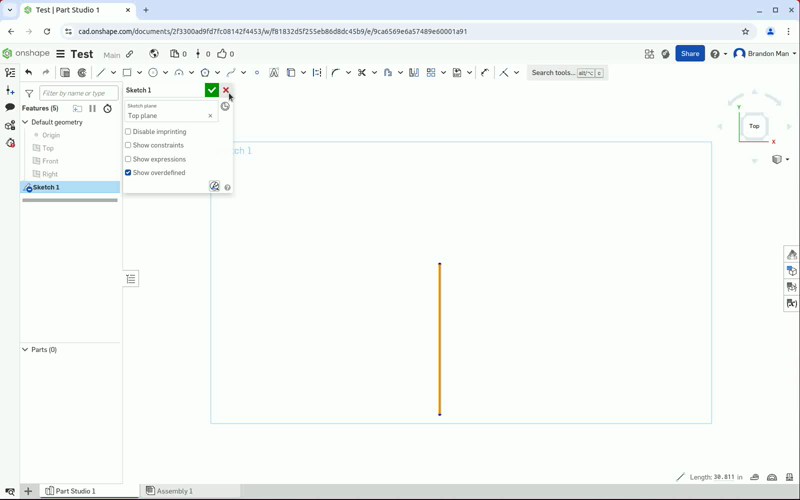
key(shift+h)
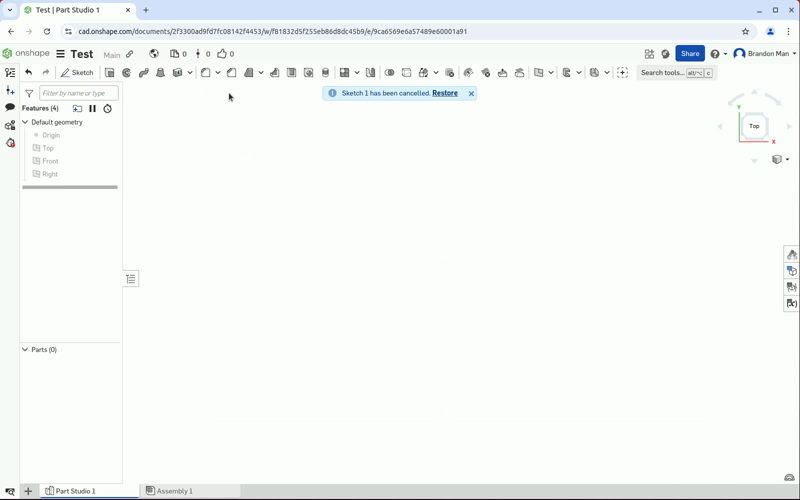
mouse_move(73, 352)
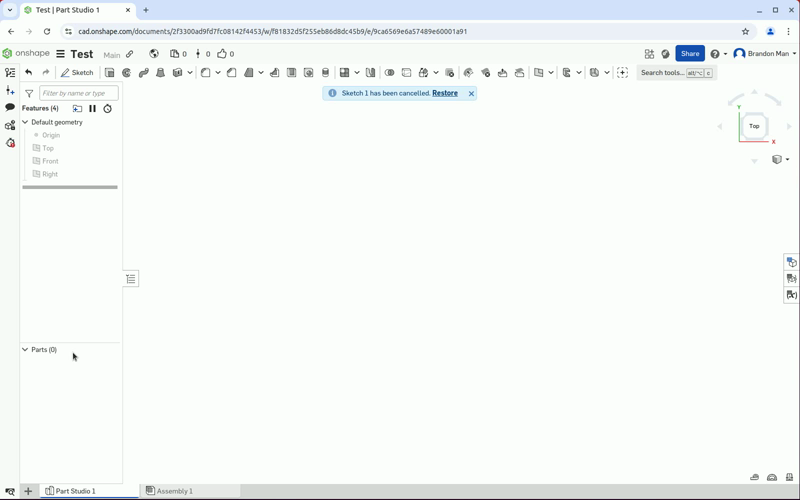
key(y)
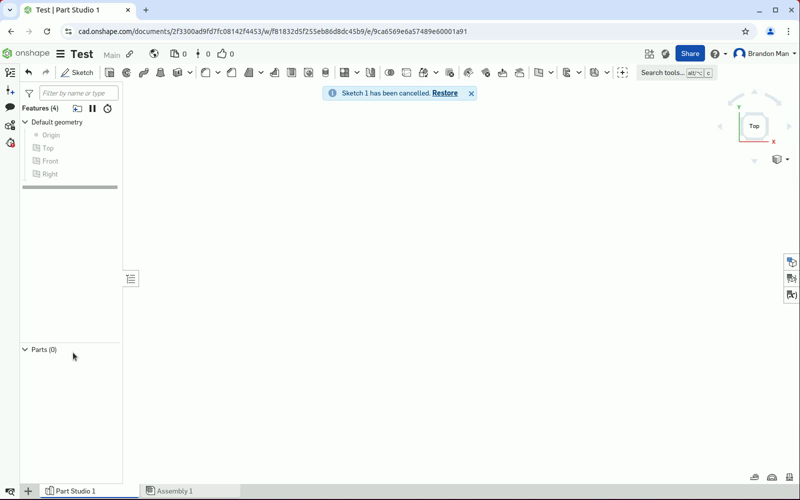
key(shift+p)
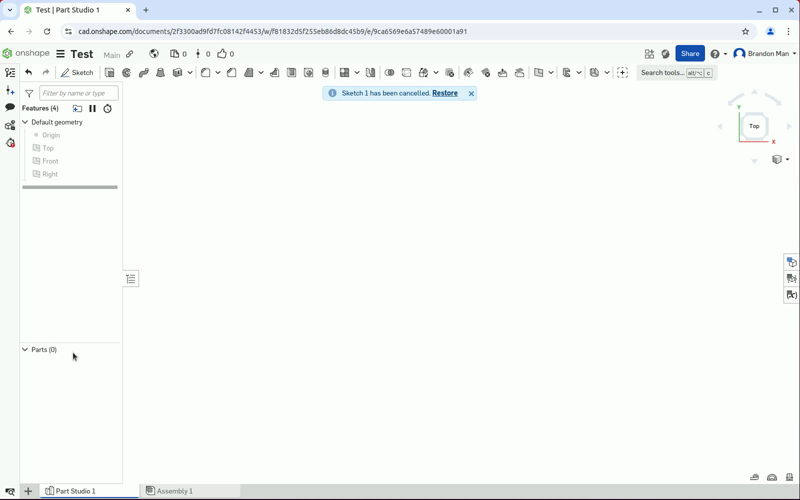
key(space)
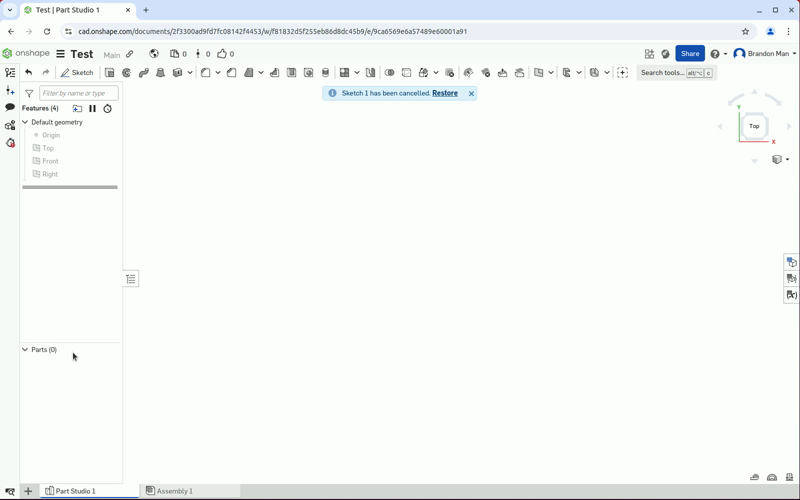
key_down(shift)
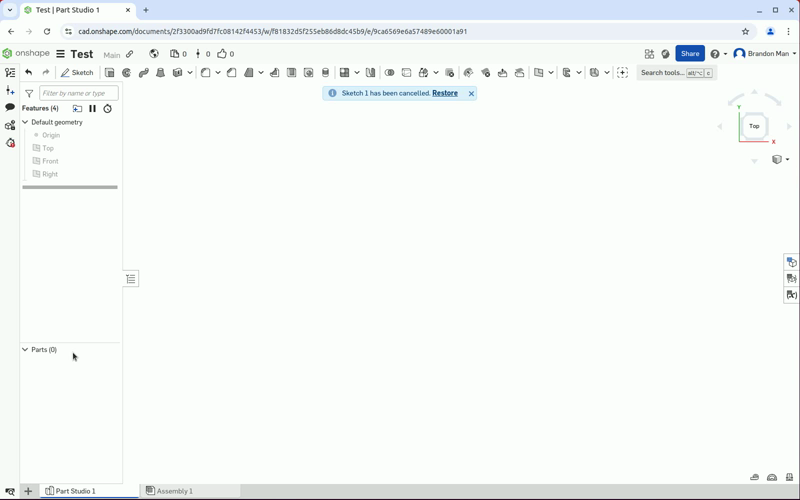
key(up)
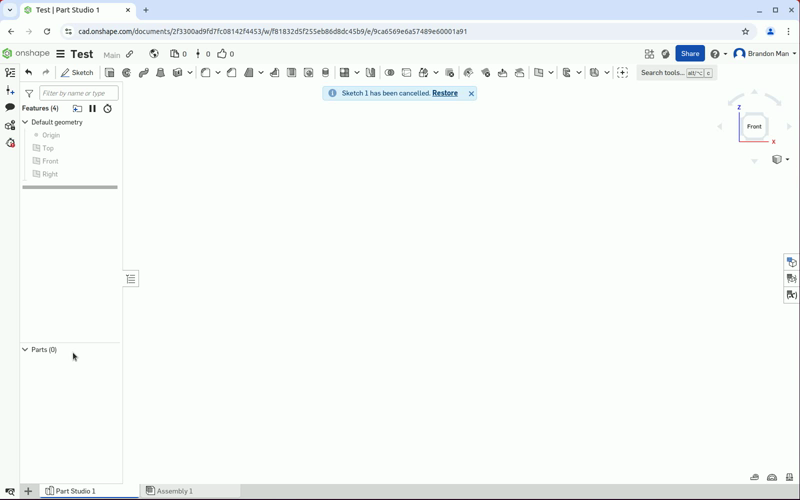
key_up(shift)
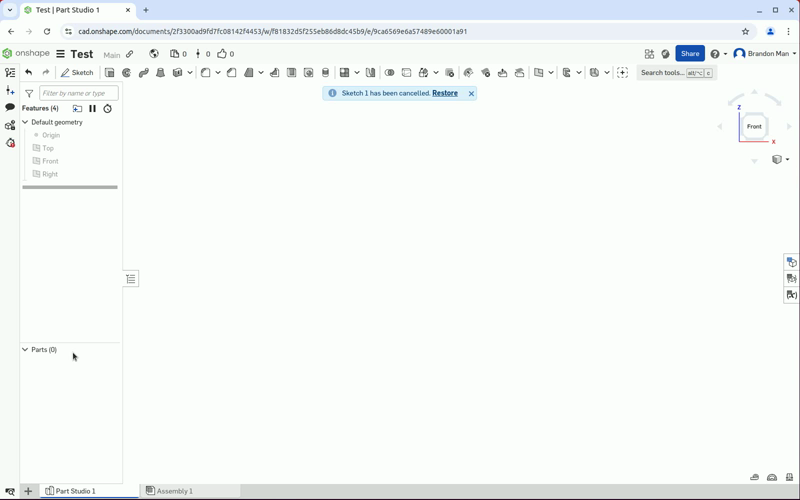
mouse_move(73, 352)
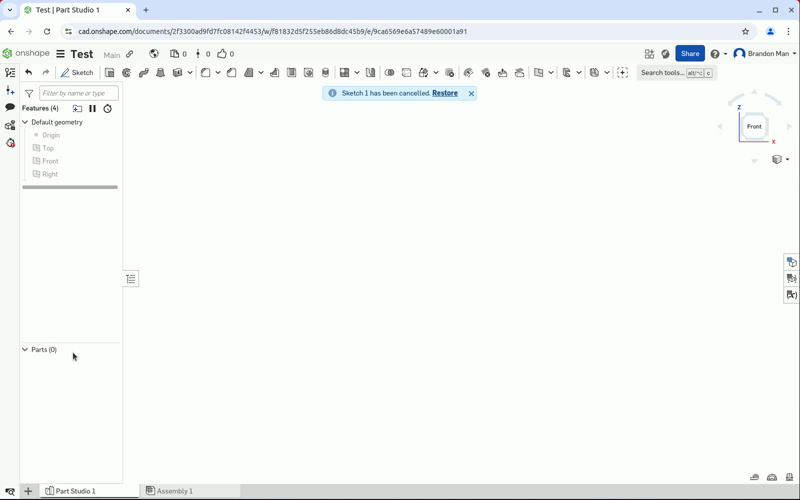
key(shift+y)
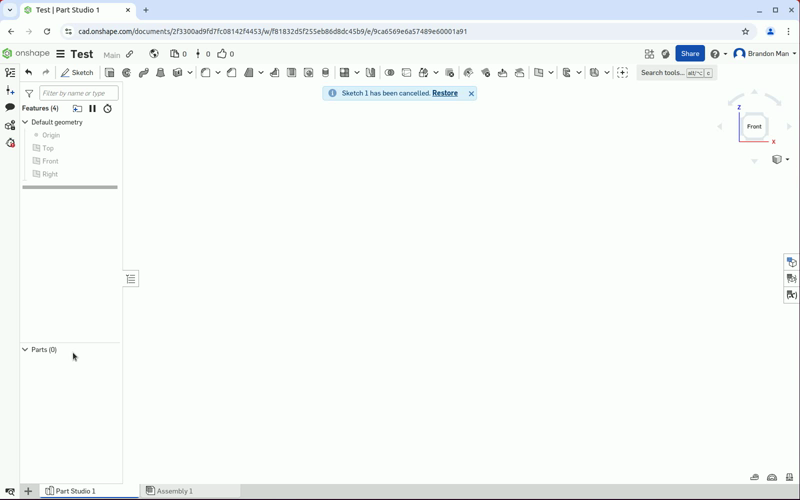
key(shift+s)
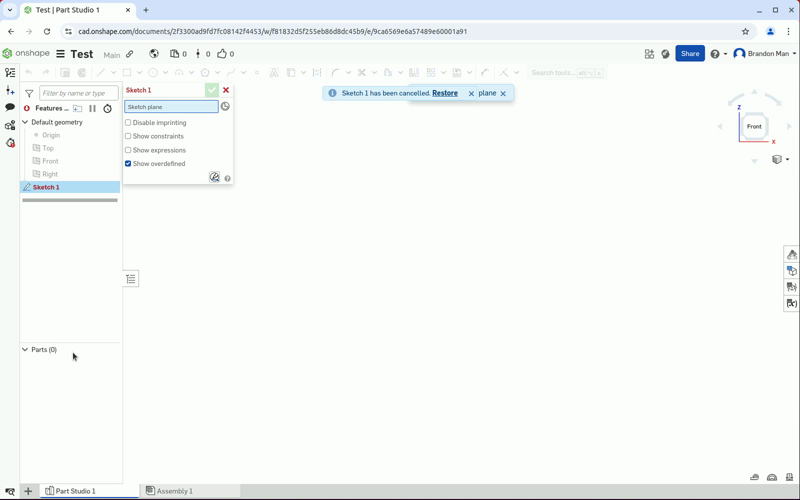
mouse_move(73, 163)
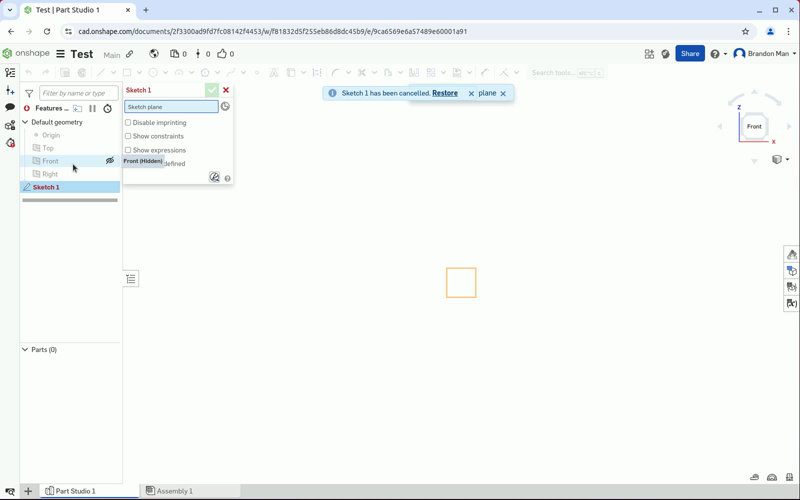
click(73, 163)
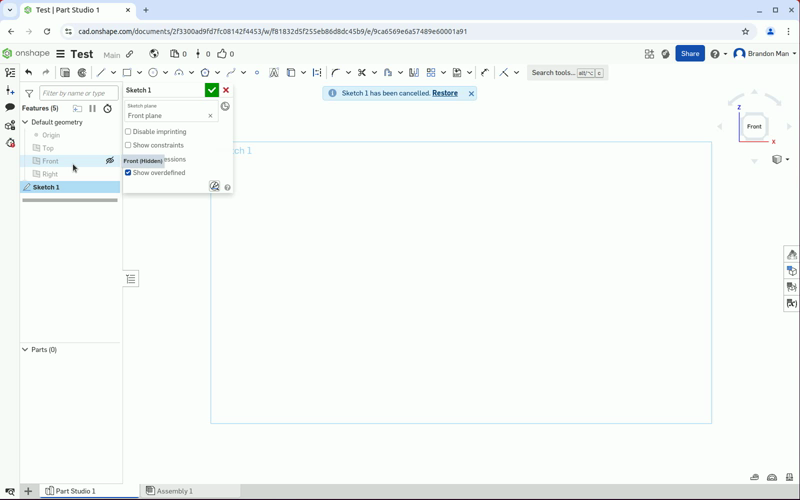
mouse_move(73, 352)
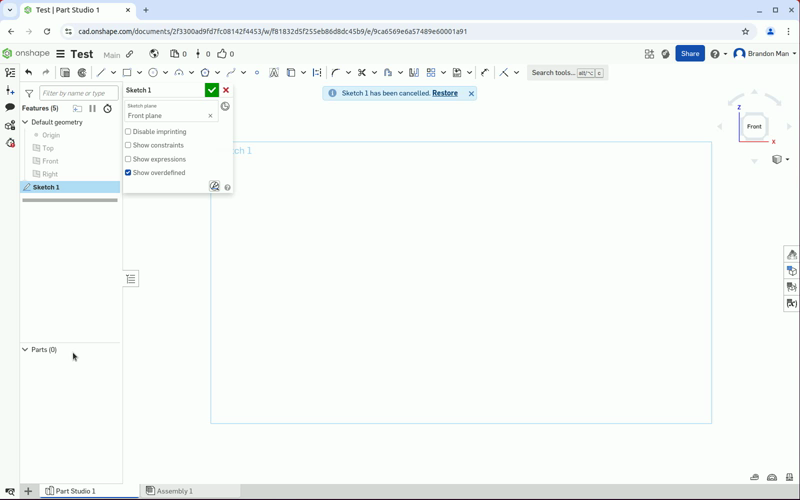
key(y)
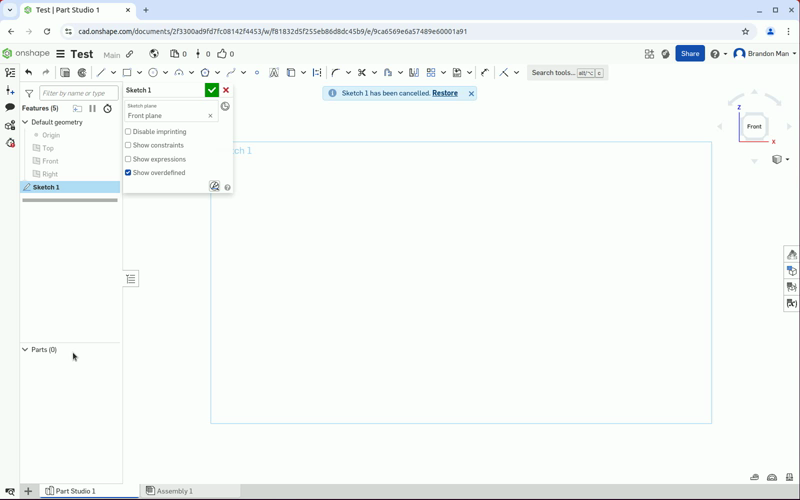
key(c)
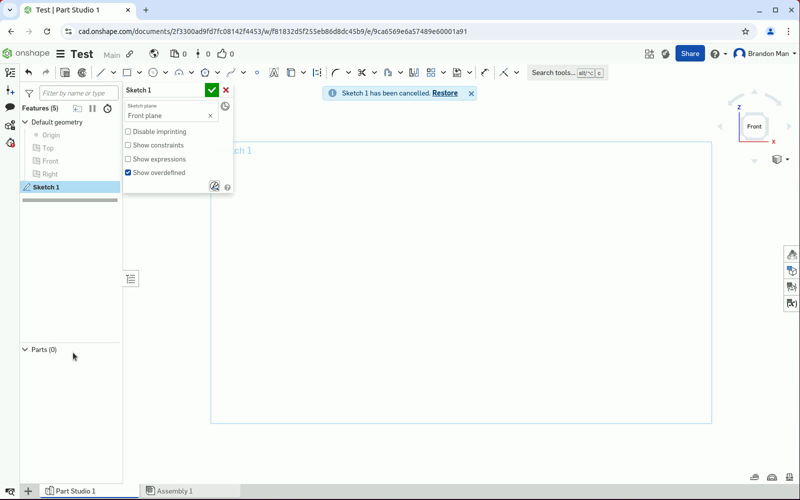
key_down(shift)
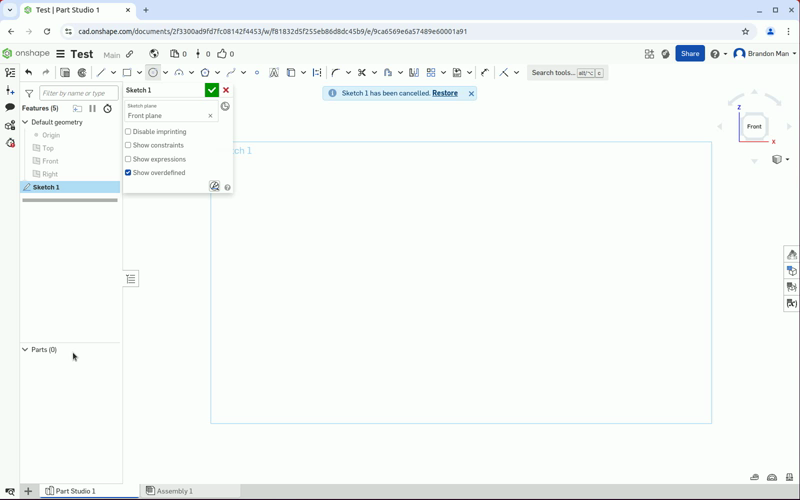
mouse_move(461, 282)
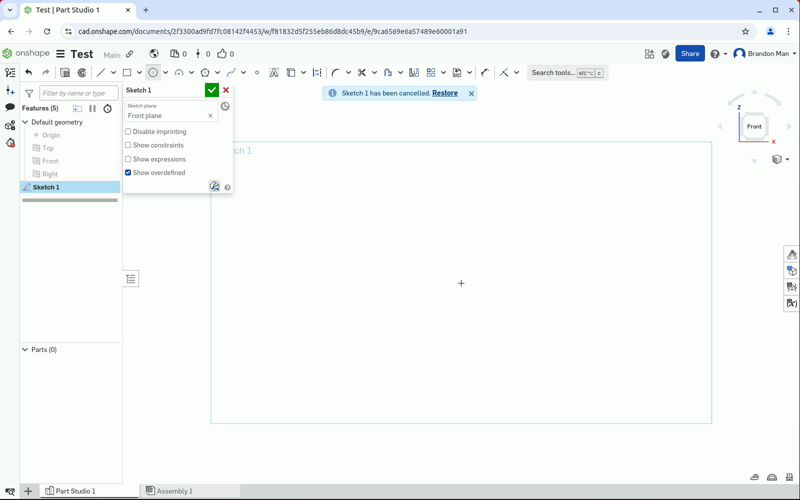
click(461, 282)
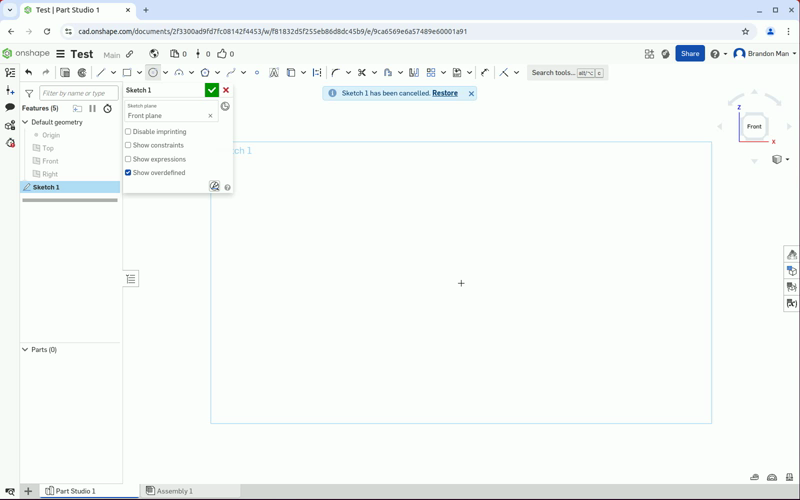
key_up(shift)
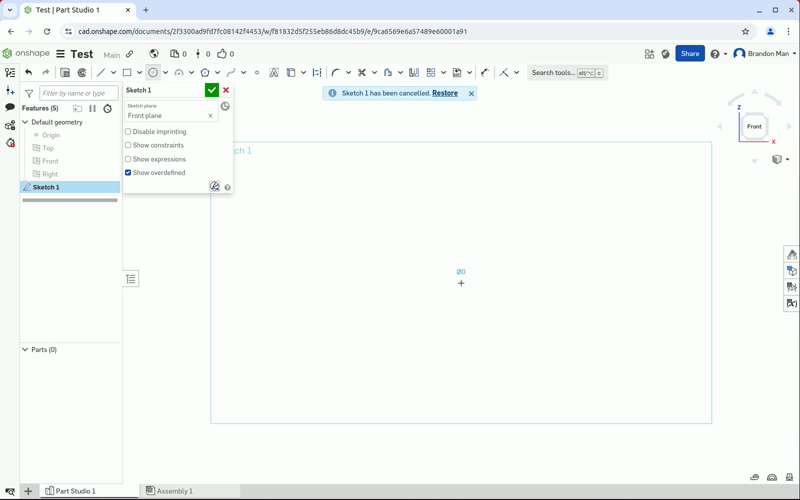
mouse_move(497, 282)
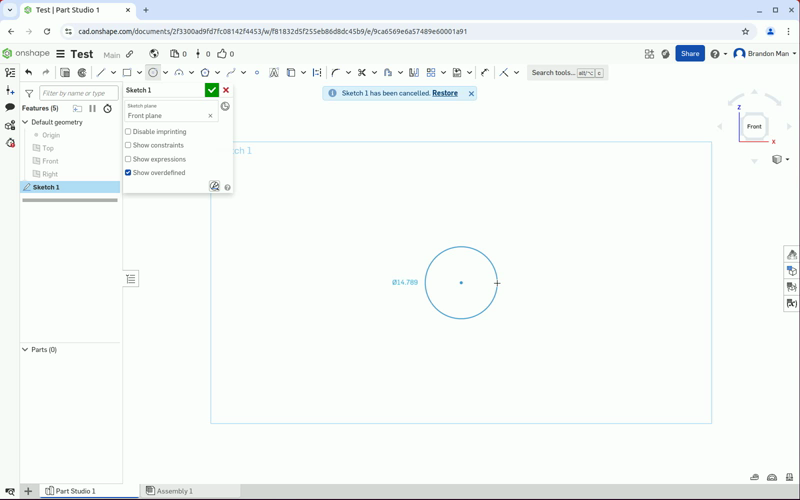
click(497, 282)
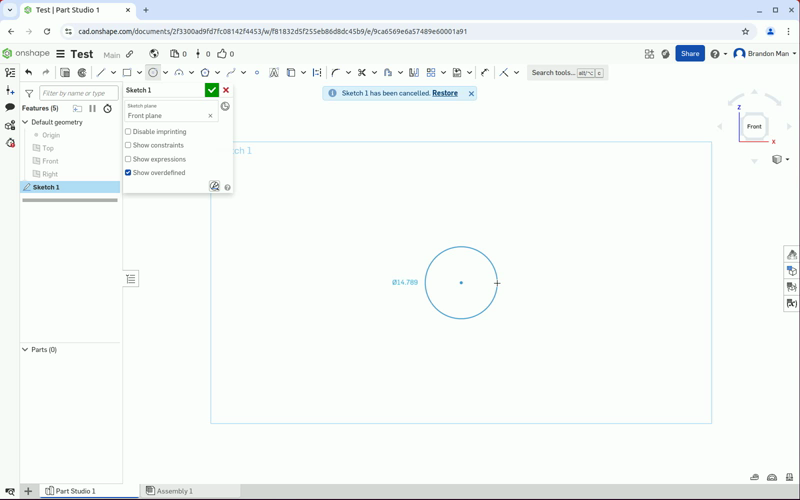
key(esc)
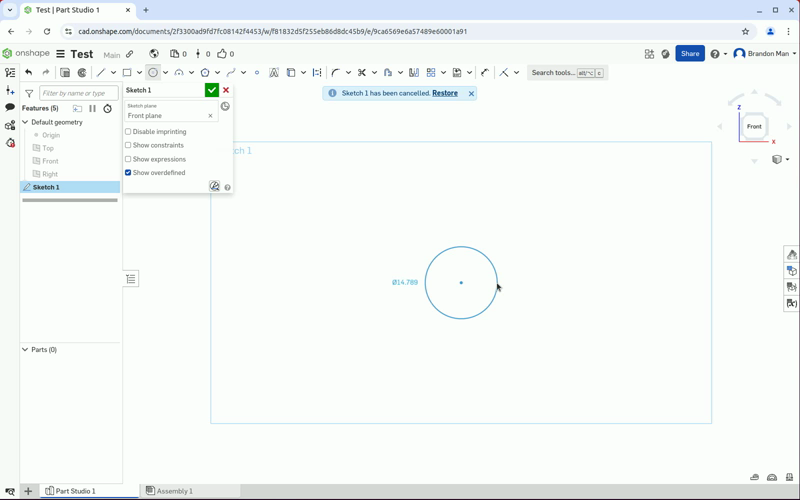
key(c)
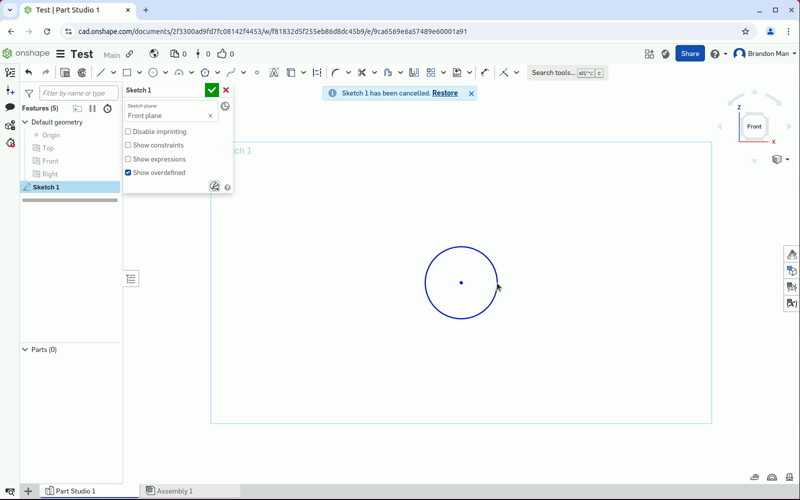
key_down(shift)
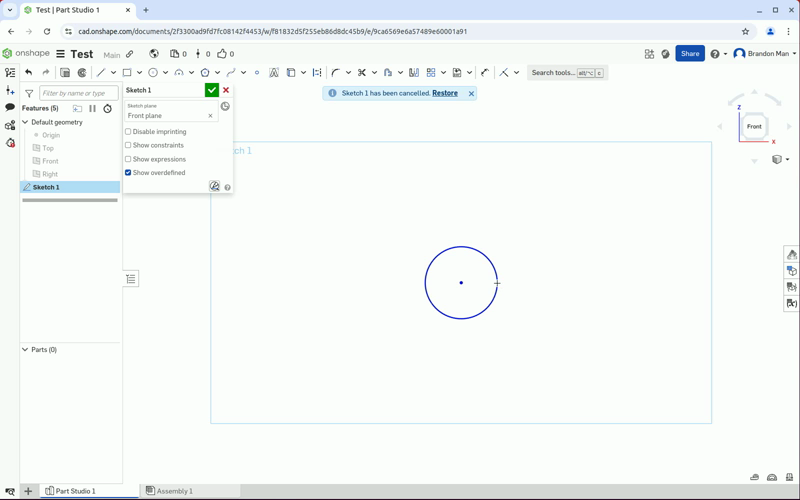
mouse_move(461, 282)
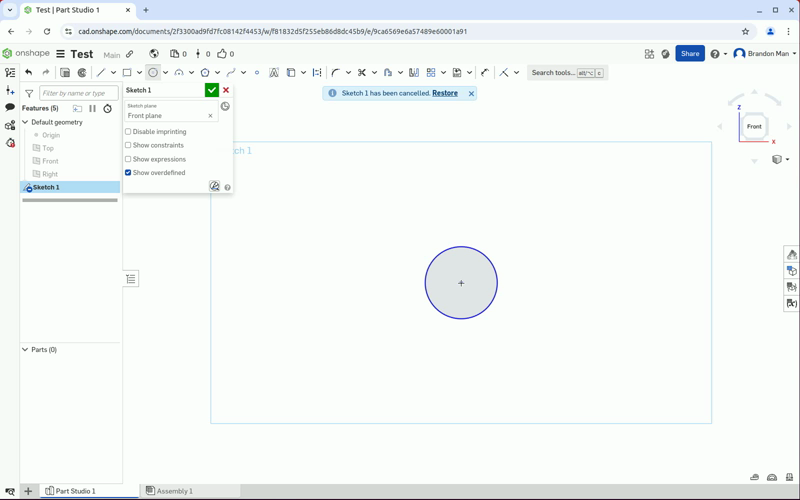
click(461, 282)
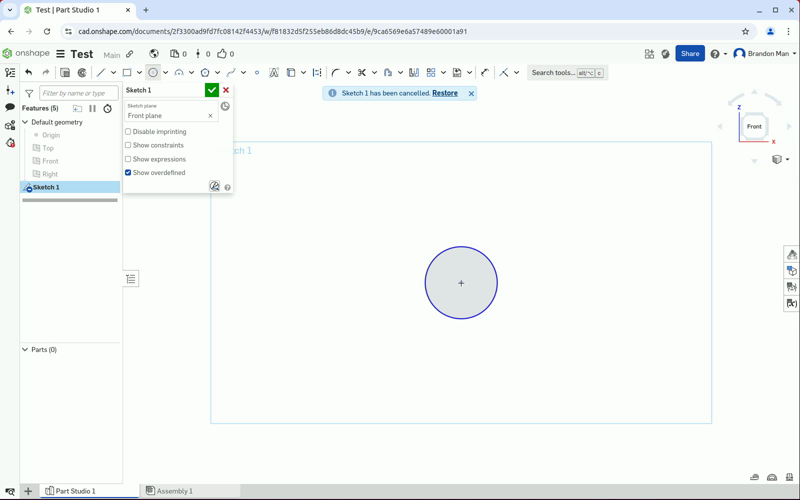
key_up(shift)
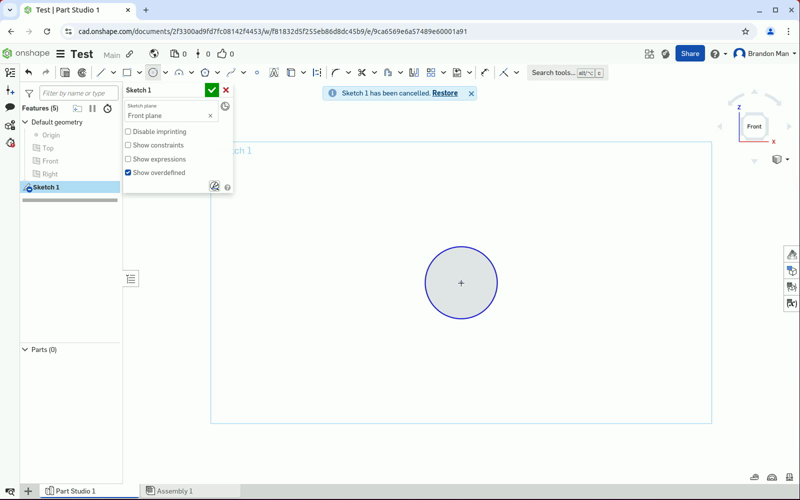
mouse_move(479, 282)
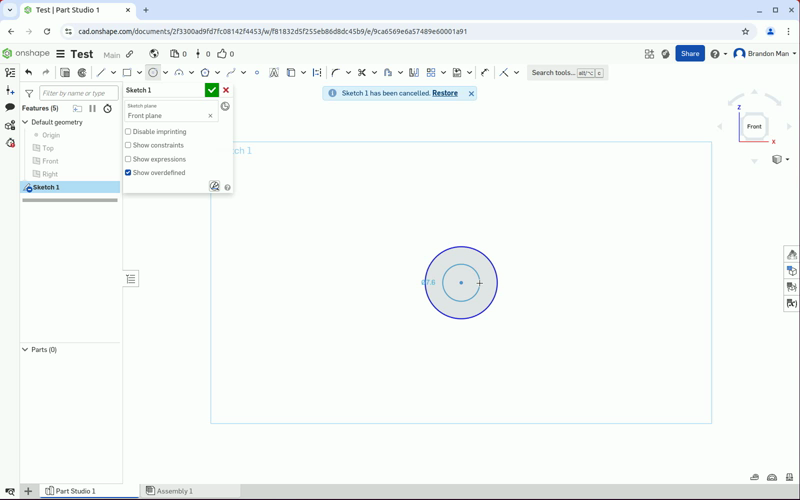
click(479, 282)
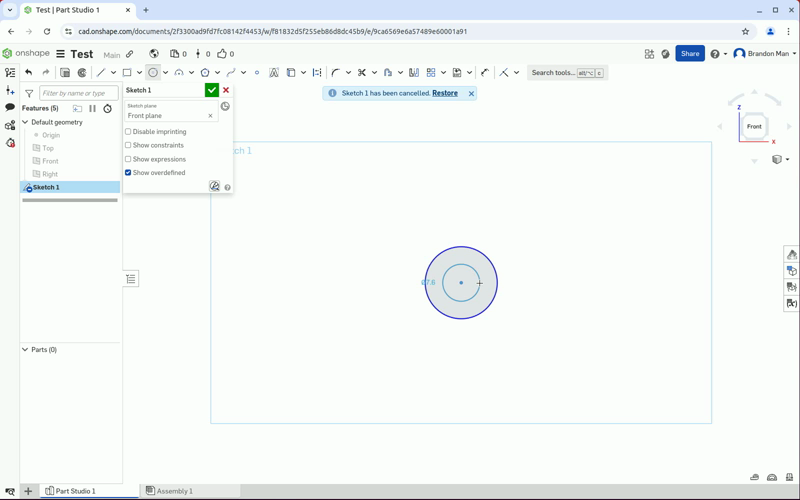
key(esc)
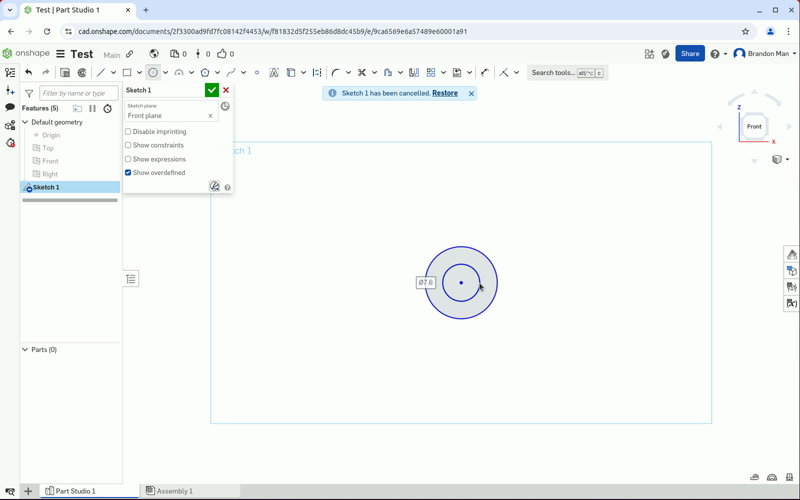
mouse_move(432, 287)
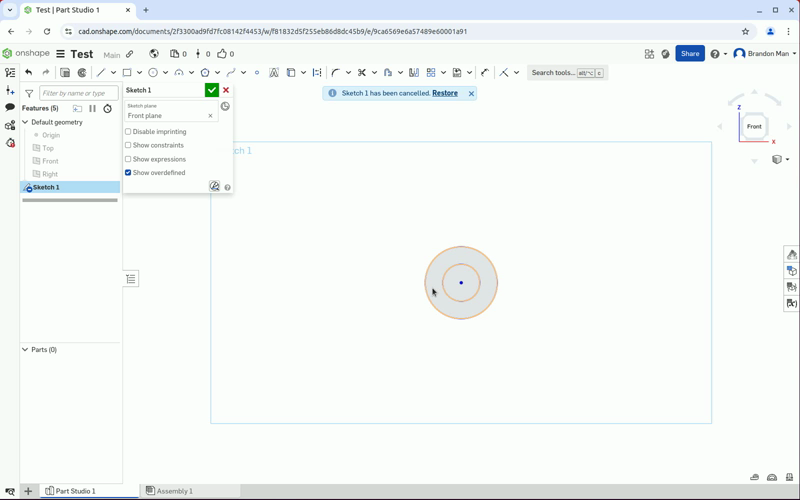
click(432, 287)
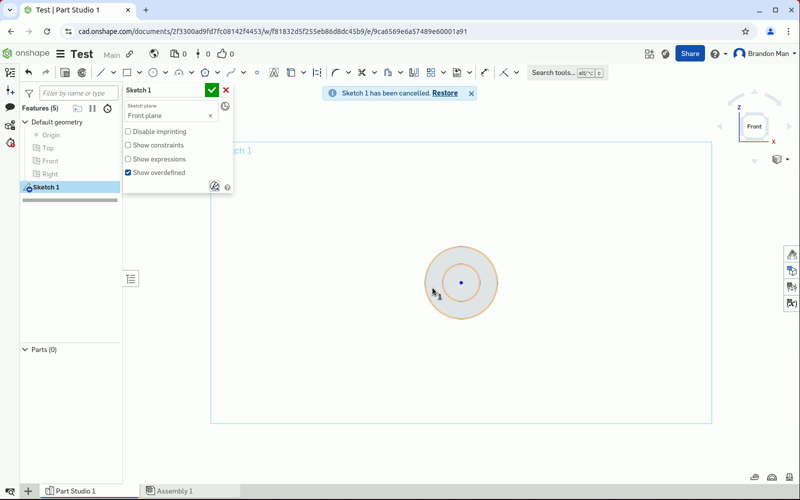
mouse_move(73, 352)
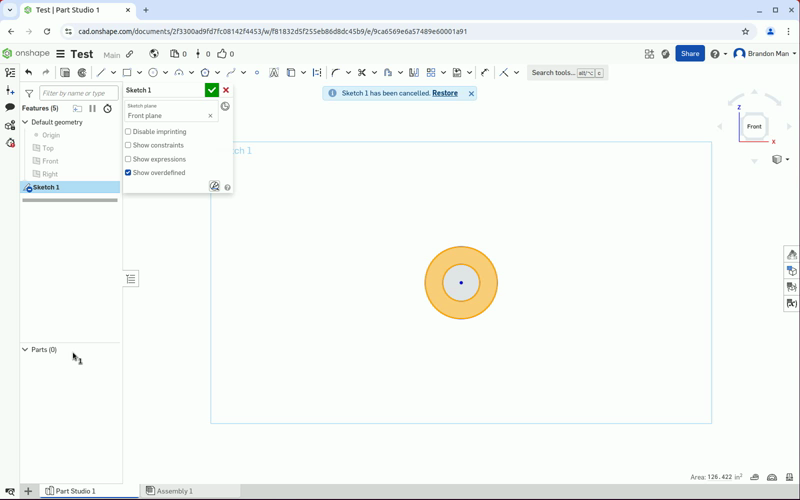
key(shift+y)
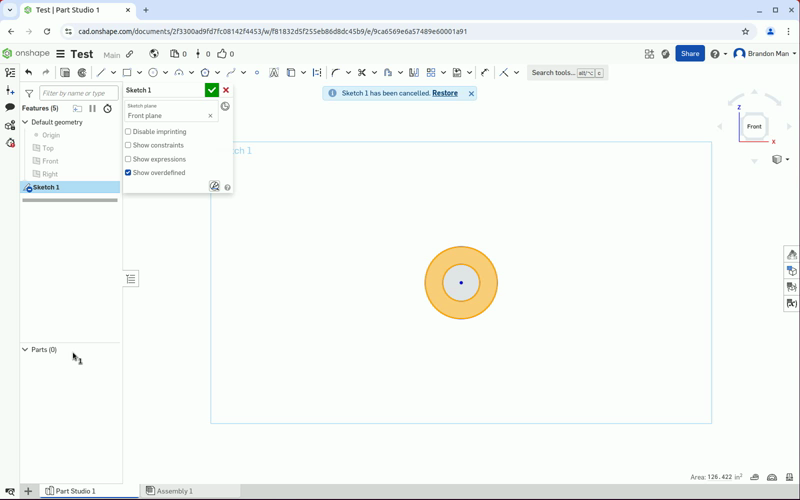
key(shift+e)
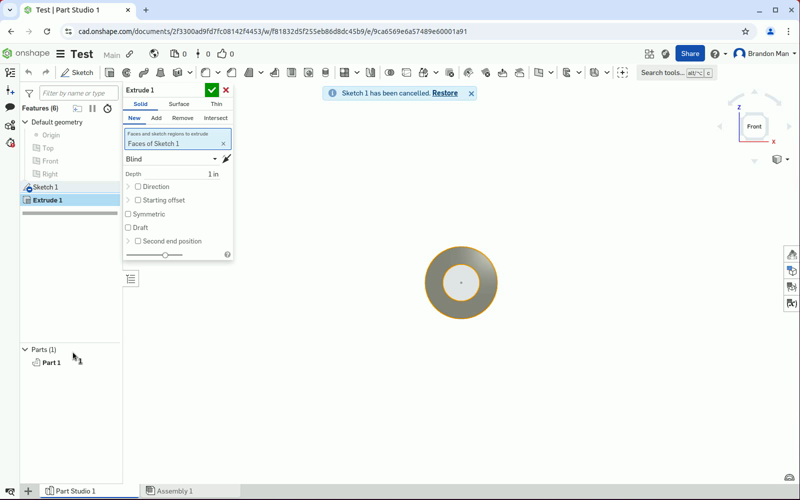
mouse_move(143, 106)
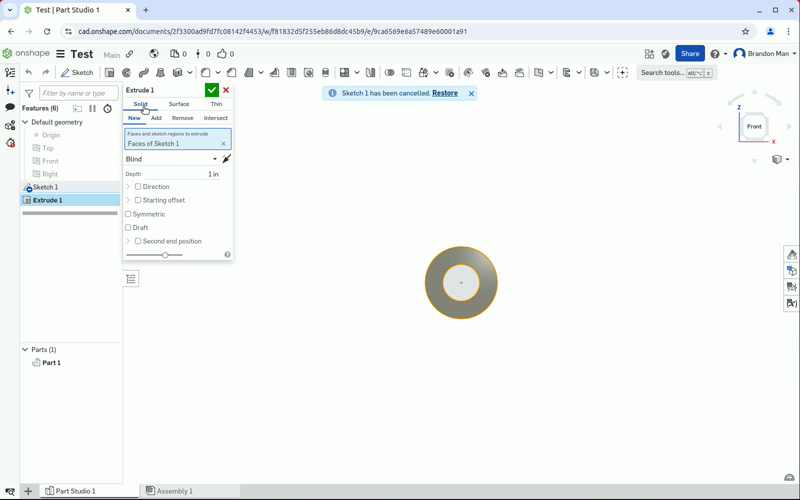
click(143, 106)
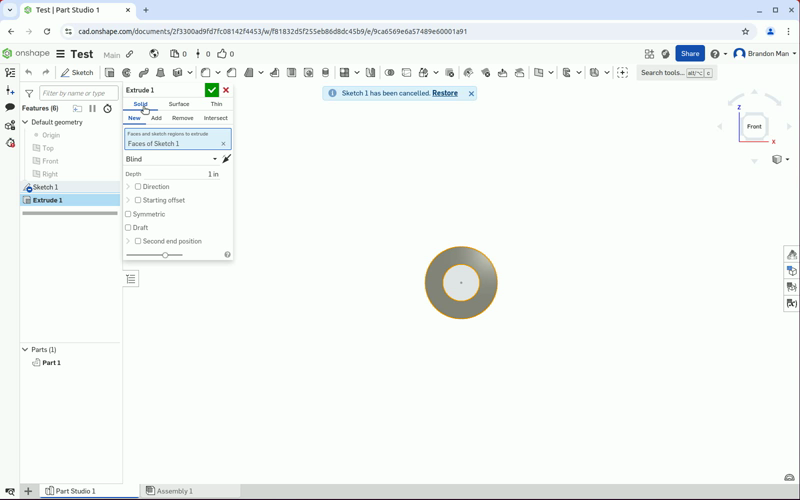
mouse_move(137, 120)
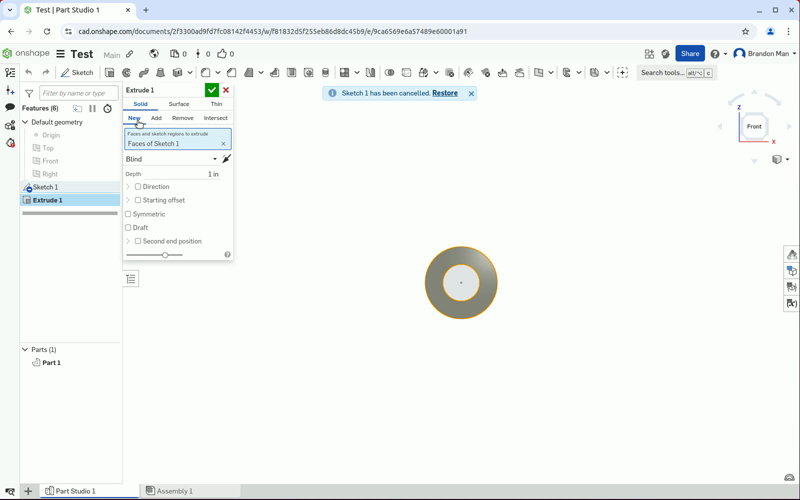
click(137, 120)
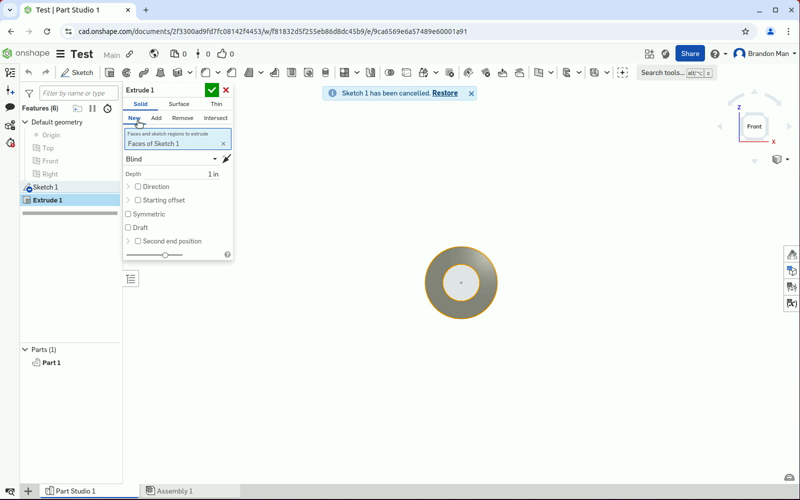
key(tab, 4)
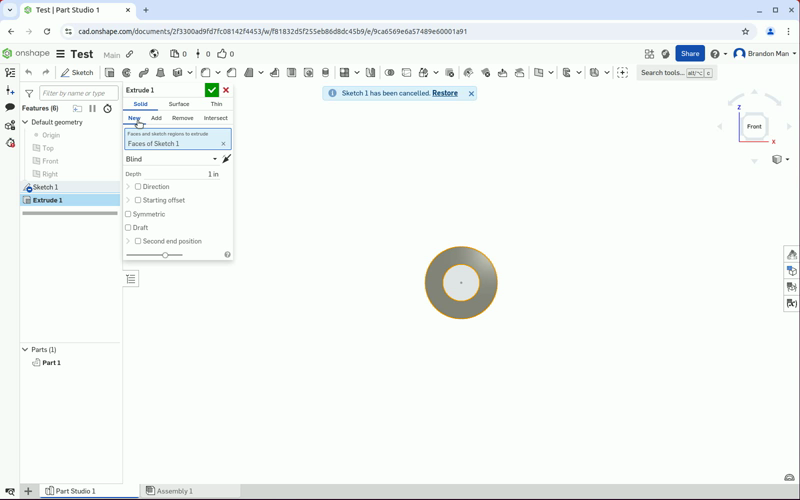
text(-8.425)
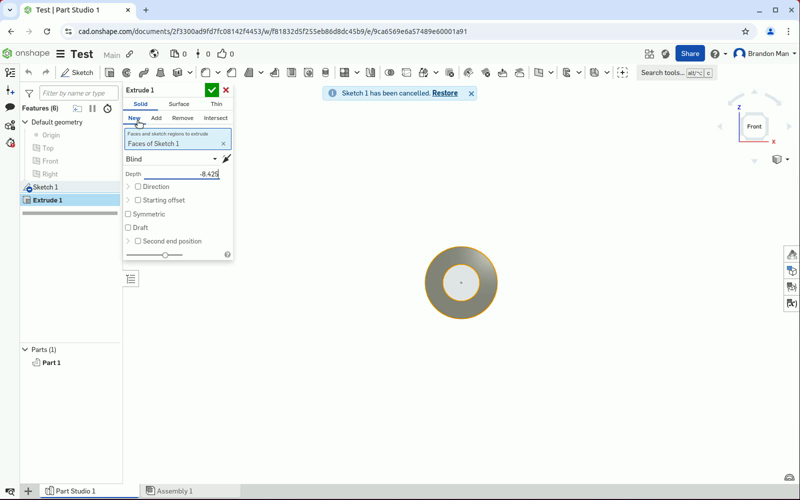
key(enter)
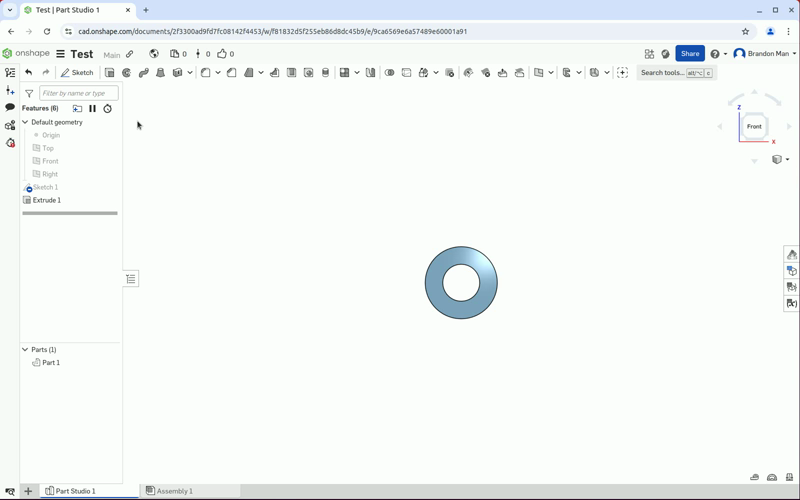
key(shift+h)
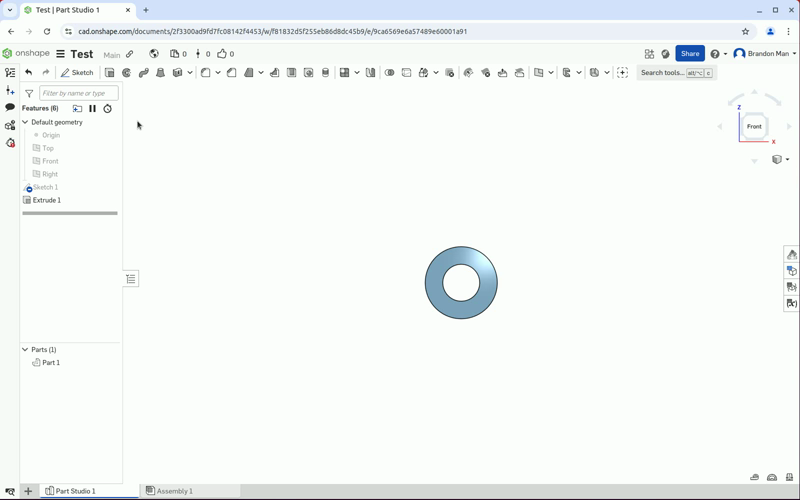
key(shift+h)
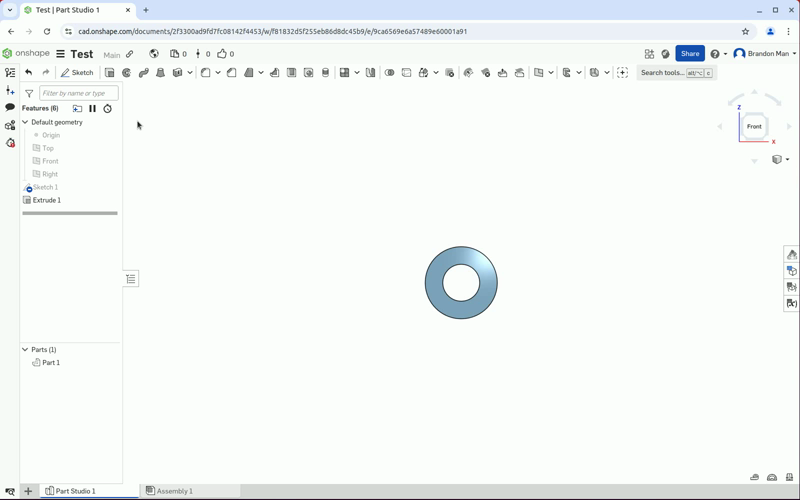
mouse_move(73, 189)
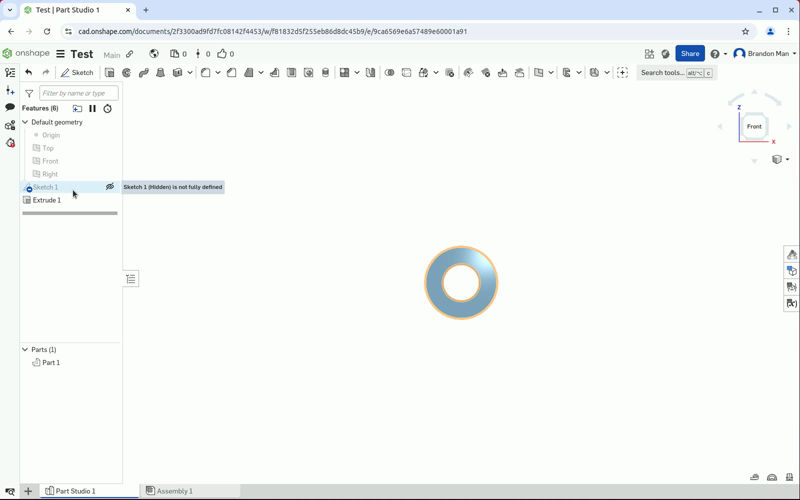
click(73, 189)
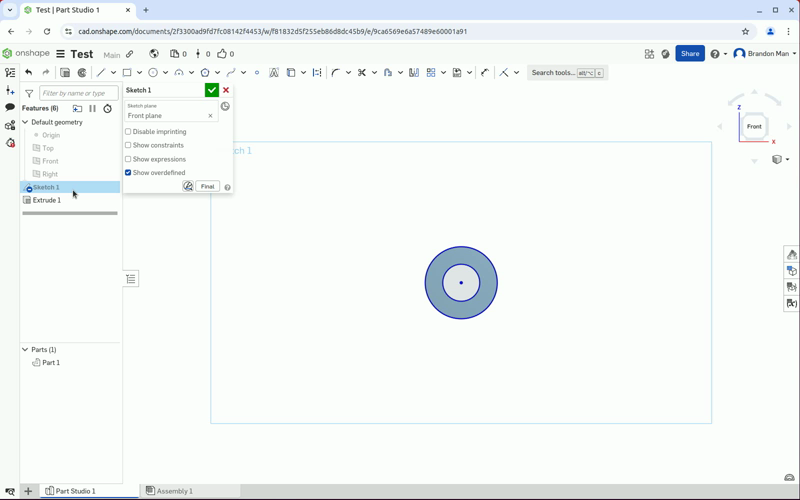
mouse_move(229, 92)
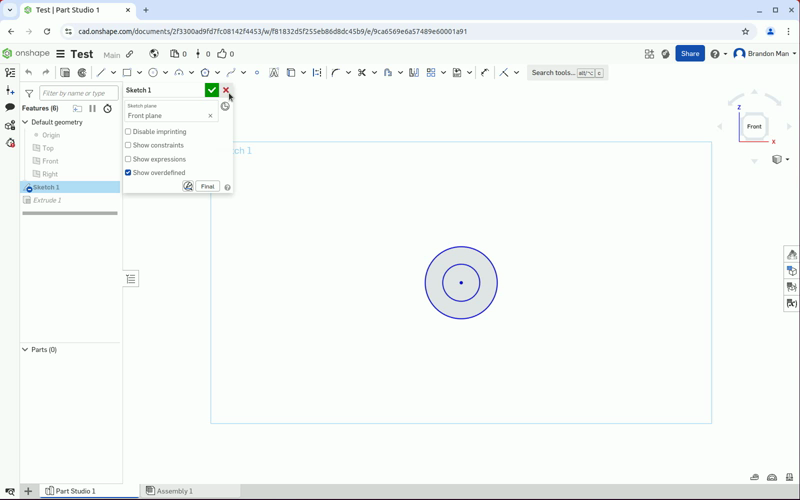
click(229, 92)
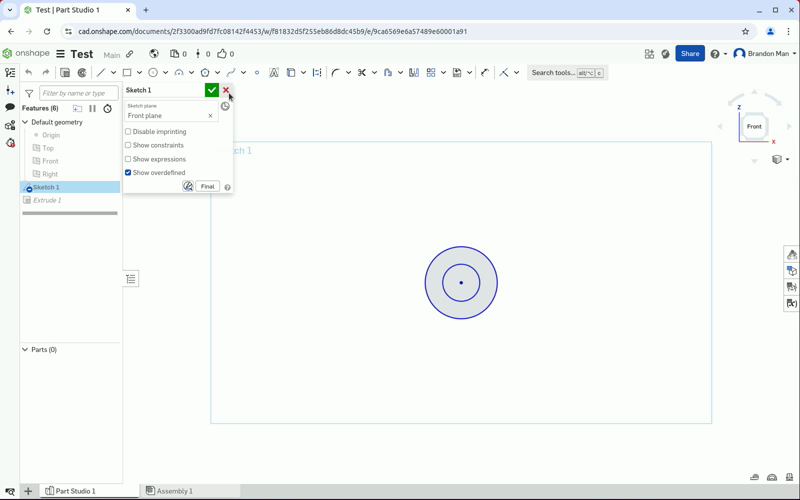
key(shift+s)
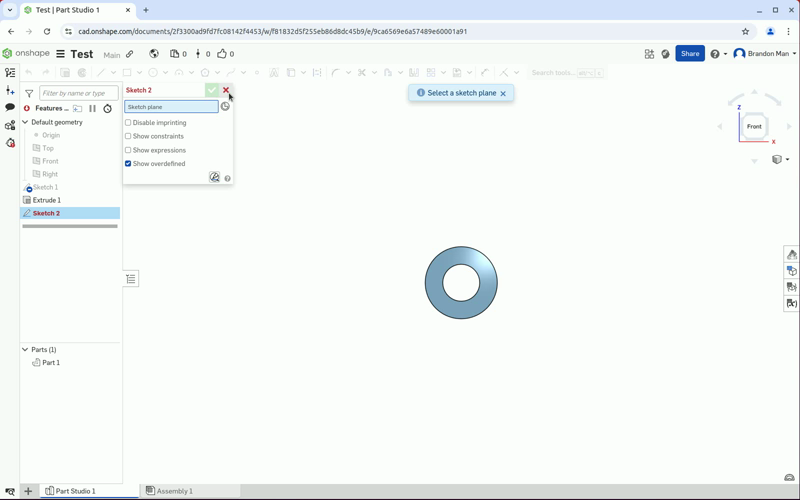
mouse_move(73, 163)
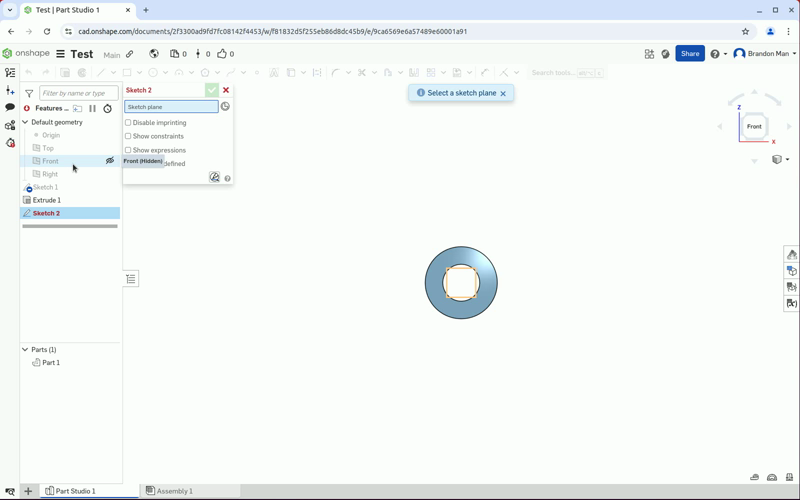
click(73, 163)
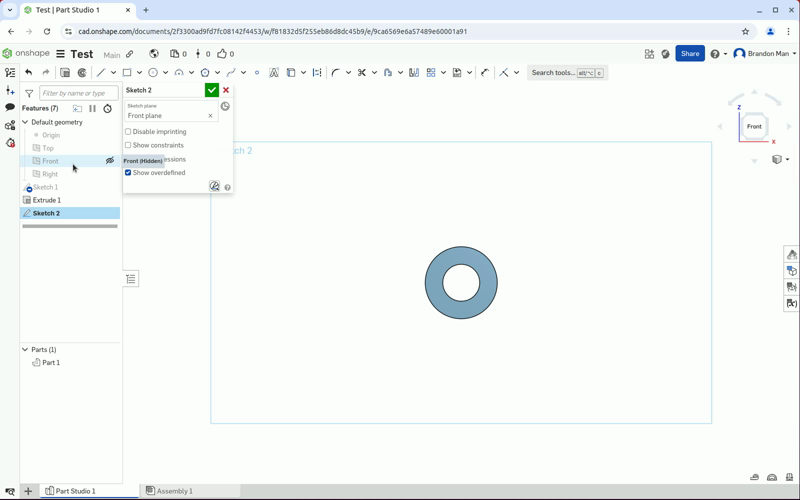
mouse_move(73, 352)
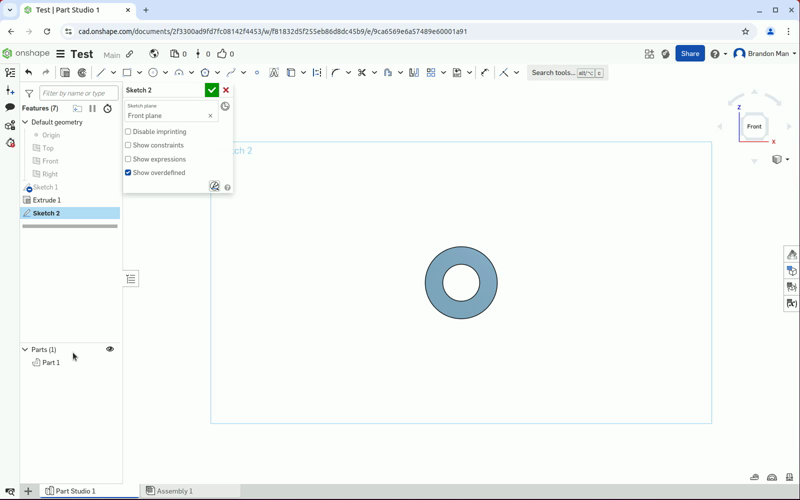
key(y)
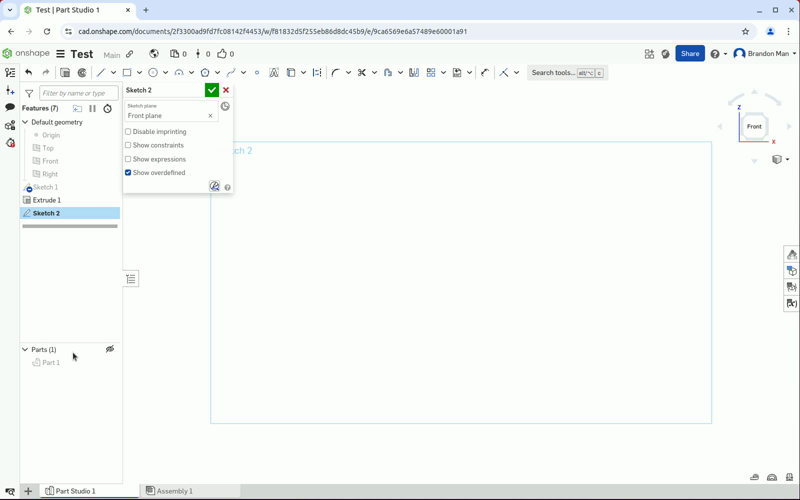
key(a)
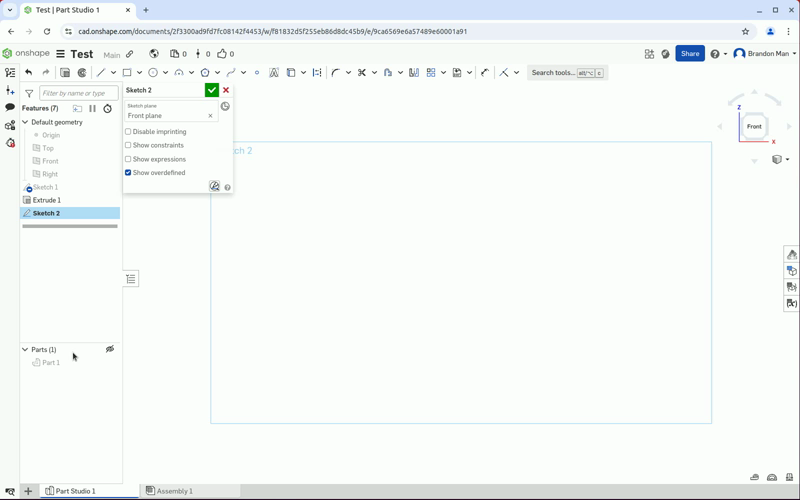
key_down(shift)
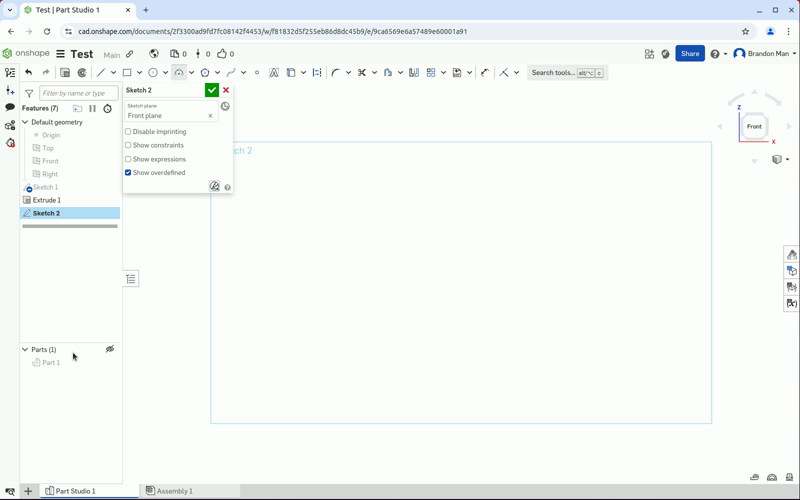
mouse_move(427, 293)
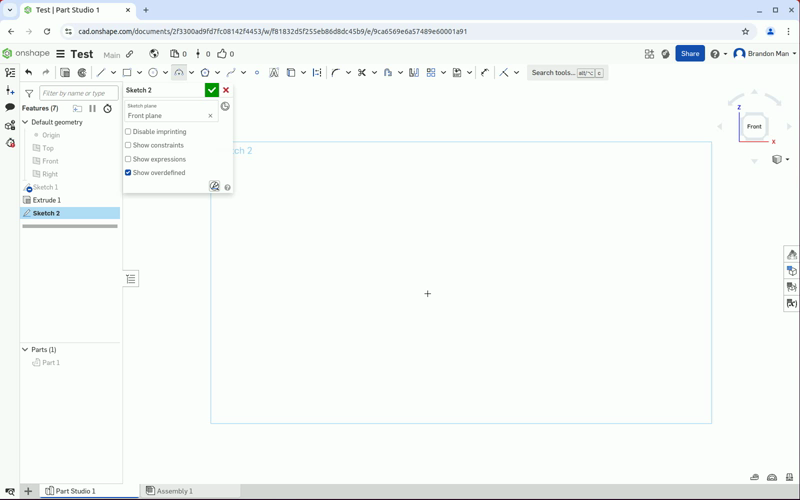
click(427, 293)
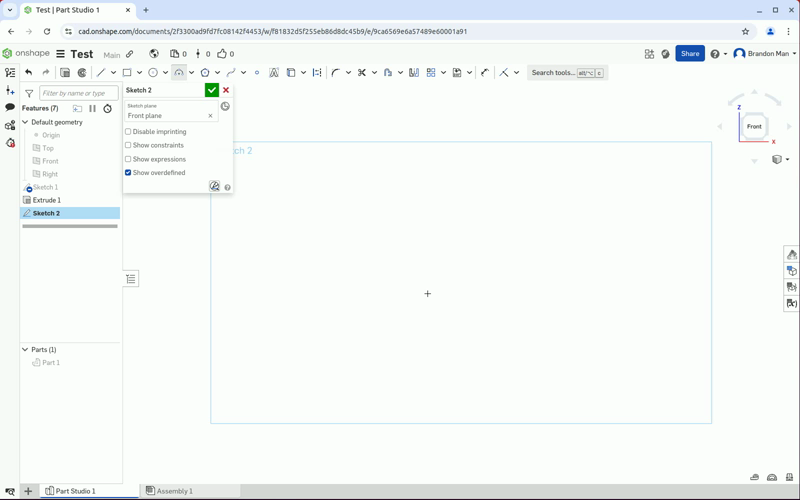
key_up(shift)
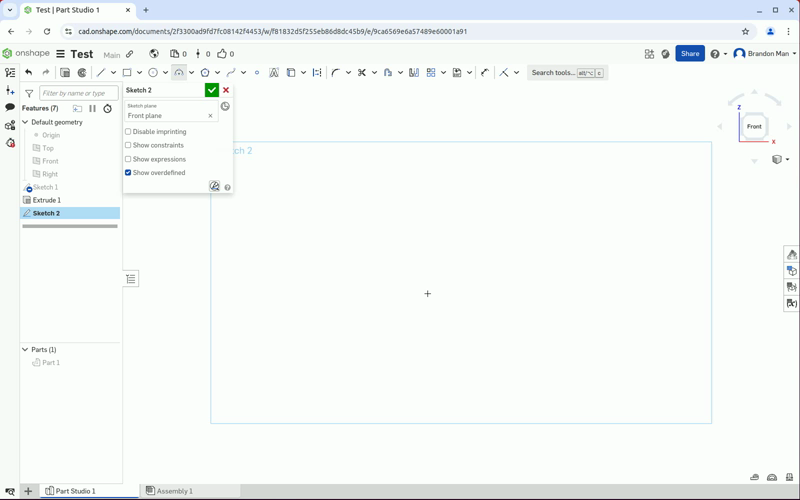
key_down(shift)
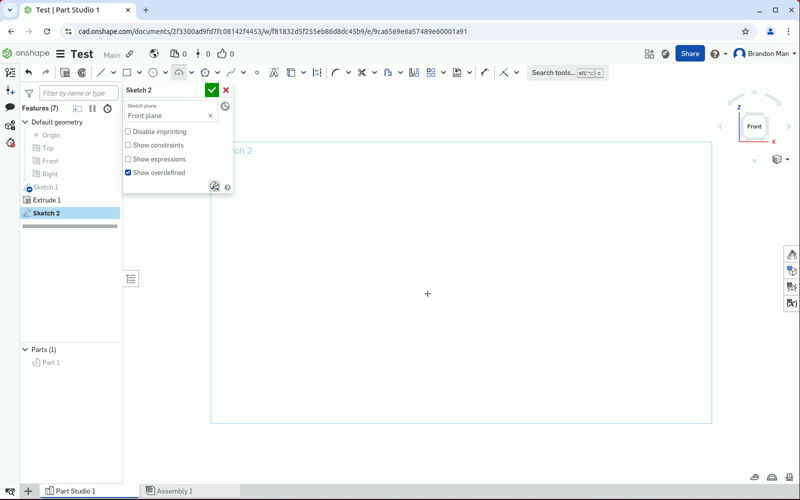
mouse_move(495, 293)
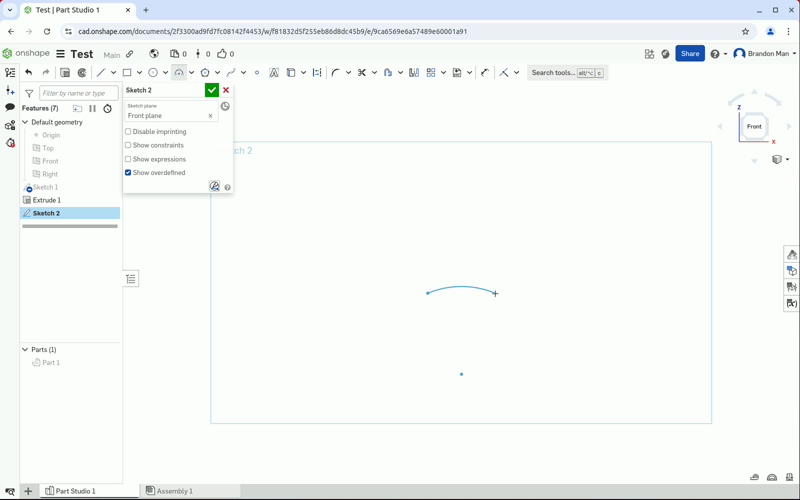
click(495, 293)
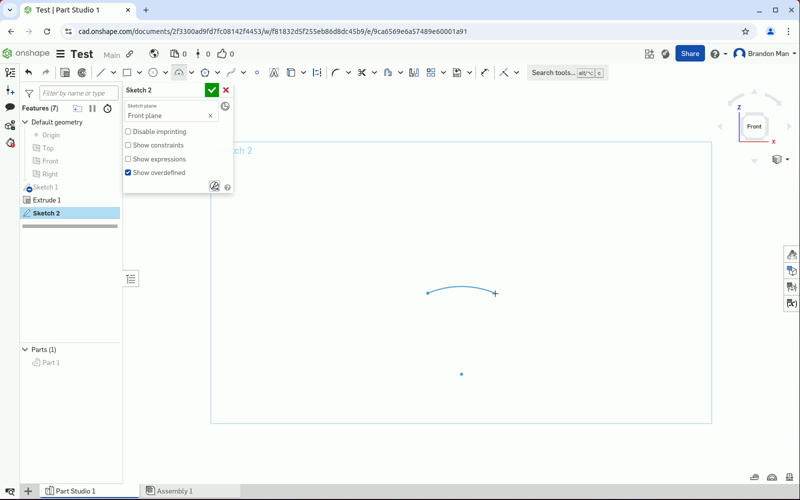
mouse_move(461, 318)
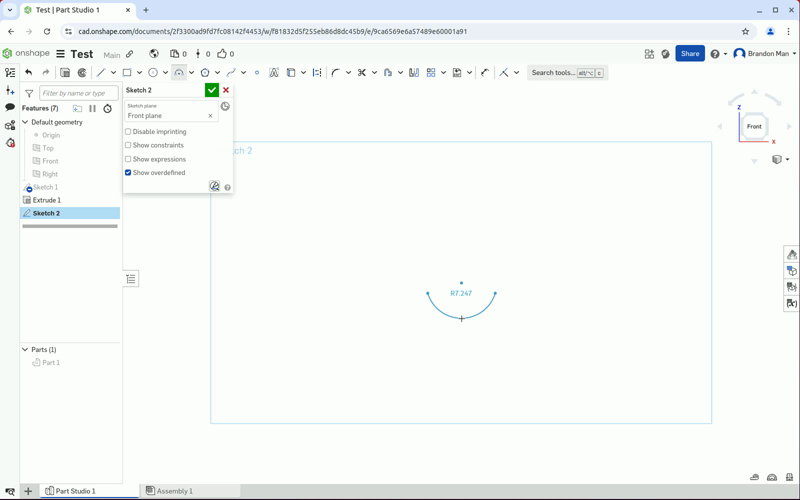
click(461, 318)
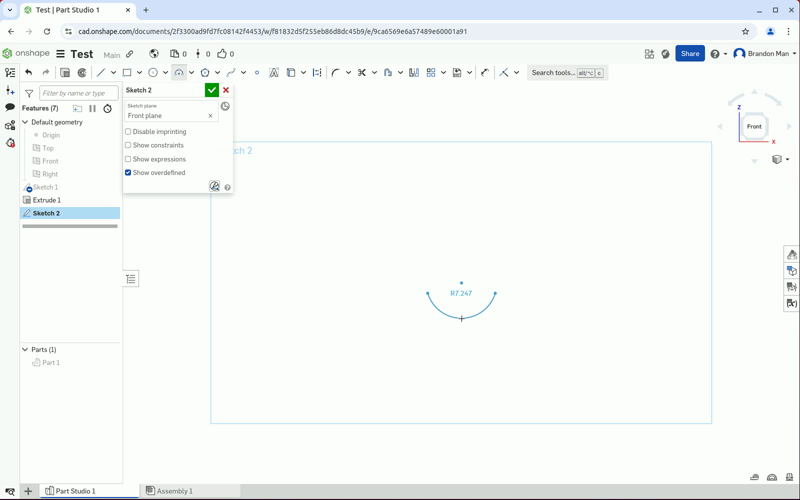
key_up(shift)
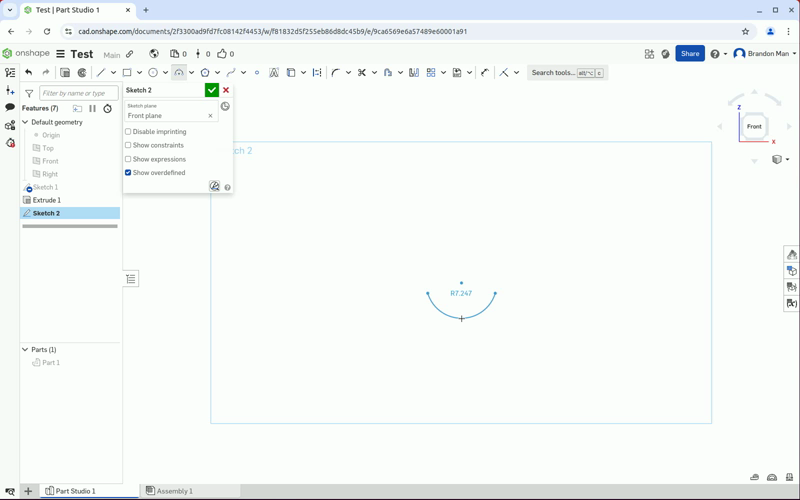
key(esc)
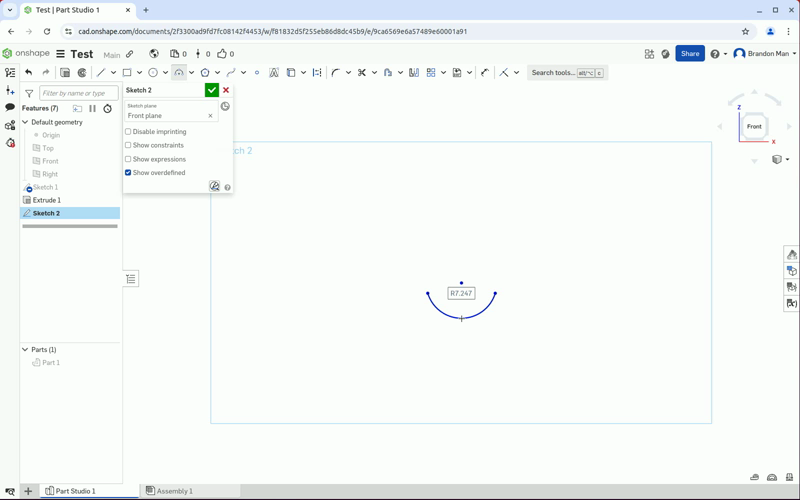
key(l)
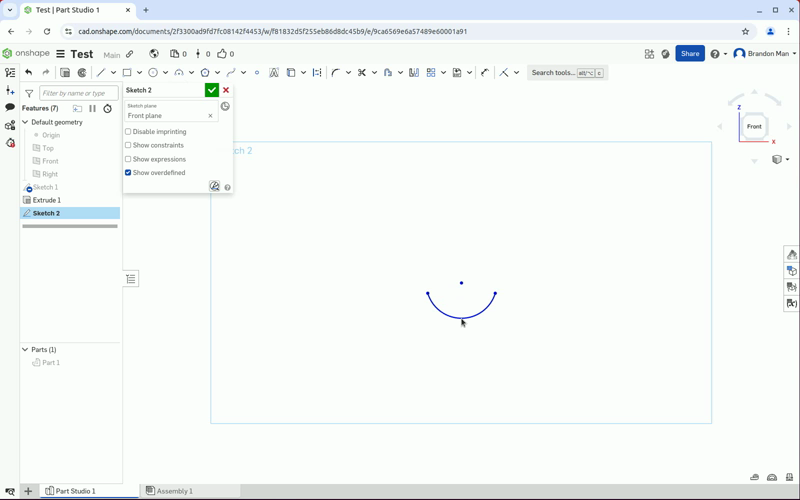
mouse_move(495, 293)
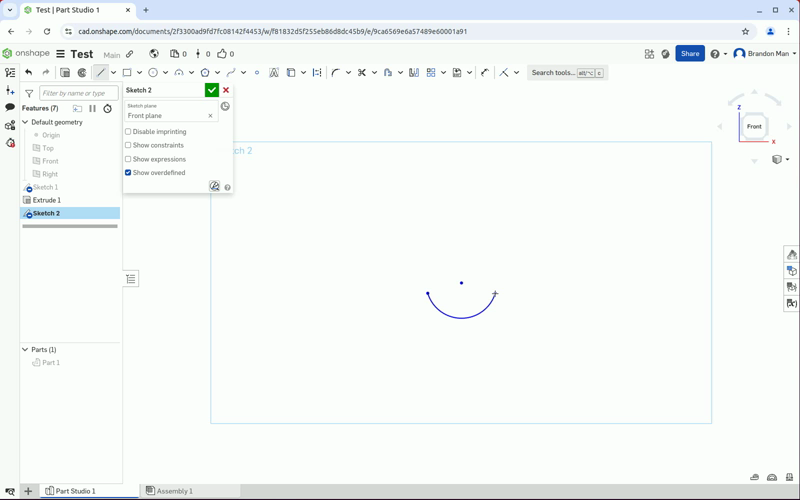
click(495, 293)
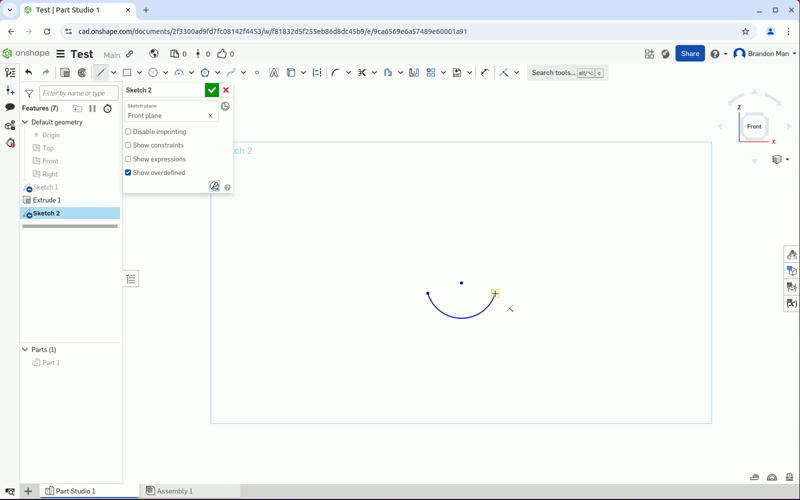
key_down(shift)
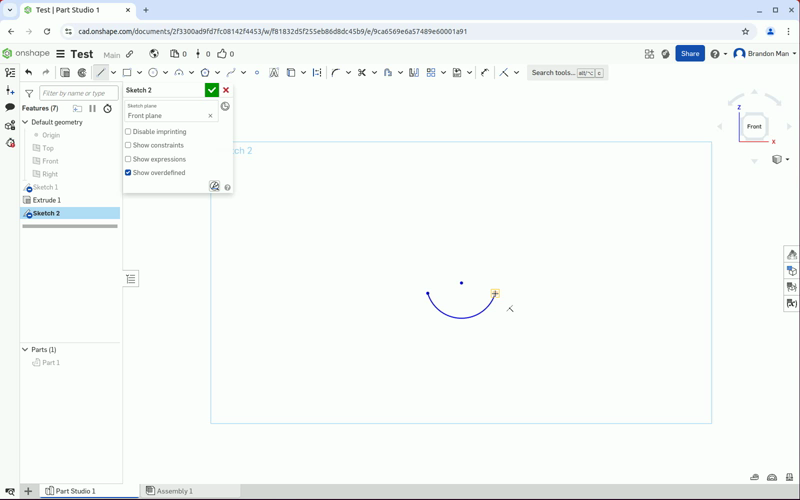
mouse_move(525, 293)
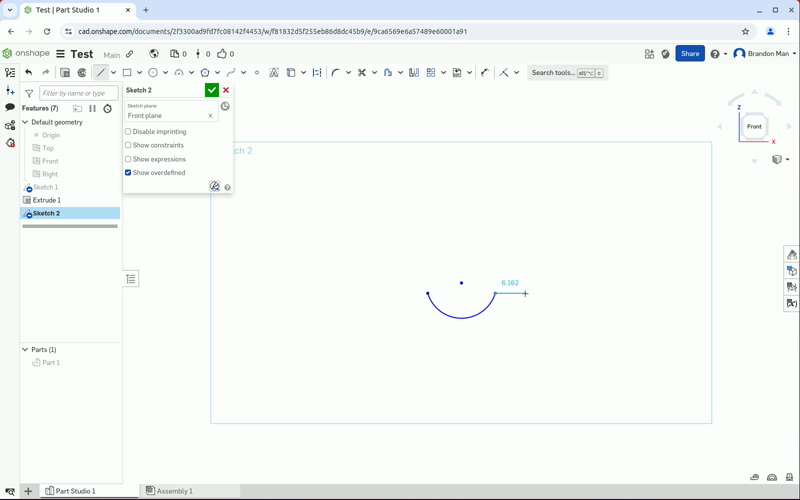
mouse_move(476, 293)
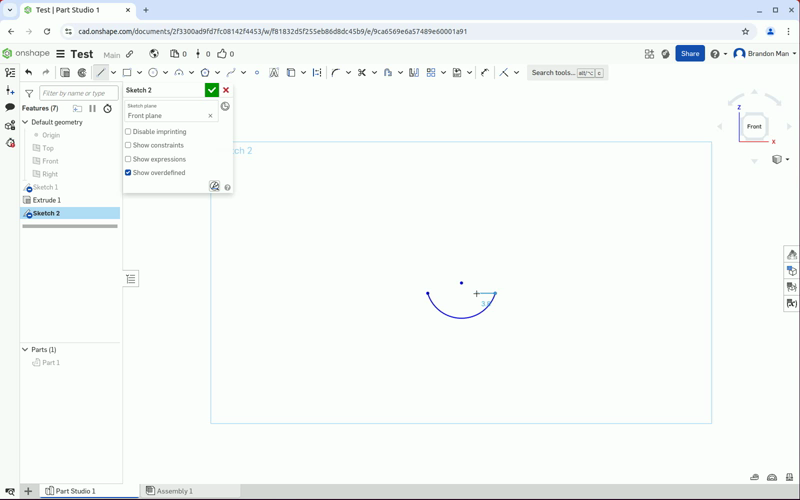
click(476, 293)
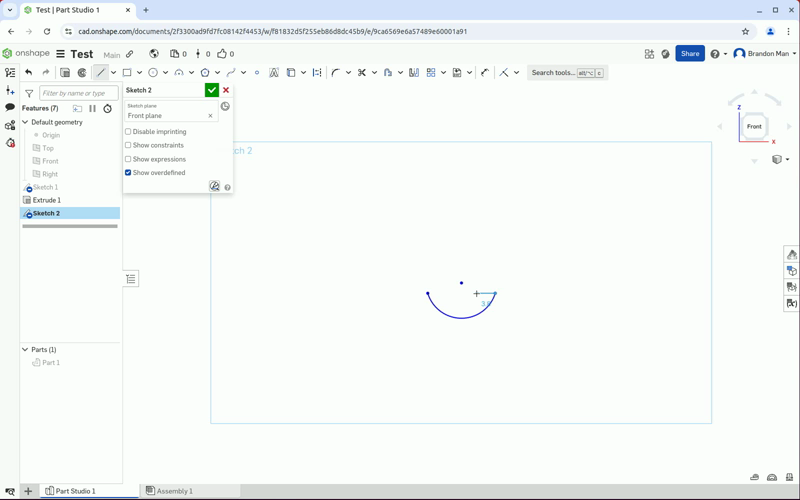
key_up(shift)
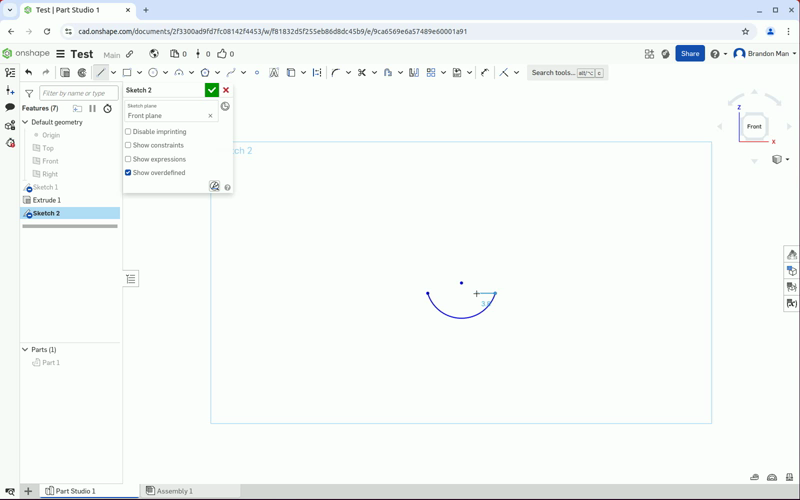
key(esc)
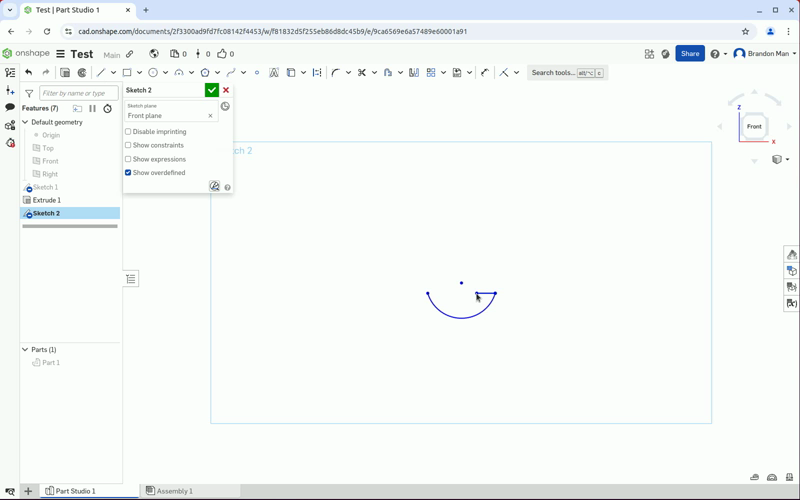
key(a)
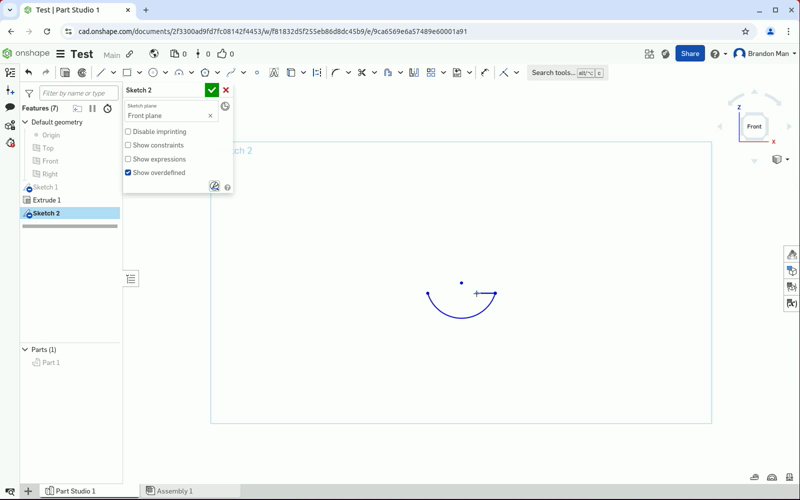
mouse_move(476, 293)
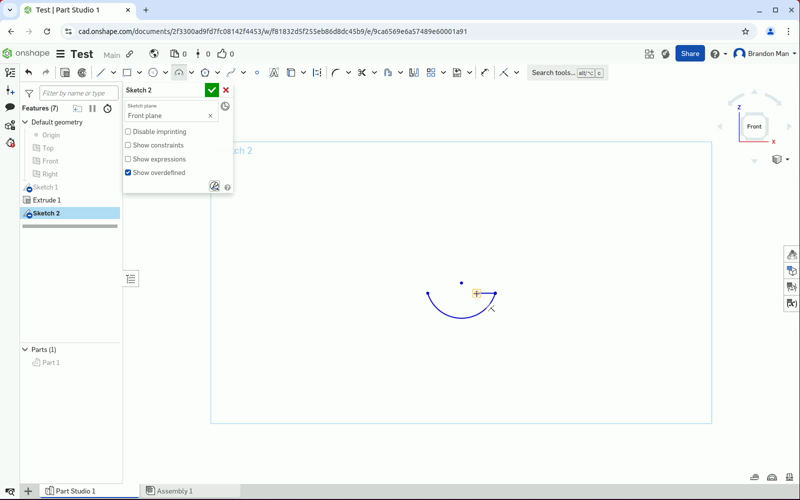
click(476, 293)
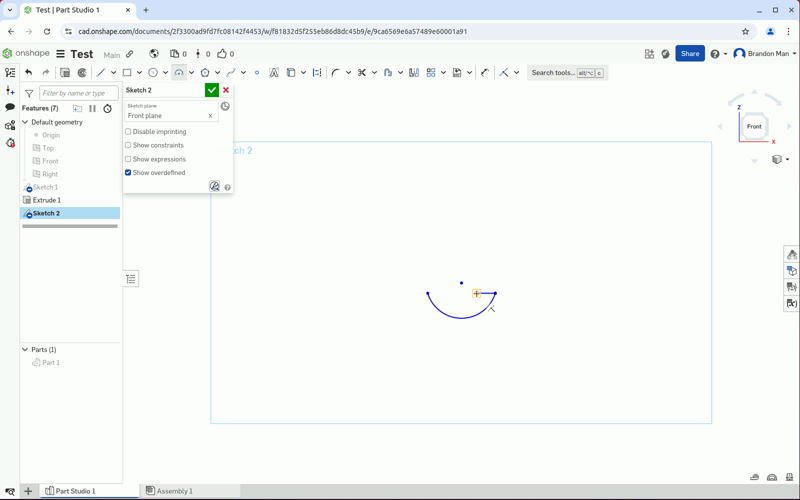
key_down(shift)
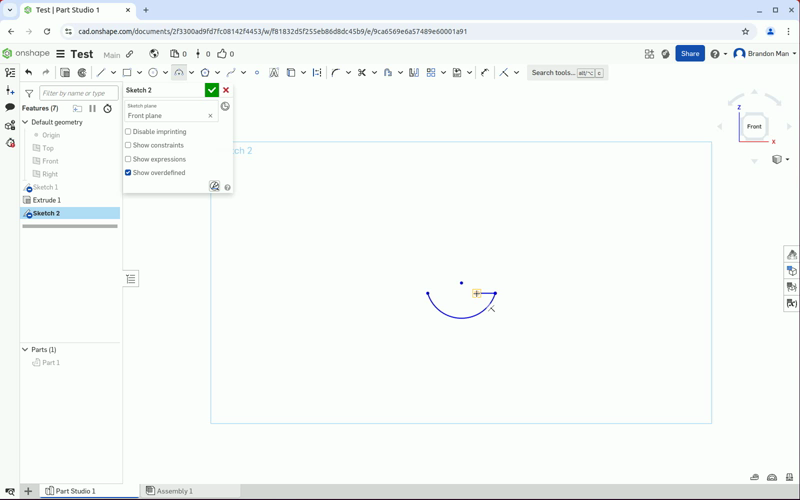
mouse_move(446, 293)
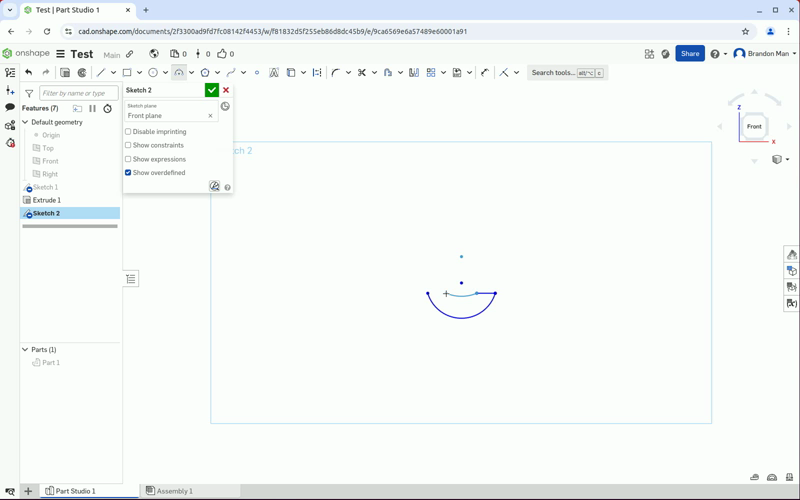
click(446, 293)
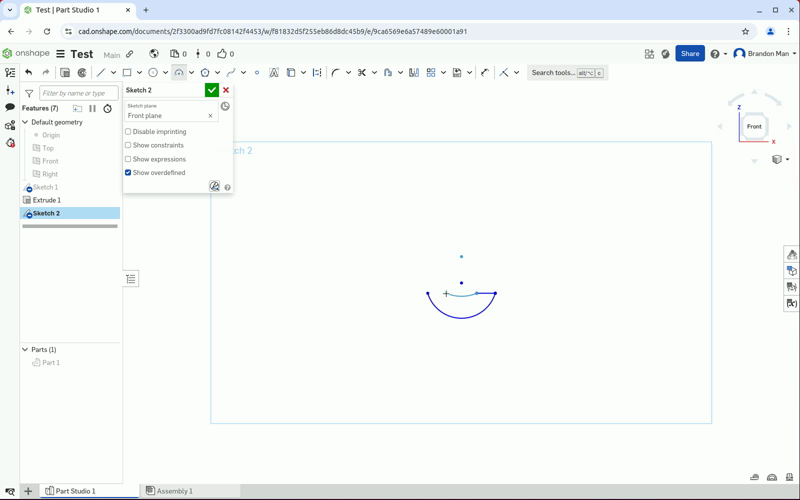
mouse_move(461, 301)
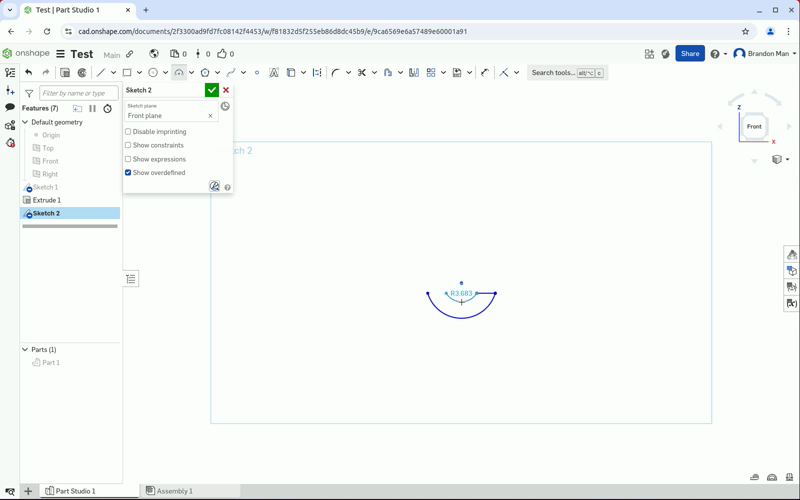
click(461, 301)
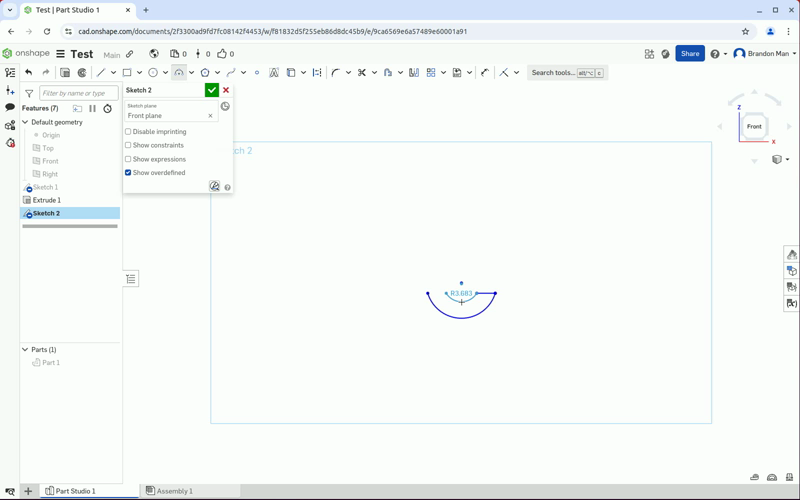
key_up(shift)
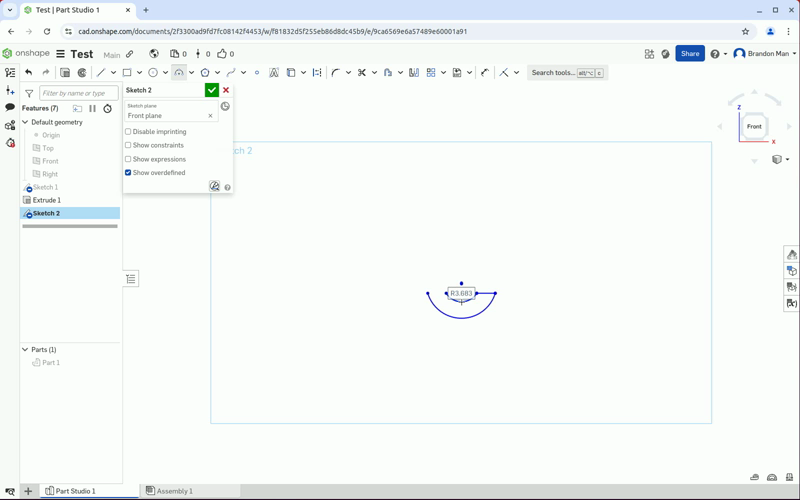
key(esc)
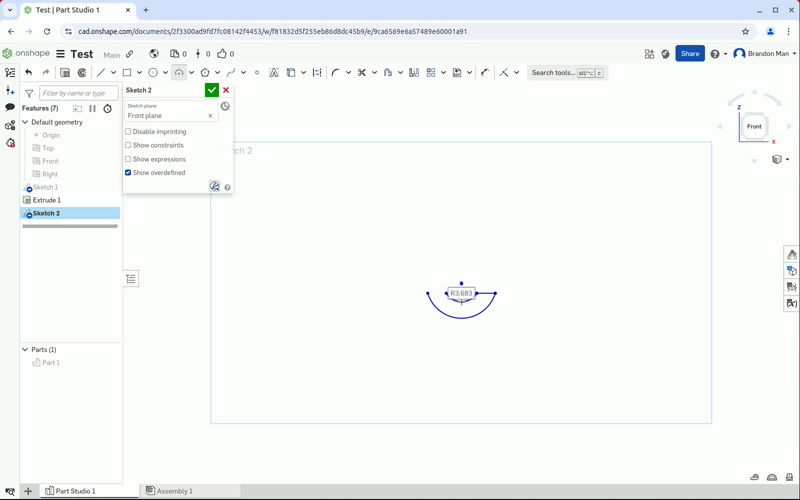
key(l)
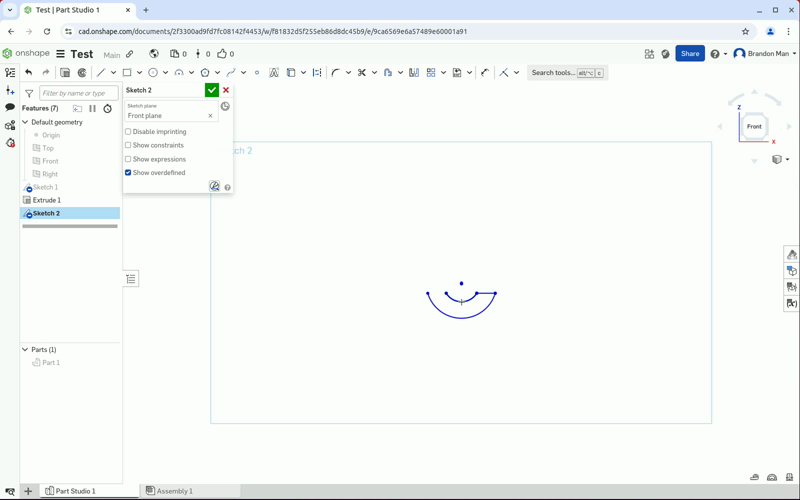
mouse_move(446, 293)
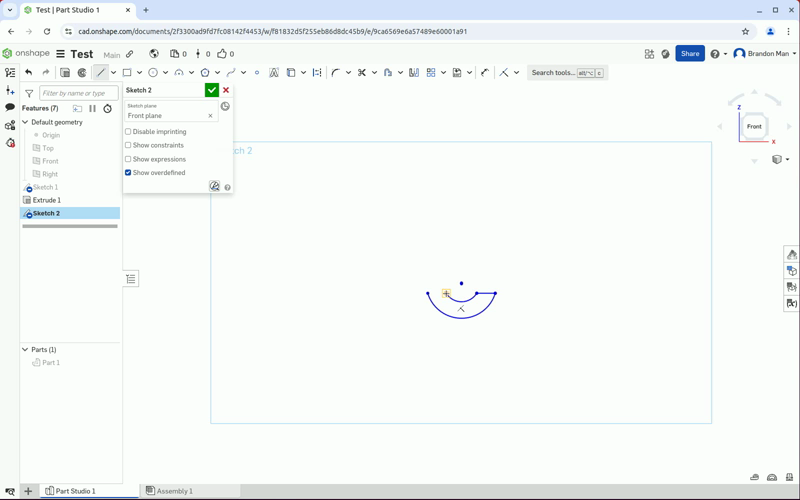
click(446, 293)
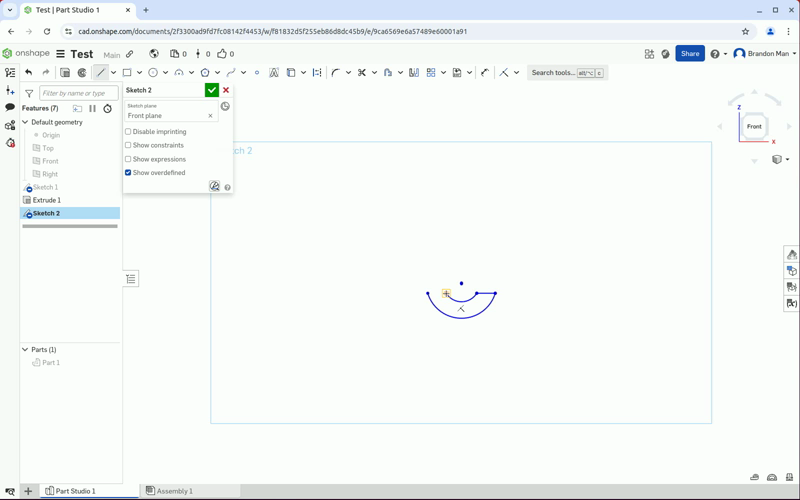
mouse_move(476, 293)
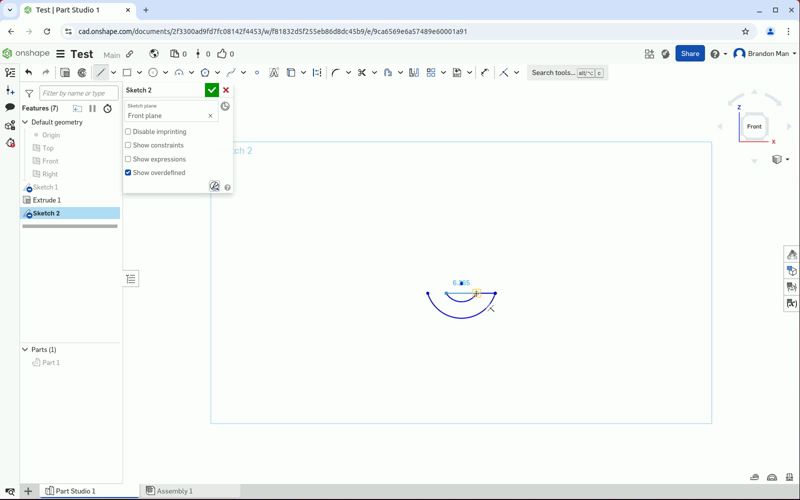
key_down(shift)
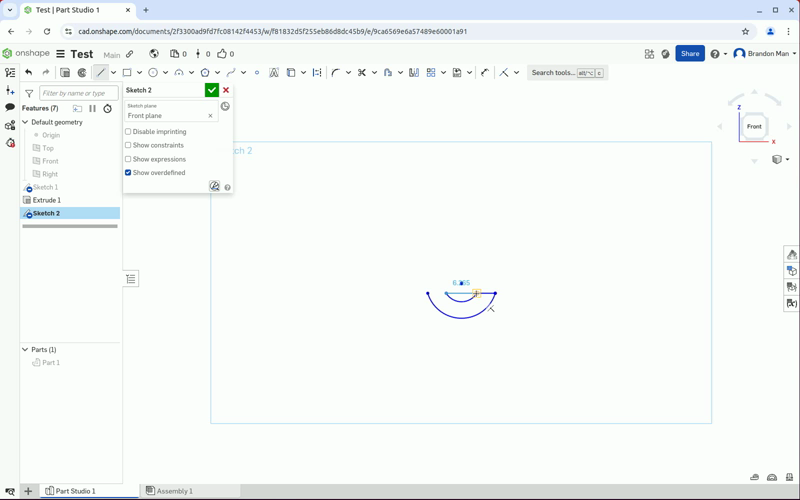
mouse_move(427, 293)
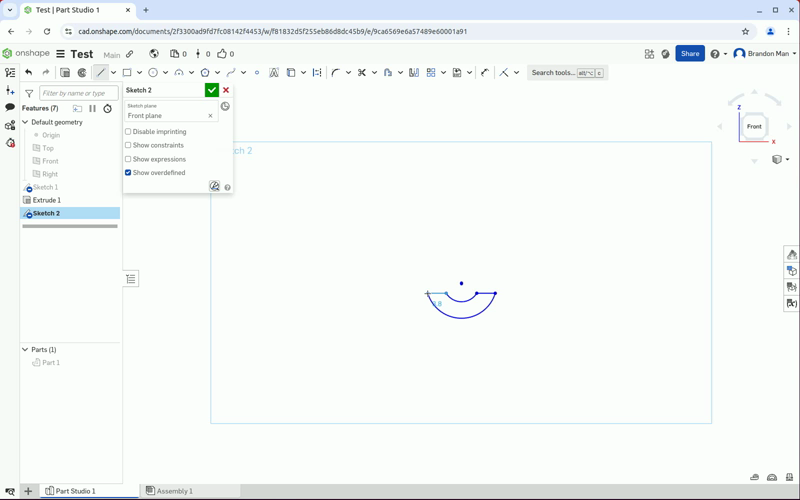
key_up(shift)
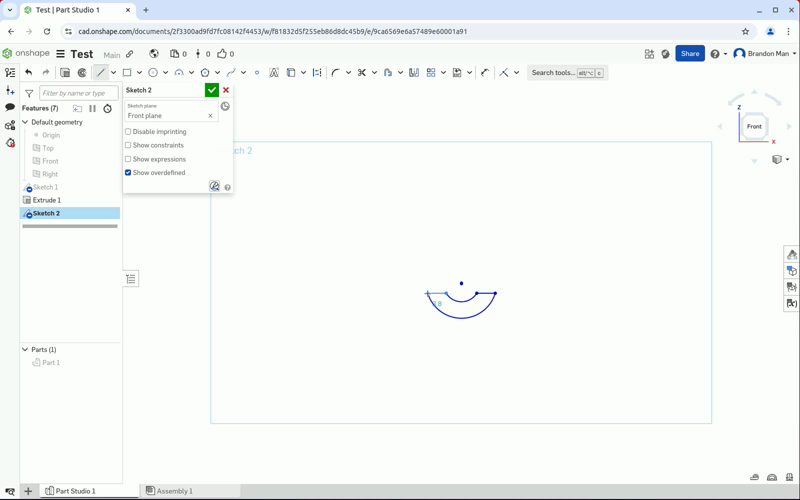
click(427, 293)
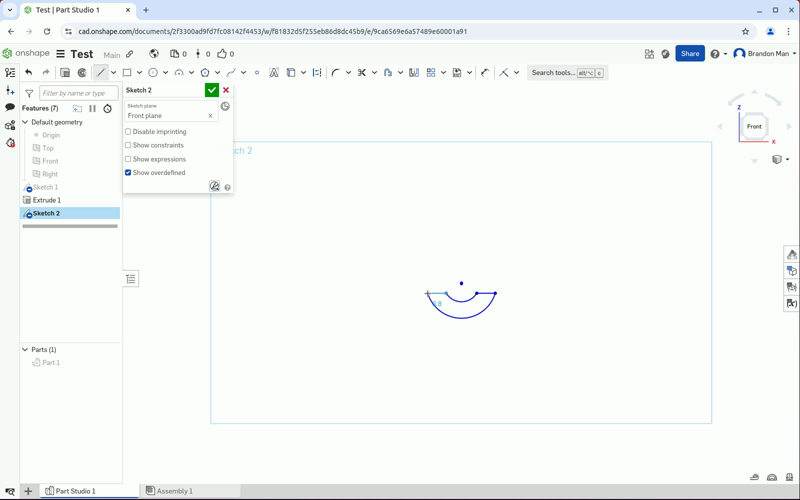
key(esc)
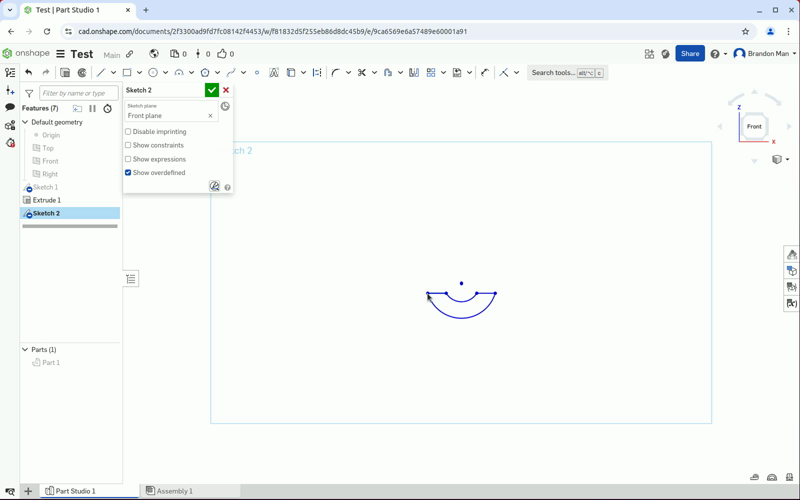
mouse_move(439, 301)
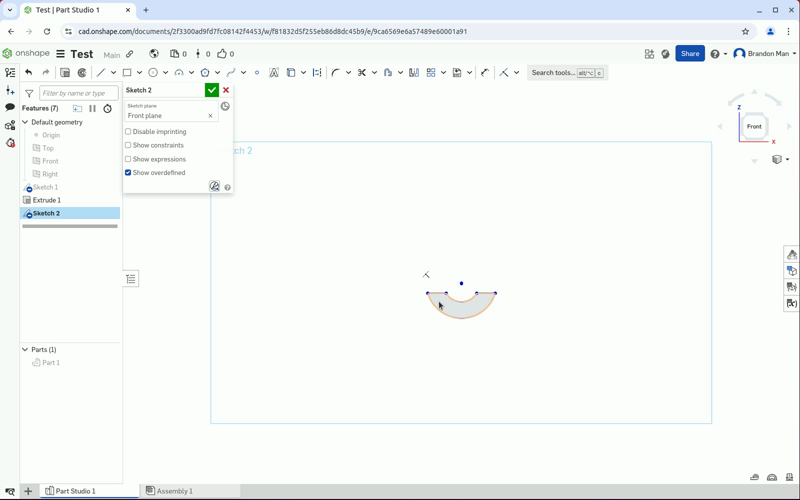
scroll(6)
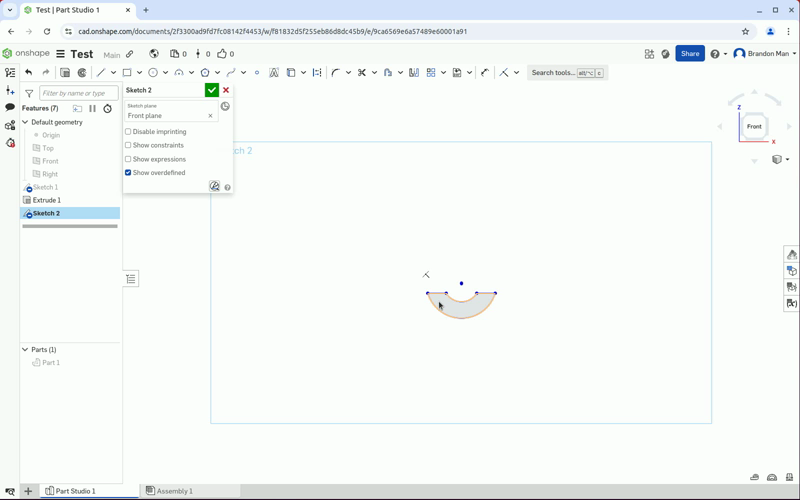
scroll(6)
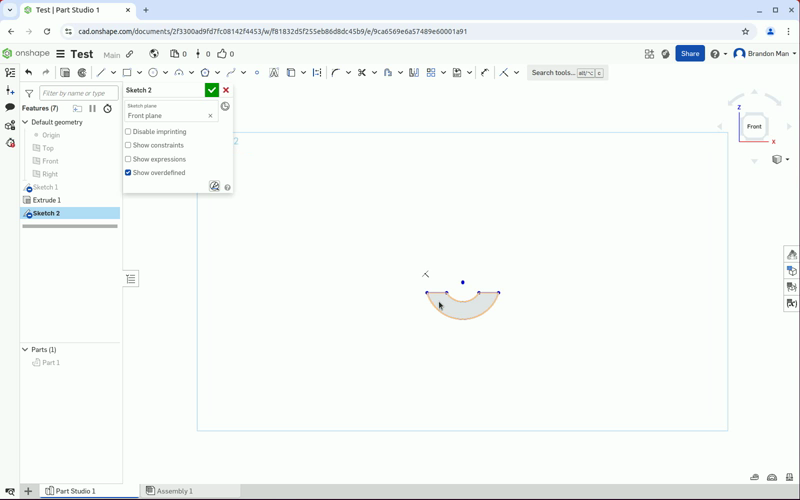
scroll(6)
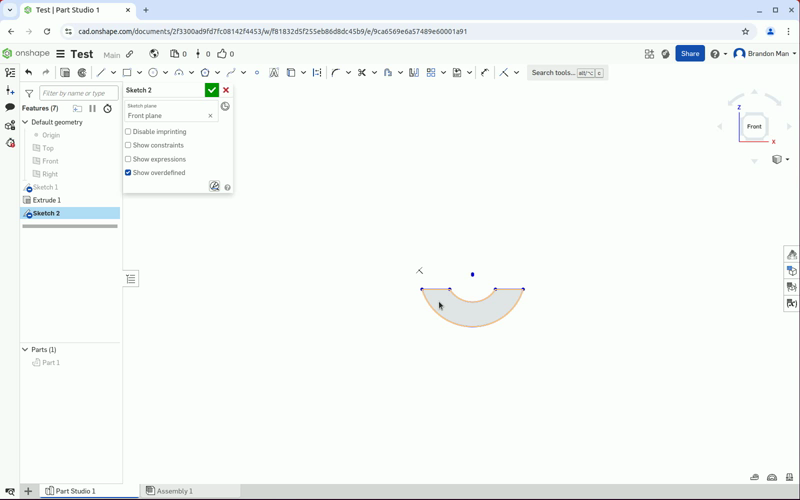
scroll(6)
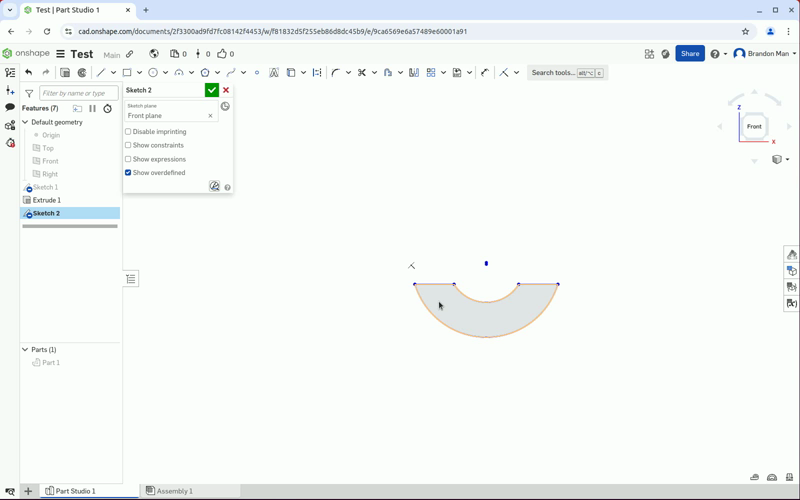
scroll(6)
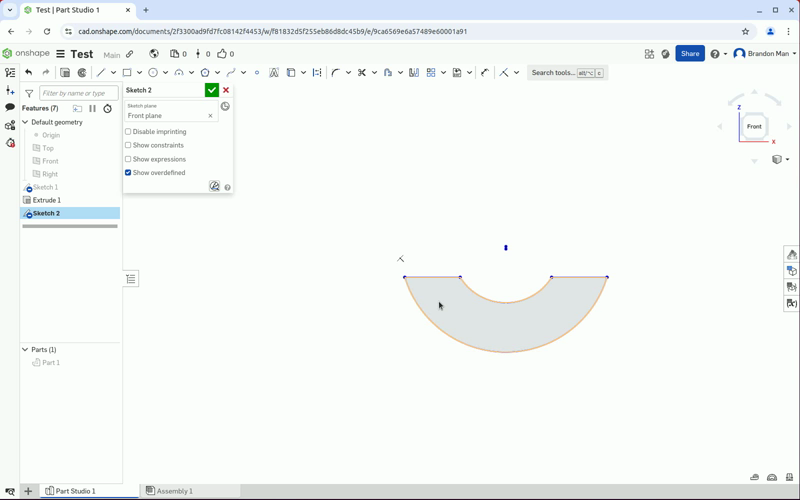
scroll(6)
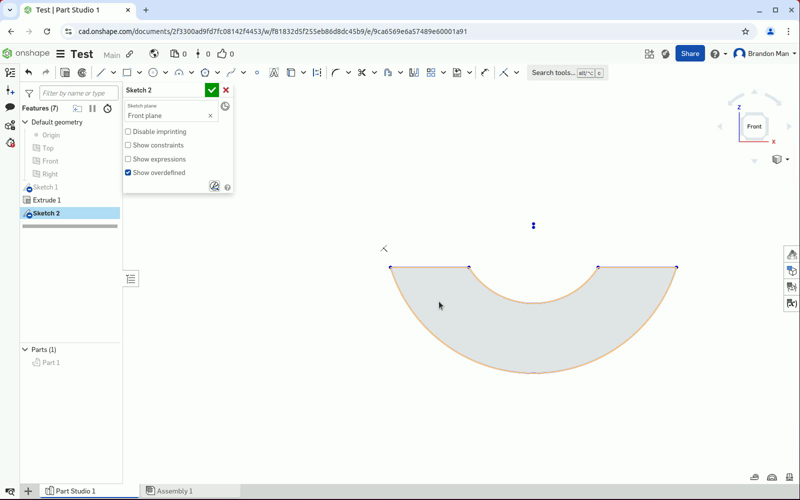
scroll(6)
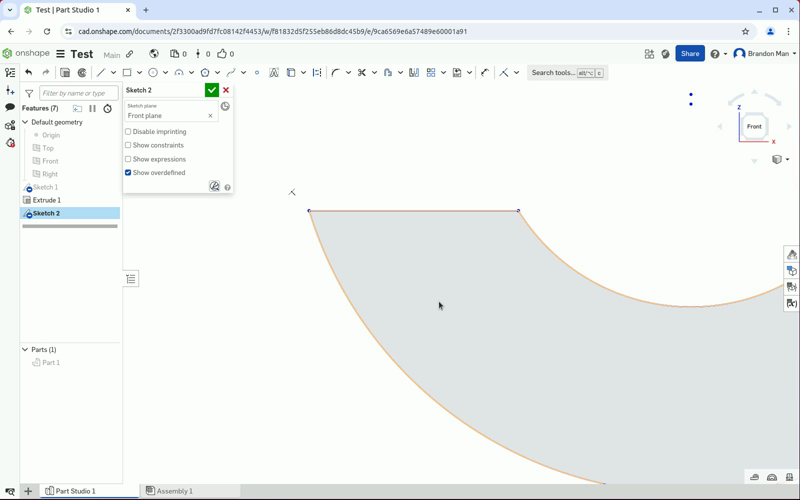
click(439, 301)
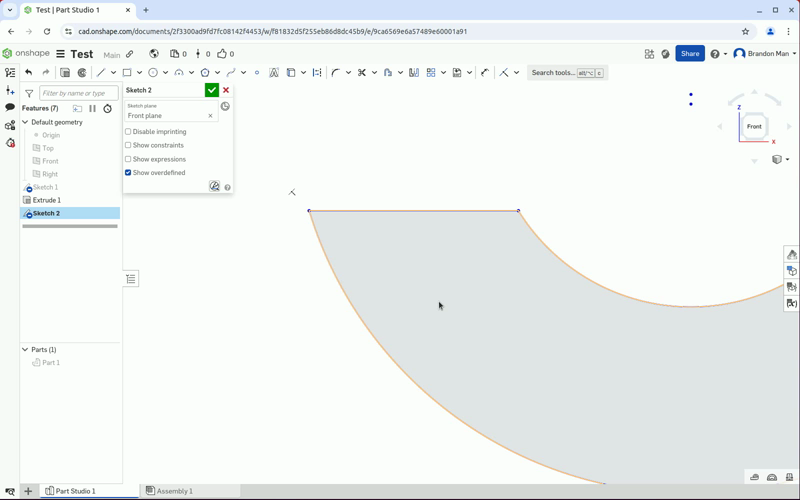
scroll(-6)
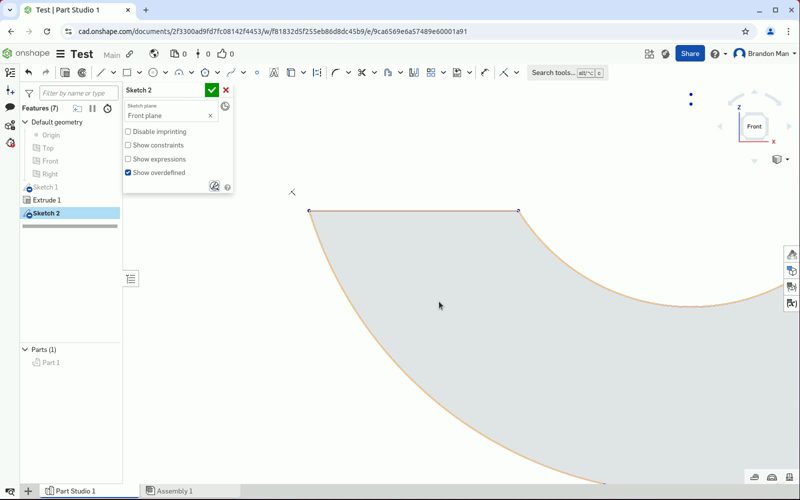
scroll(-6)
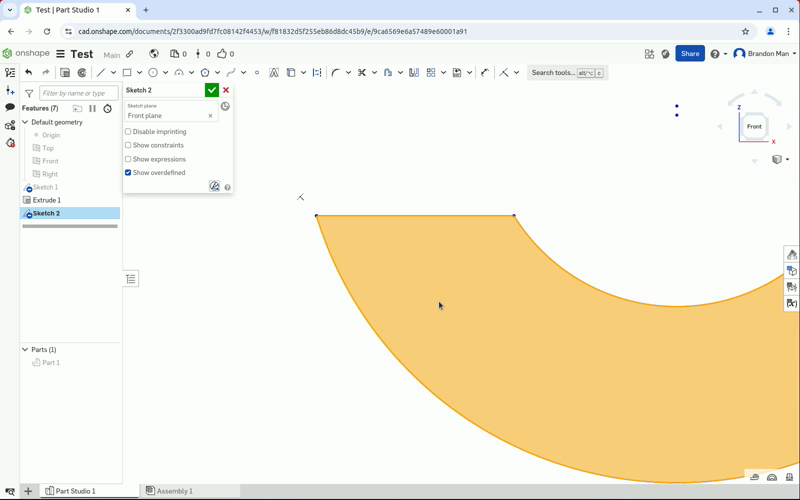
scroll(-6)
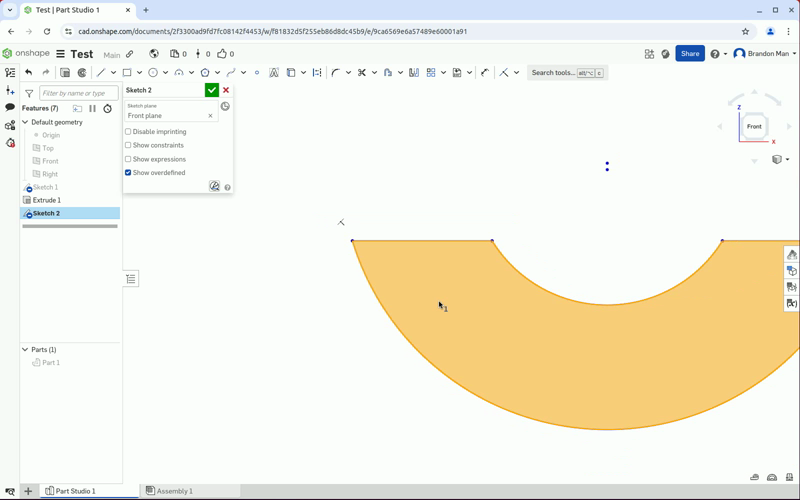
scroll(-6)
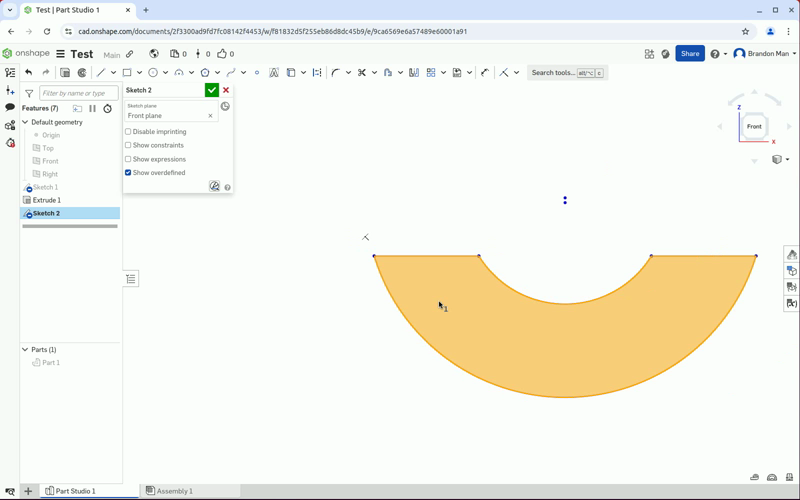
scroll(-6)
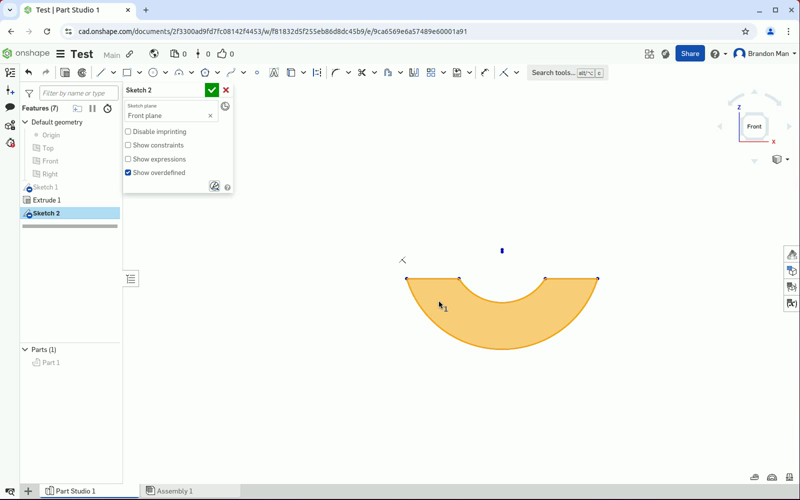
scroll(-6)
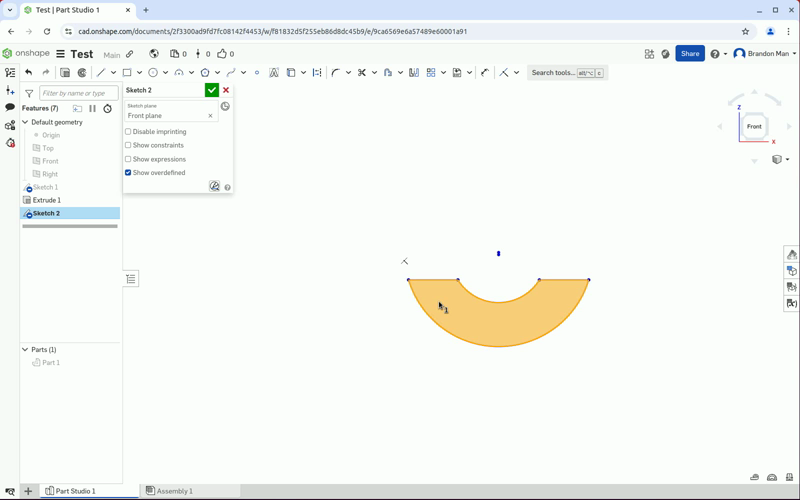
scroll(-6)
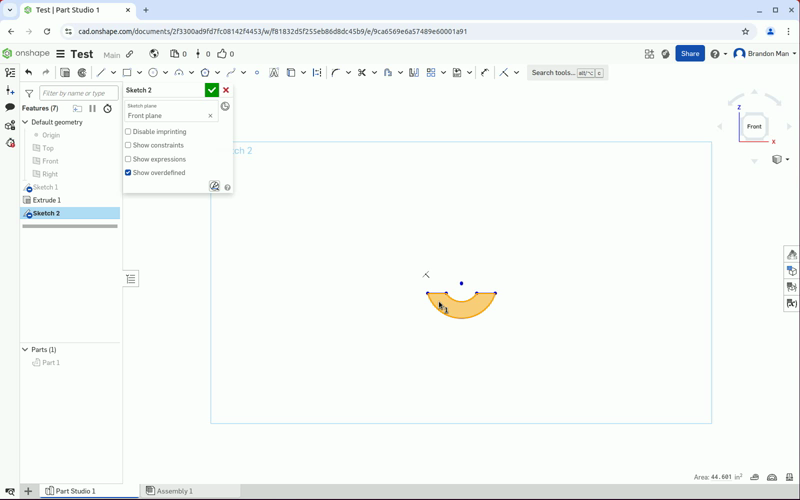
mouse_move(73, 352)
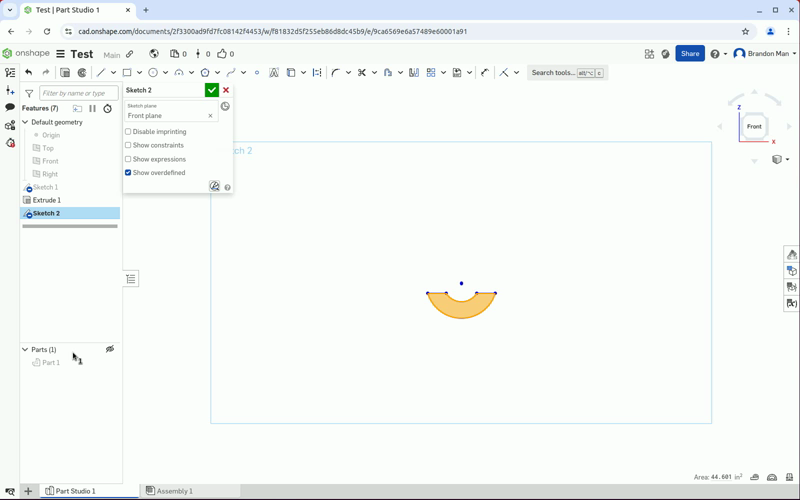
key(shift+y)
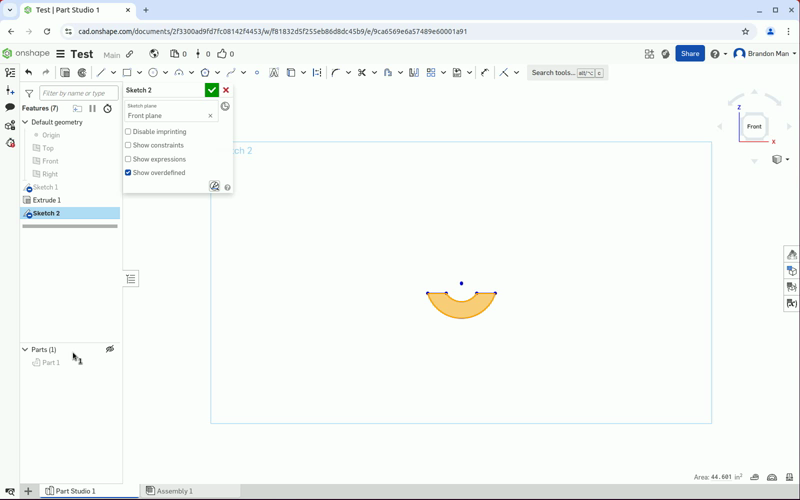
key(shift+e)
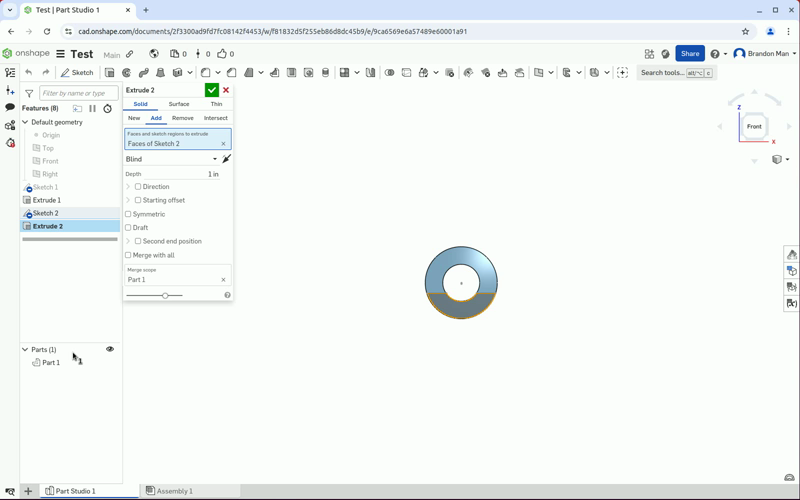
mouse_move(143, 106)
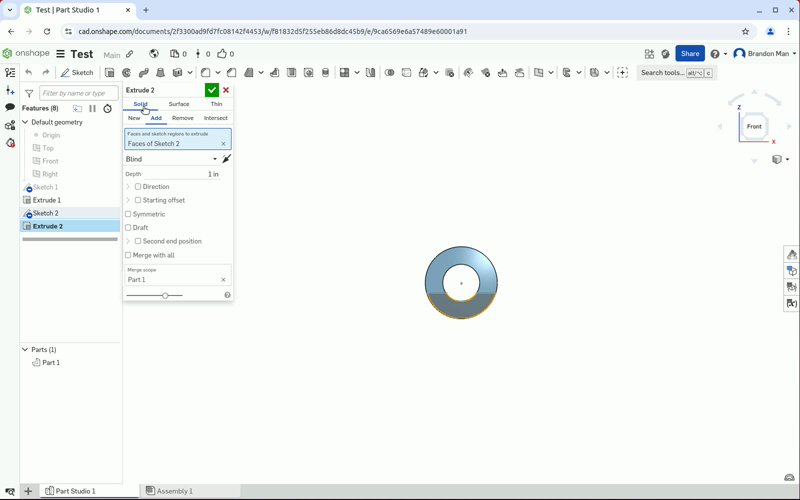
click(143, 106)
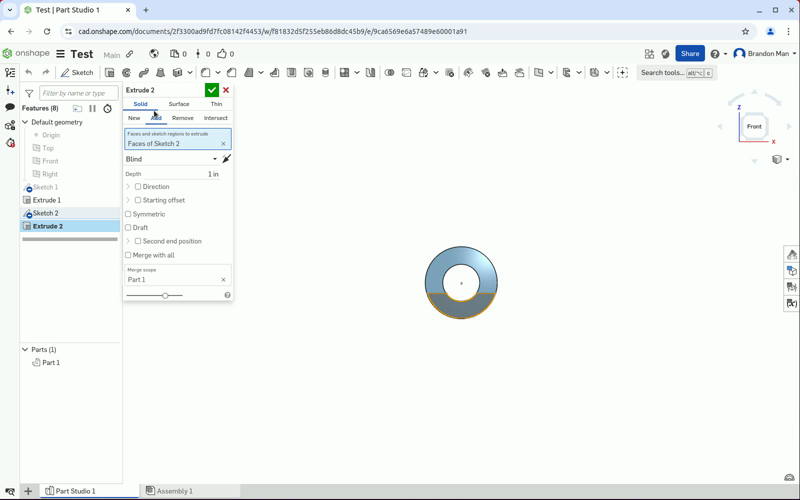
mouse_move(186, 120)
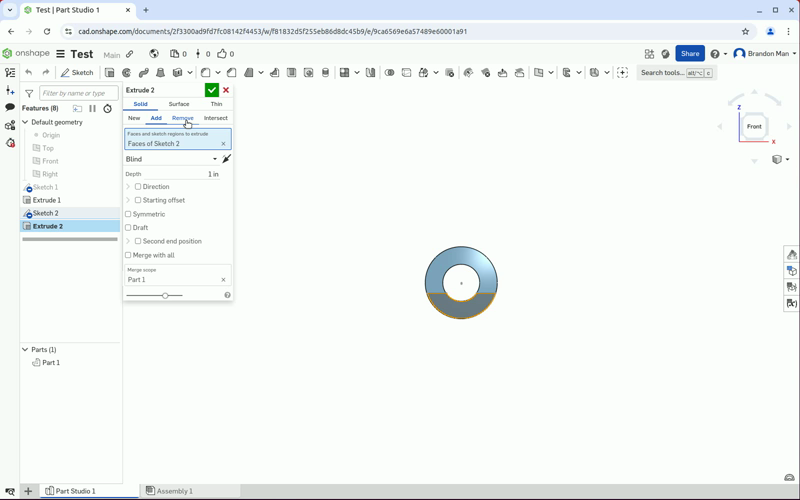
click(186, 120)
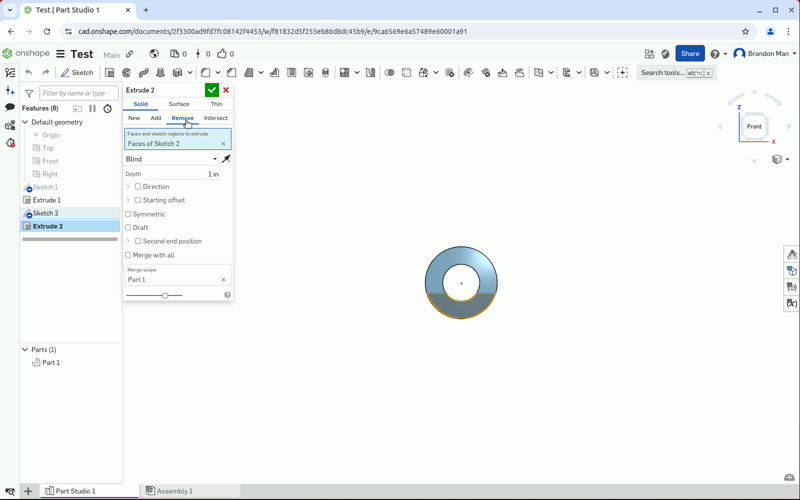
key(tab, 4)
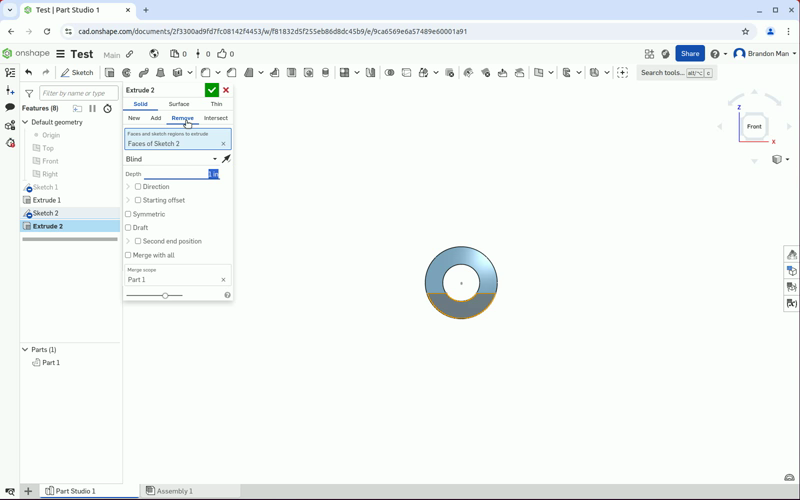
text(1.444)
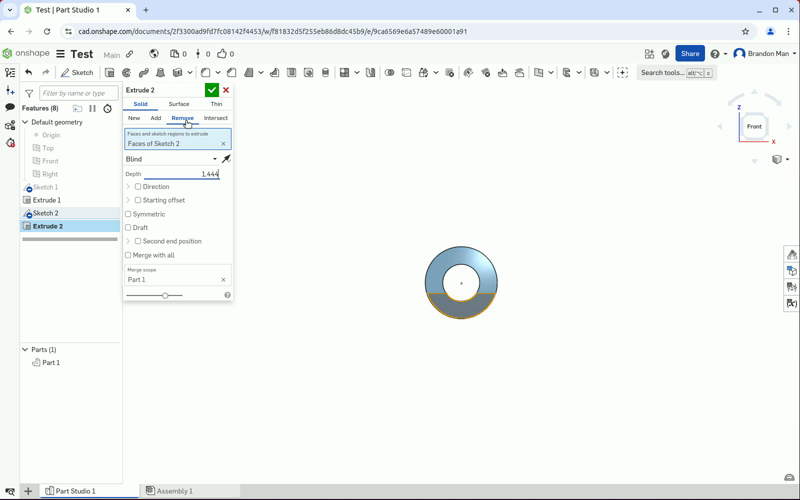
key(tab, 6)
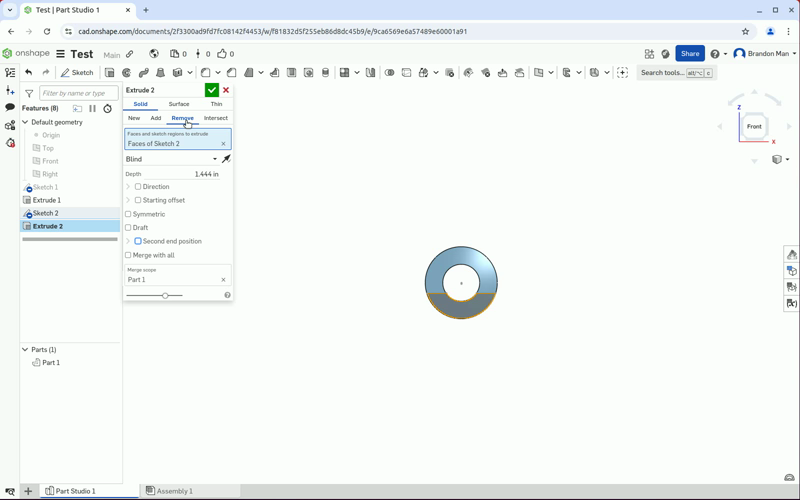
key(space)
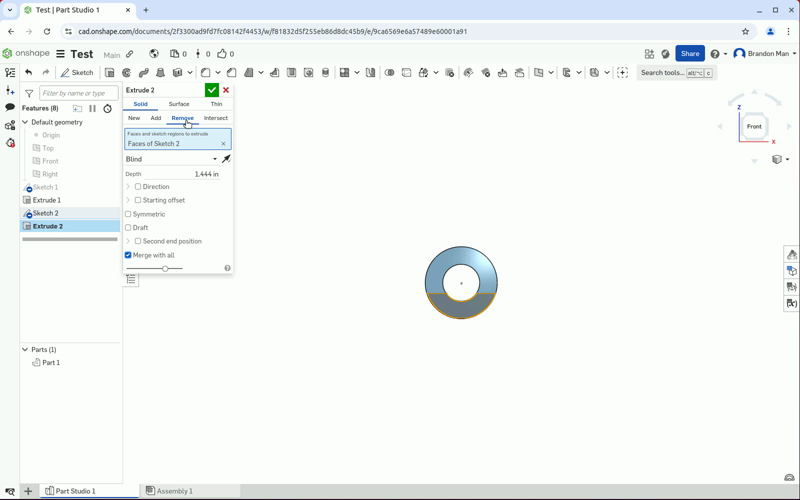
key(enter)
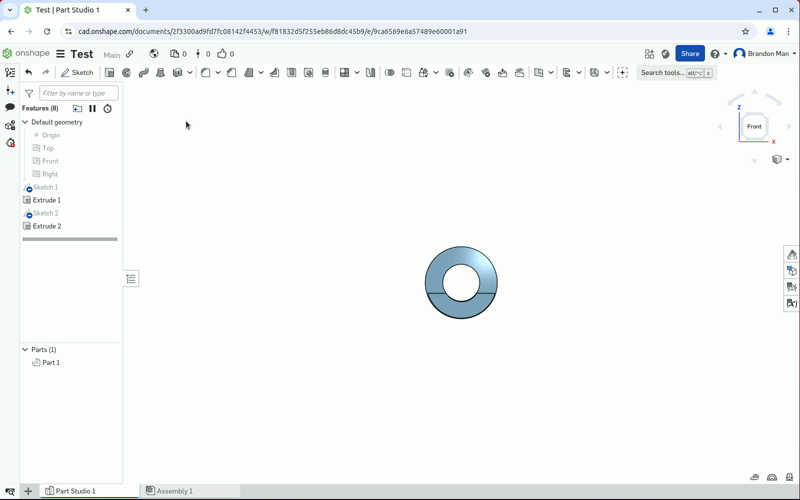
key(shift+h)
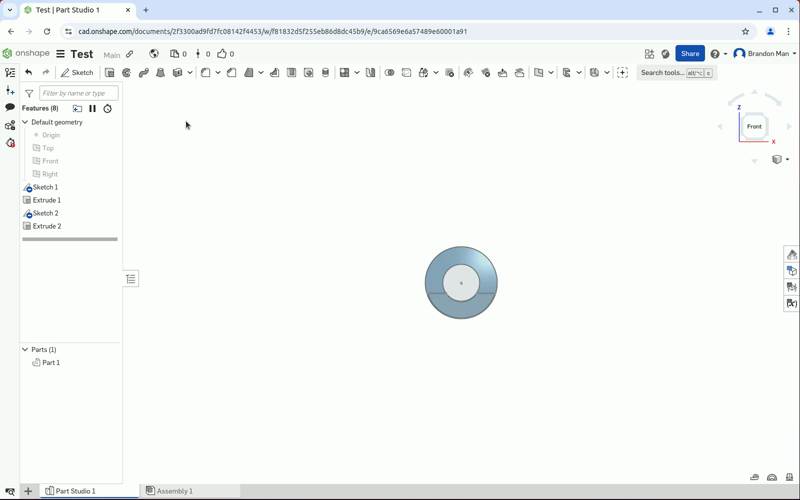
key(shift+h)
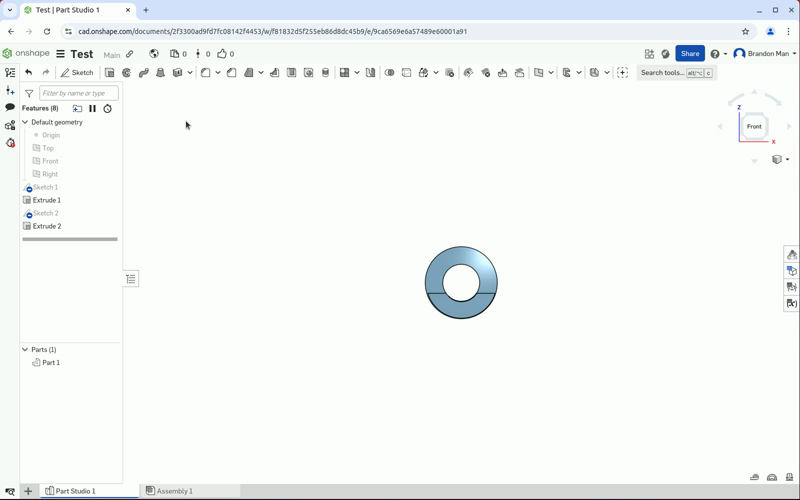
mouse_move(73, 189)
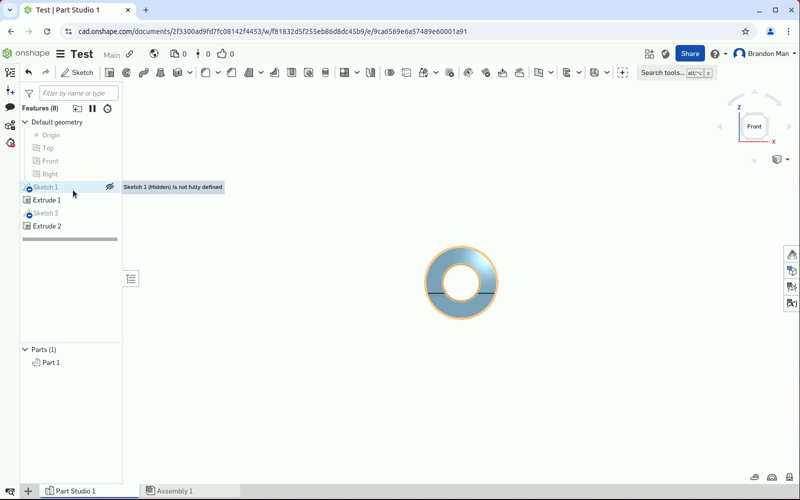
click(73, 189)
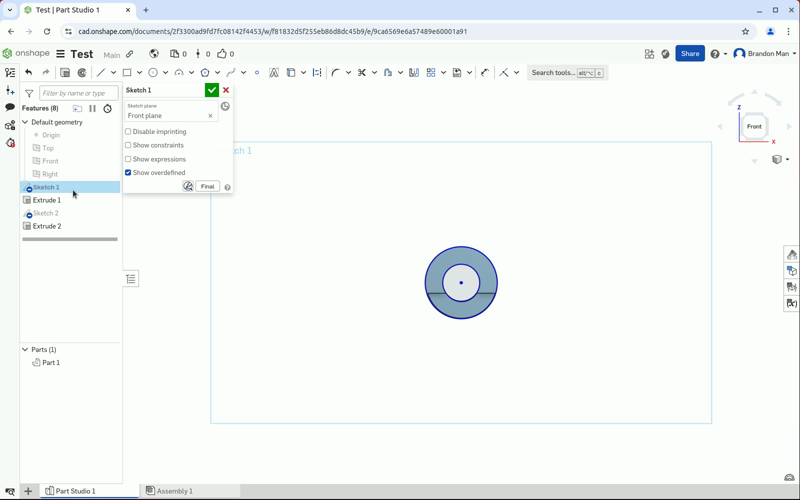
mouse_move(229, 92)
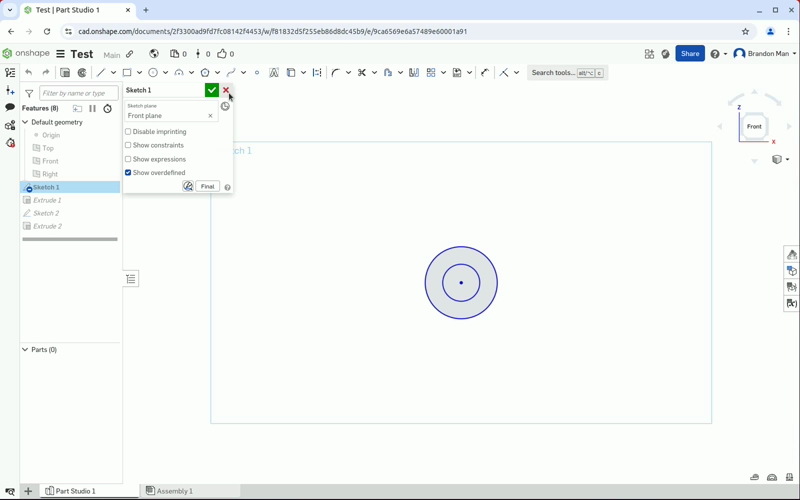
click(229, 92)
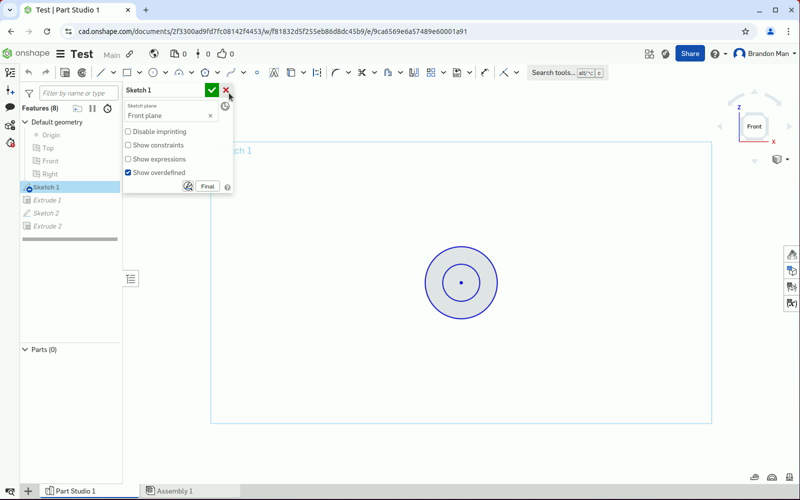
key(shift+s)
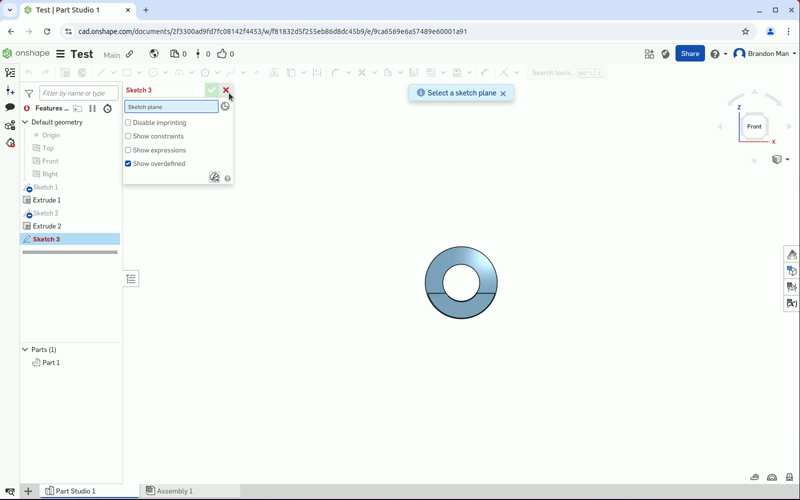
mouse_move(73, 163)
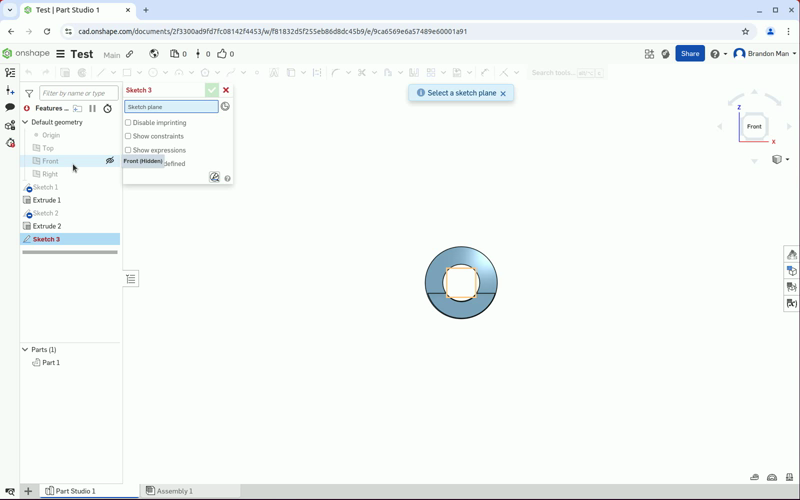
click(73, 163)
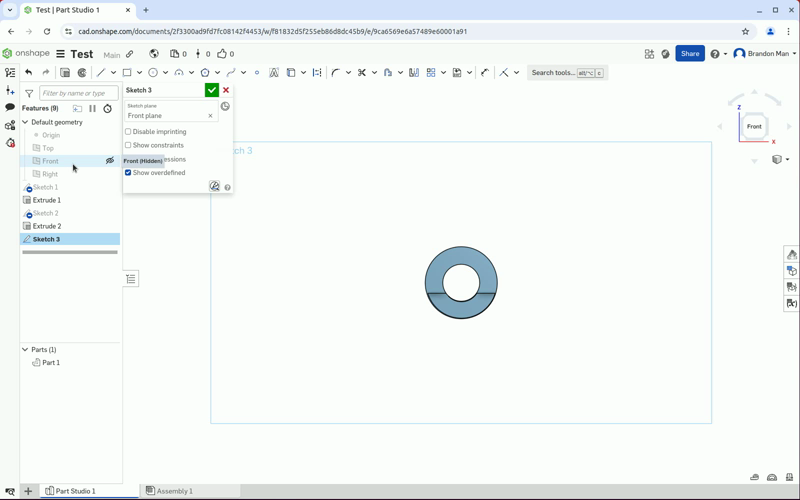
mouse_move(73, 352)
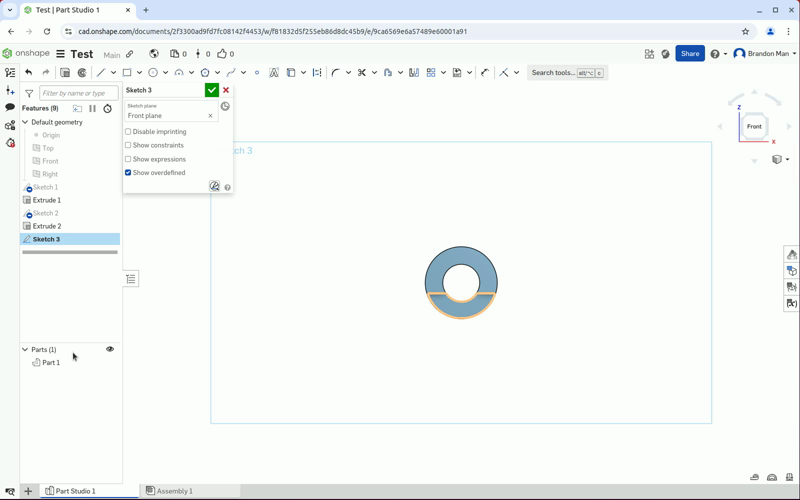
key(y)
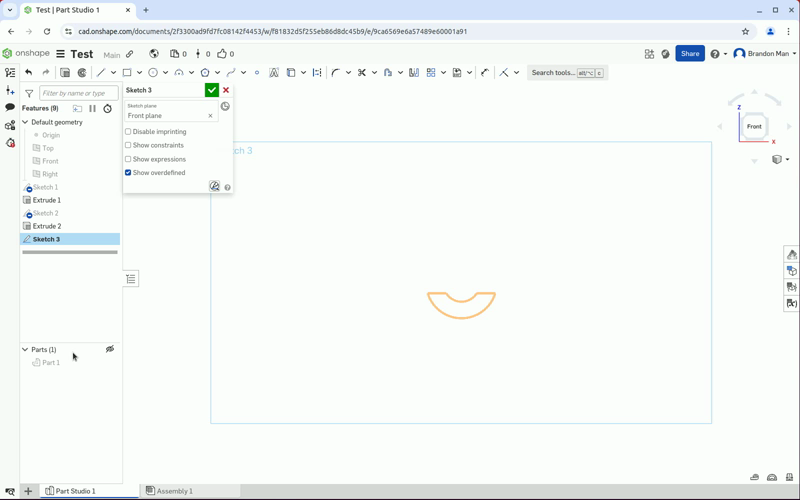
key(l)
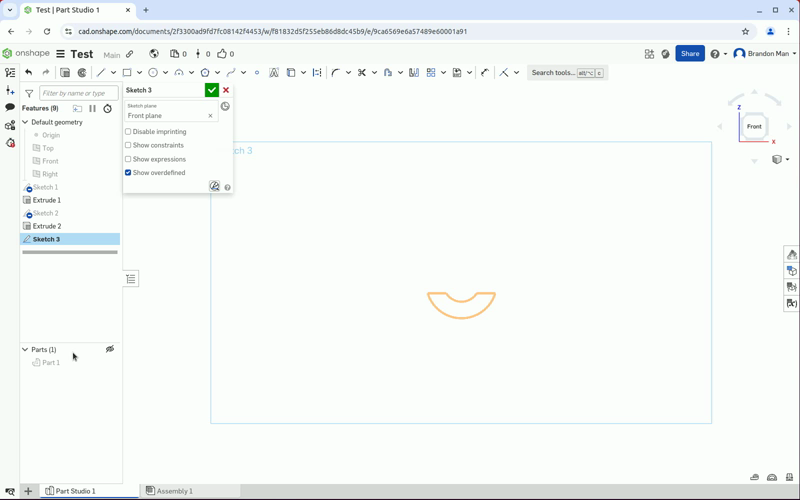
key_down(shift)
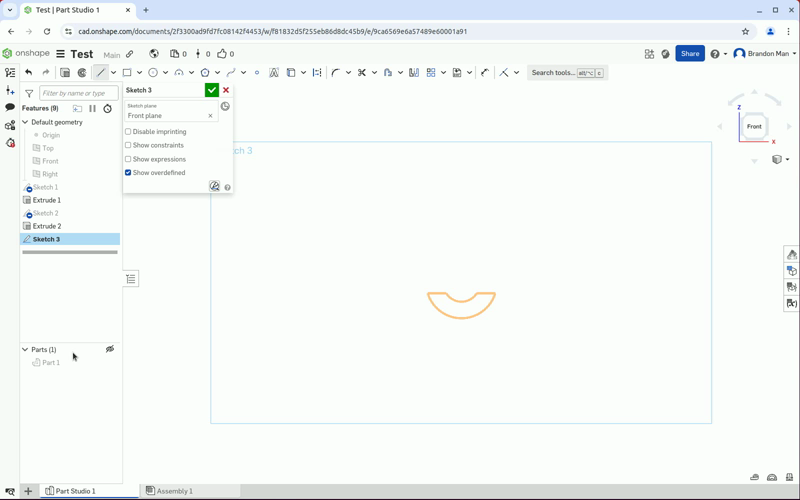
mouse_move(427, 272)
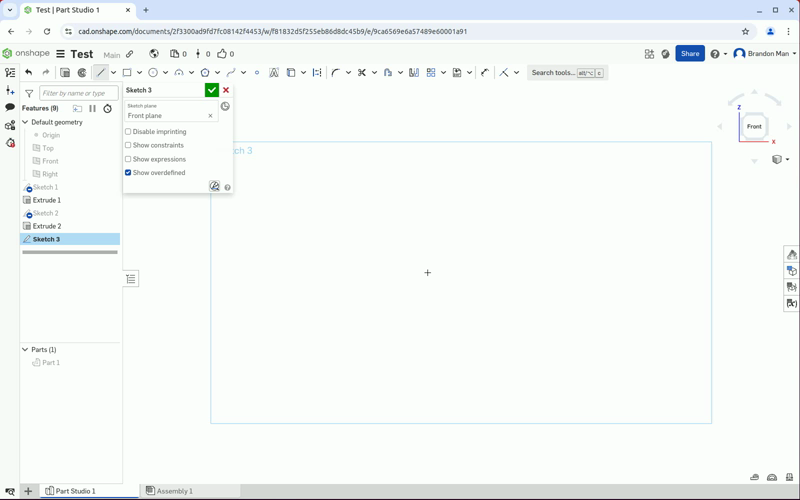
click(427, 272)
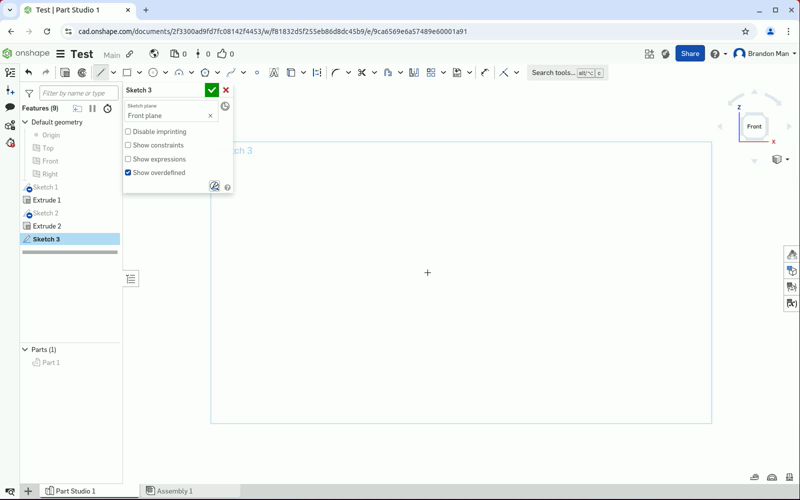
key_up(shift)
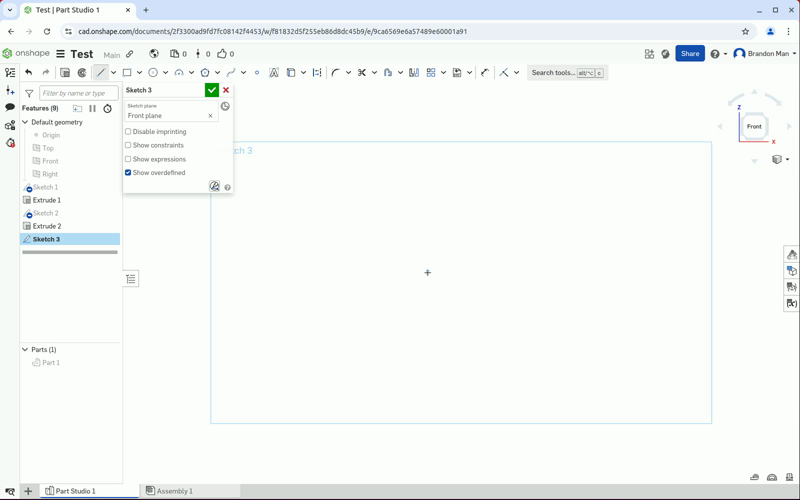
key_down(shift)
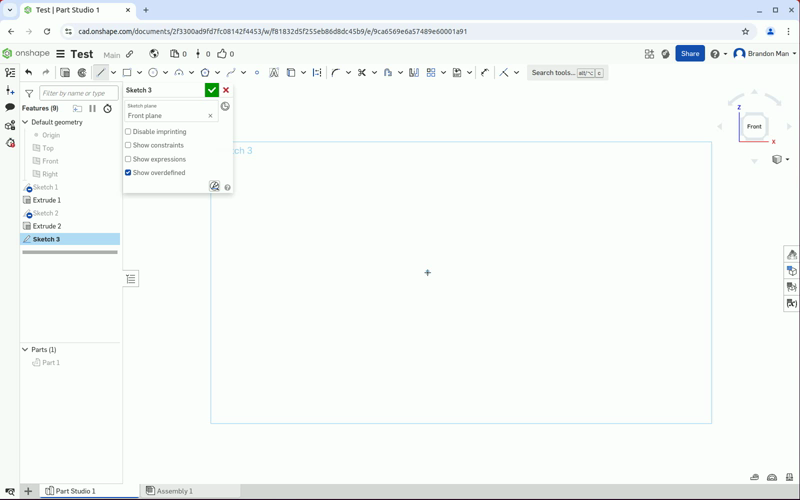
mouse_move(457, 272)
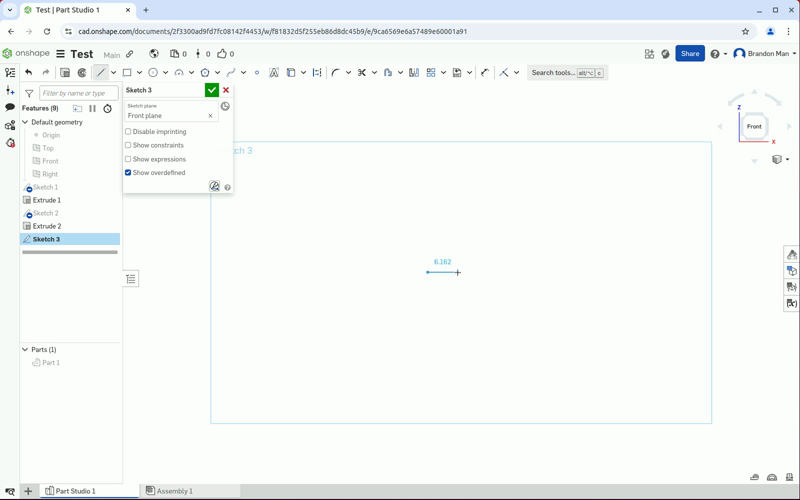
mouse_move(446, 272)
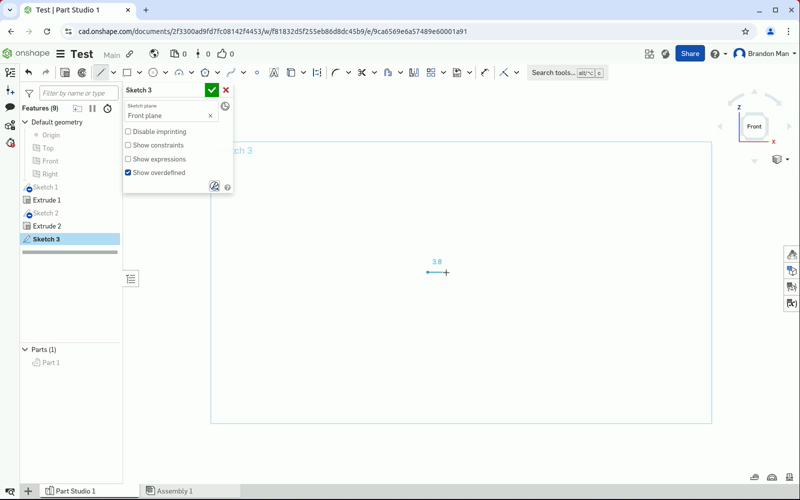
click(446, 272)
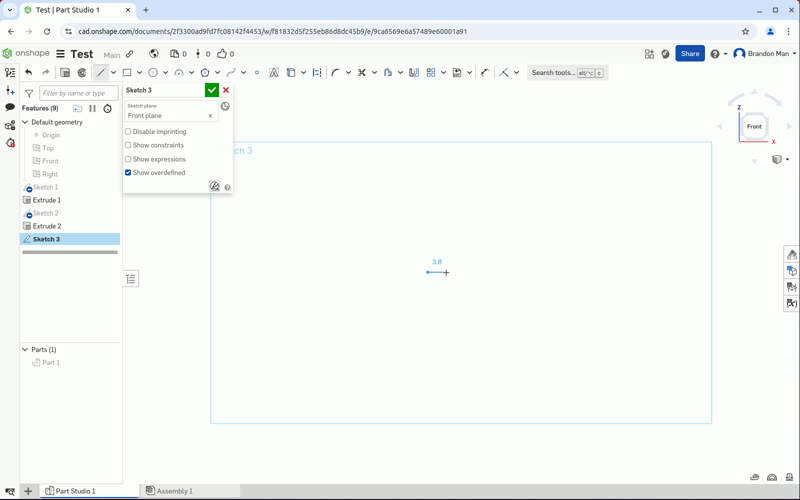
key_up(shift)
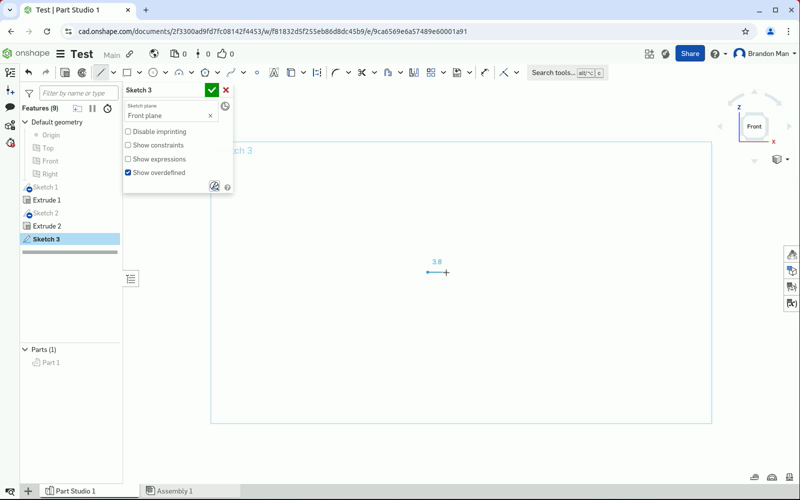
key(esc)
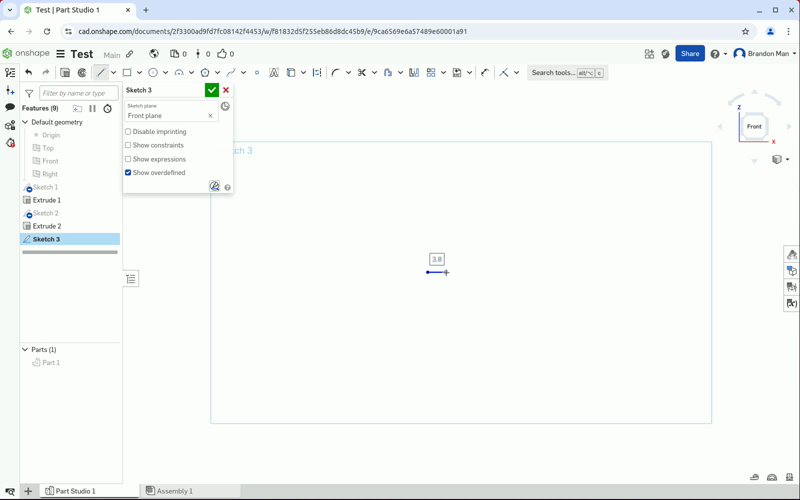
key(a)
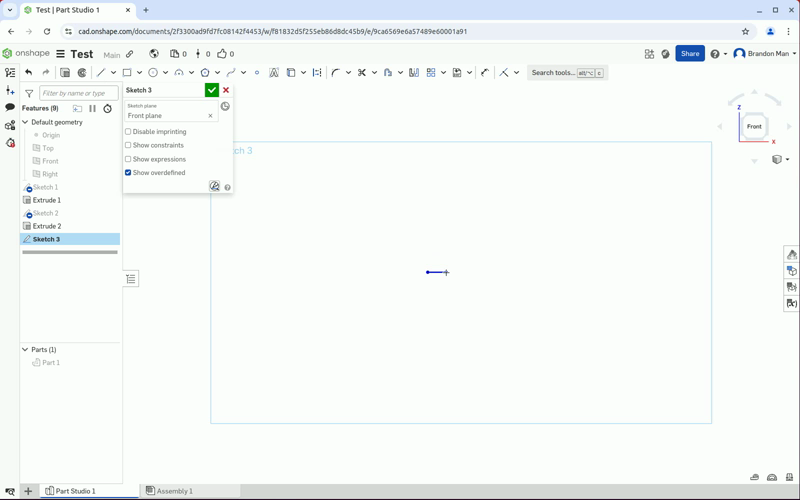
mouse_move(446, 272)
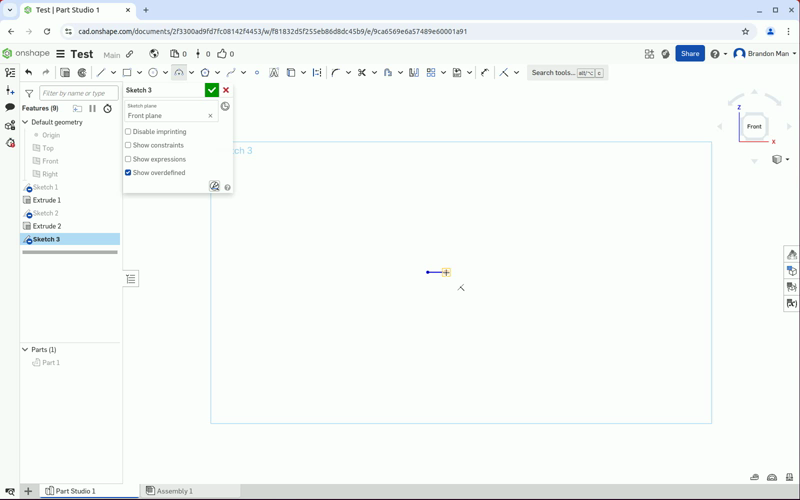
click(446, 272)
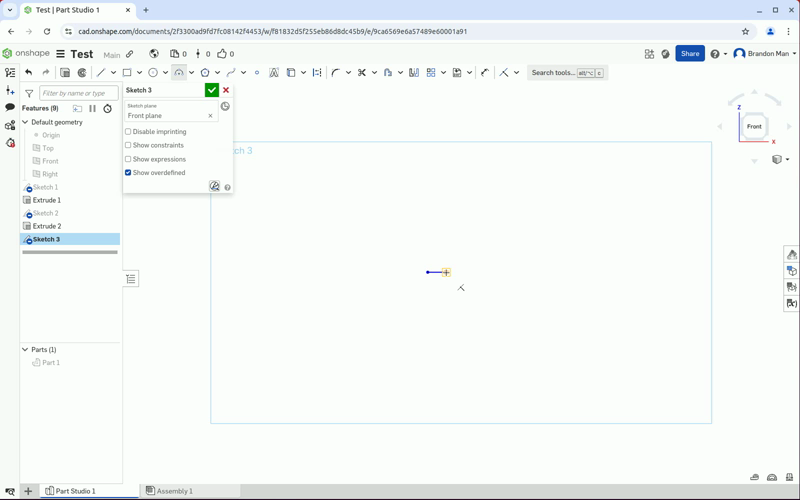
key_down(shift)
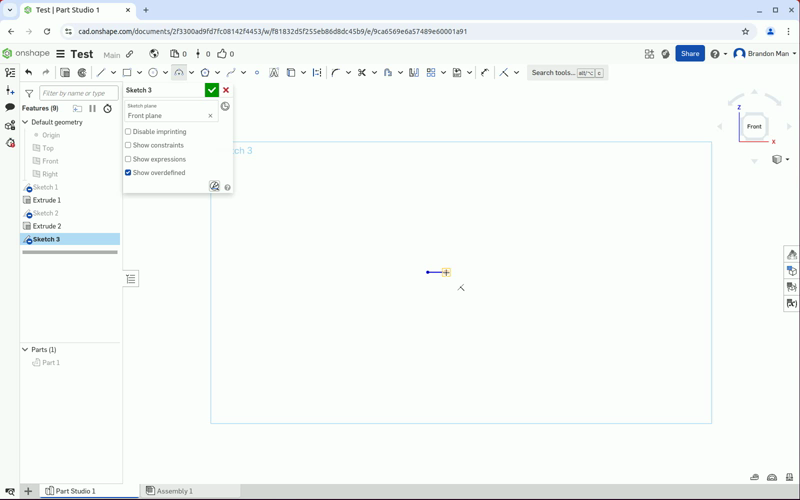
mouse_move(476, 272)
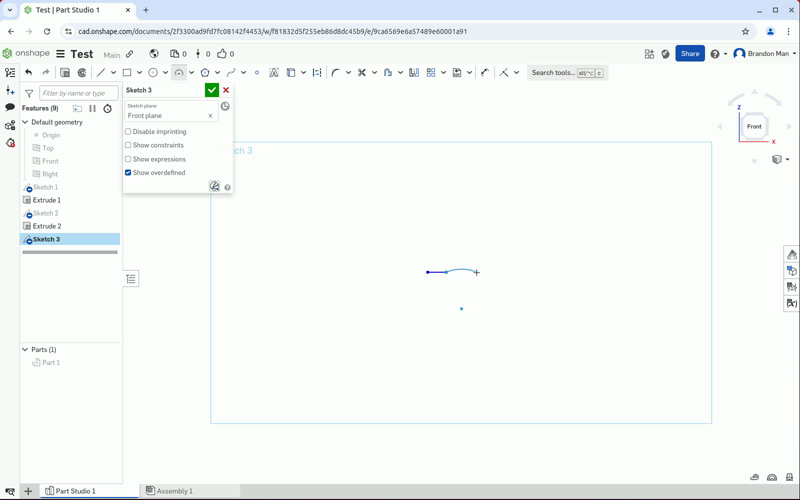
click(476, 272)
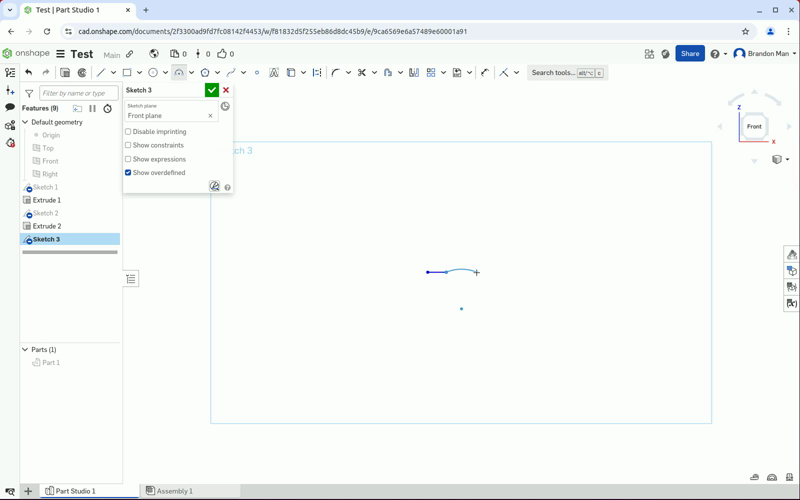
mouse_move(461, 264)
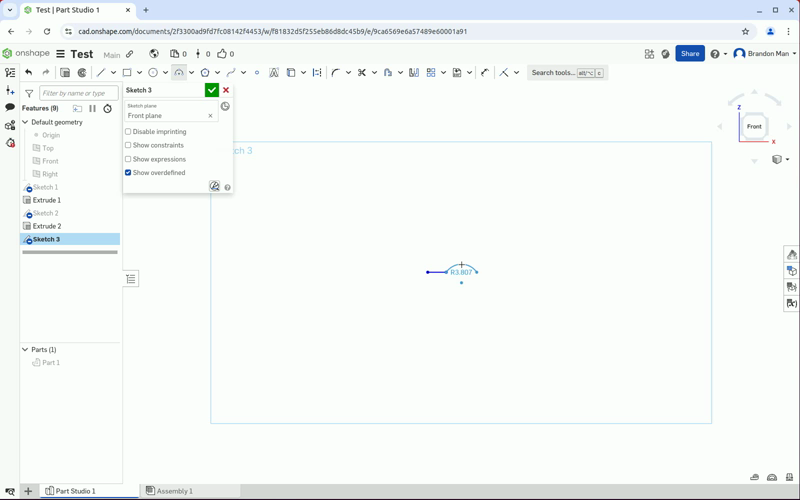
click(461, 264)
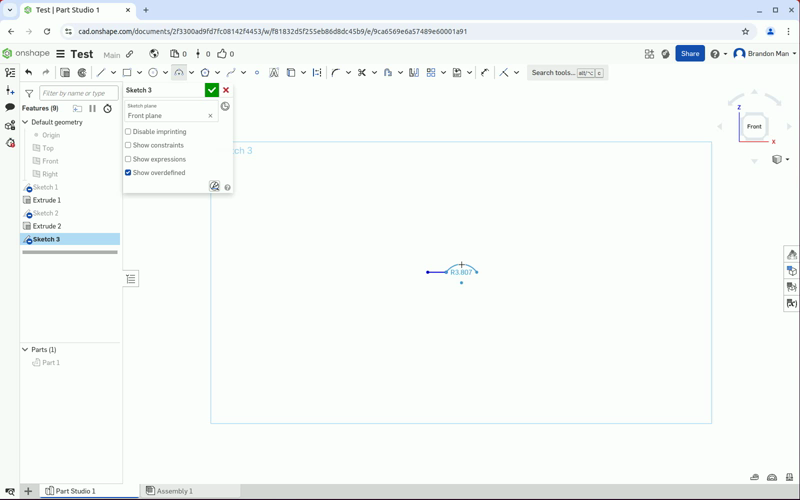
key_up(shift)
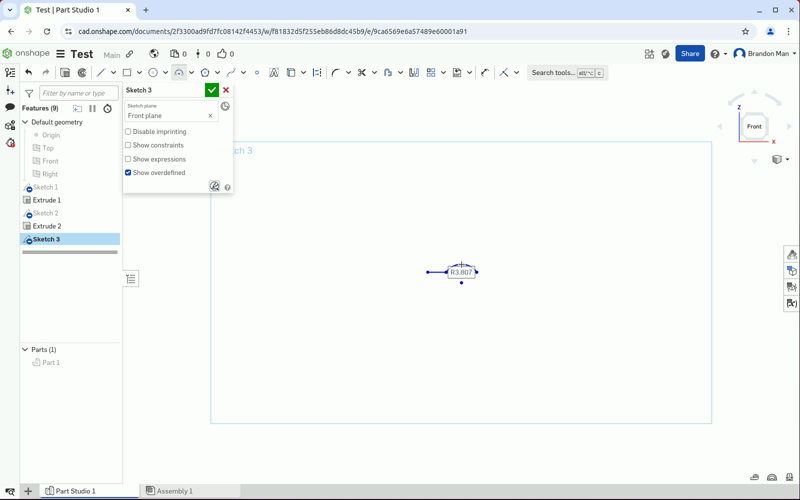
key(esc)
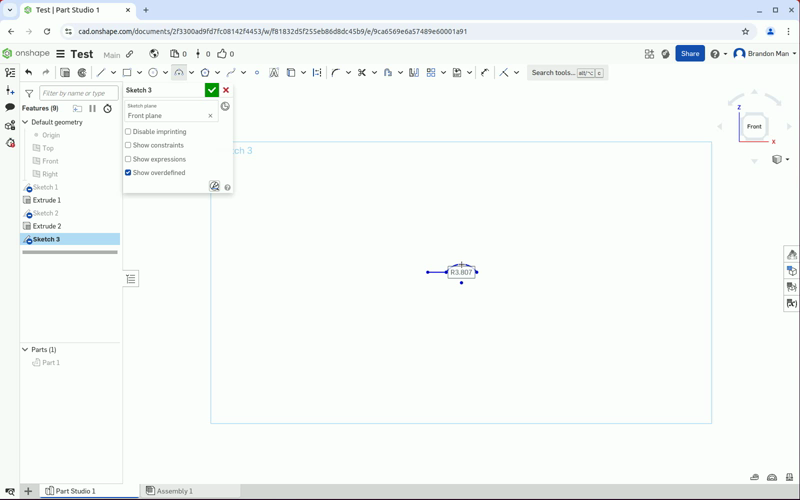
key(l)
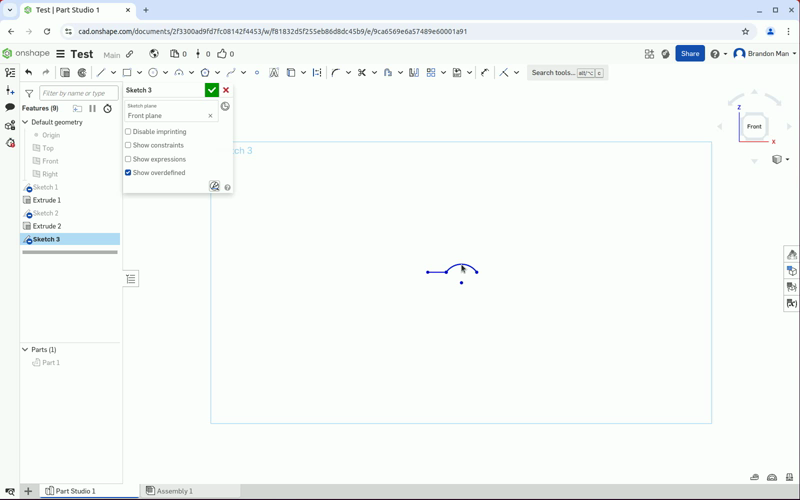
mouse_move(476, 272)
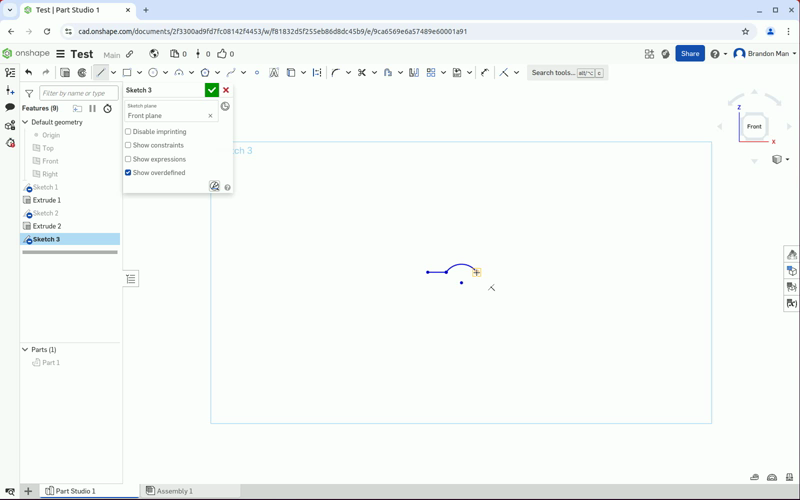
click(476, 272)
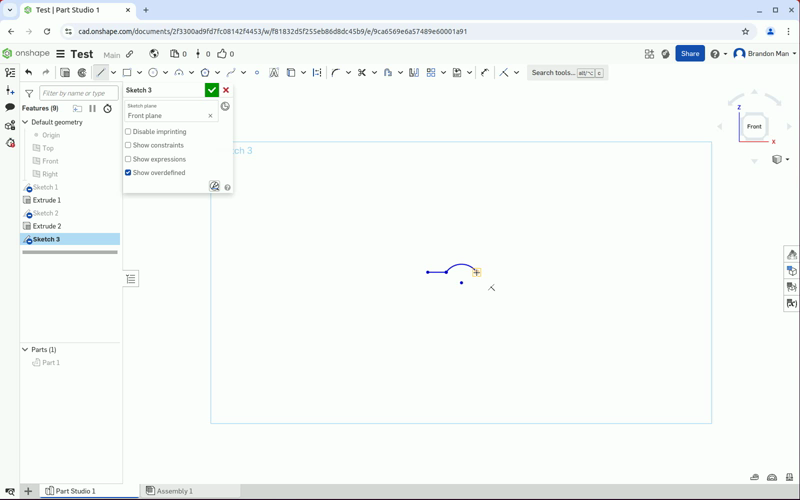
key_down(shift)
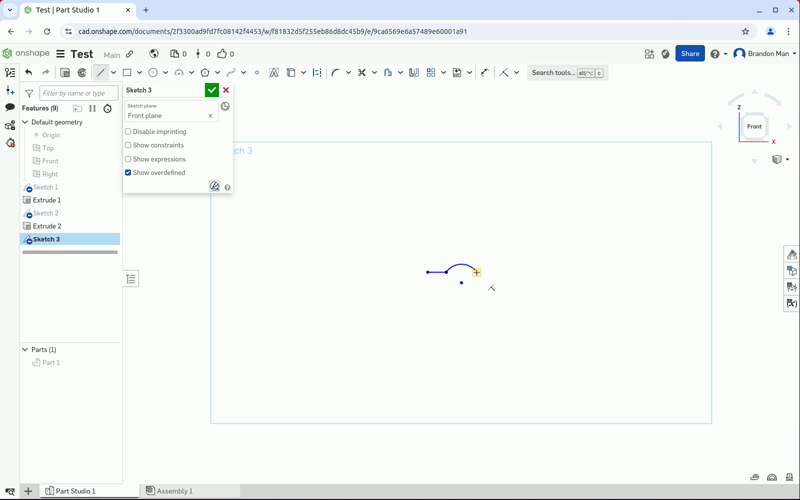
mouse_move(506, 272)
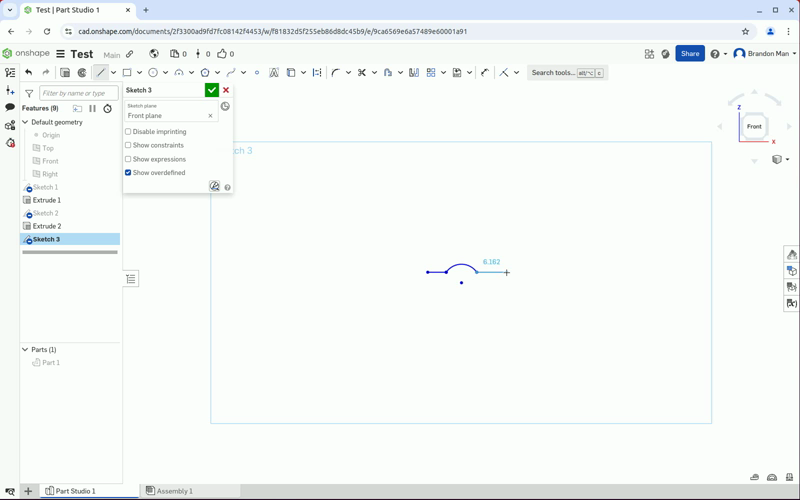
mouse_move(495, 272)
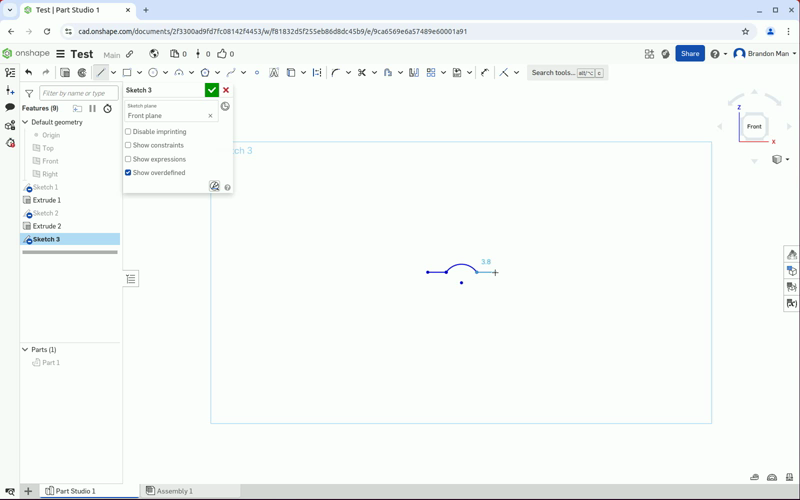
click(495, 272)
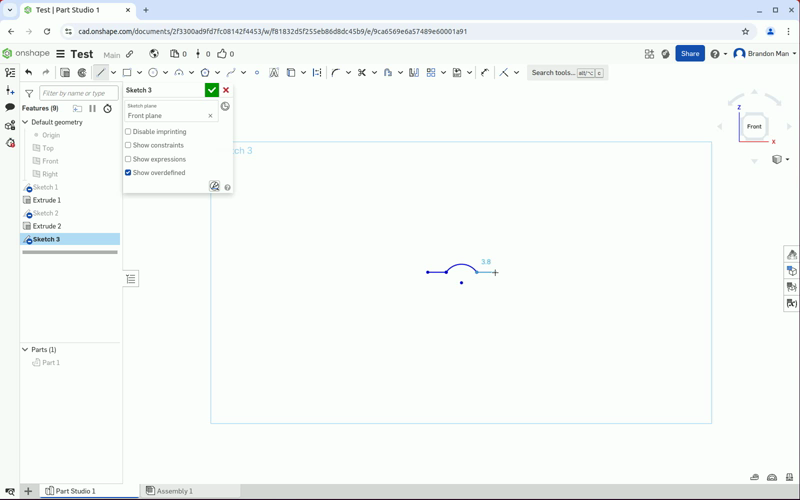
key_up(shift)
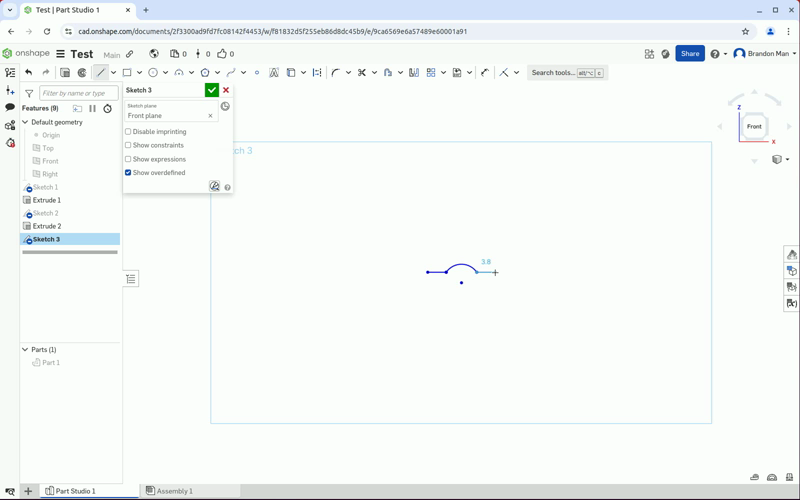
key(esc)
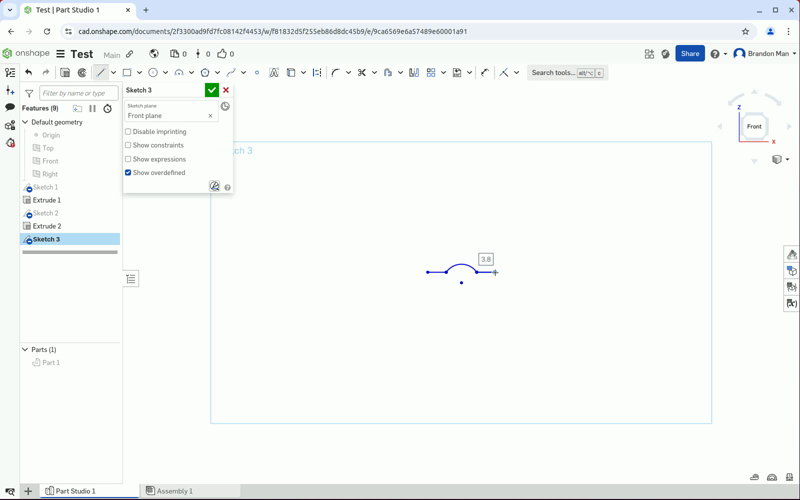
key(a)
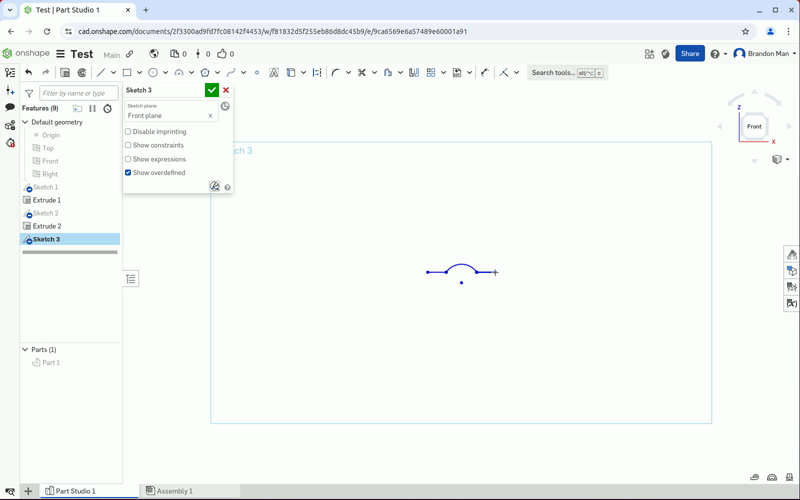
mouse_move(495, 272)
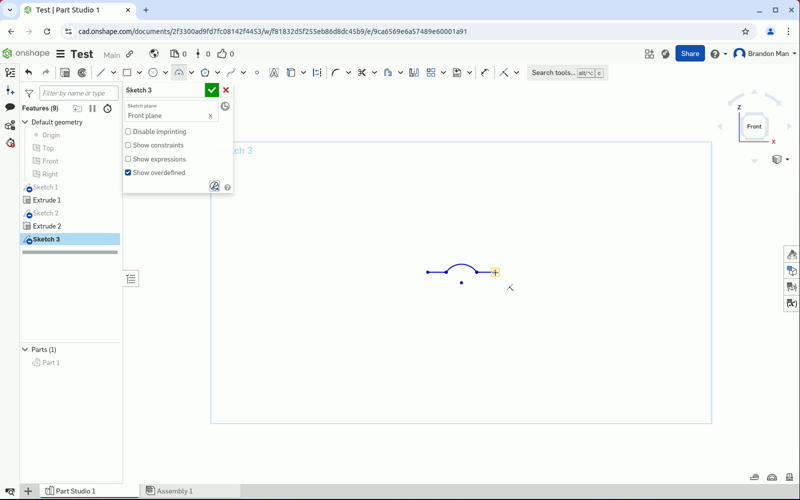
click(495, 272)
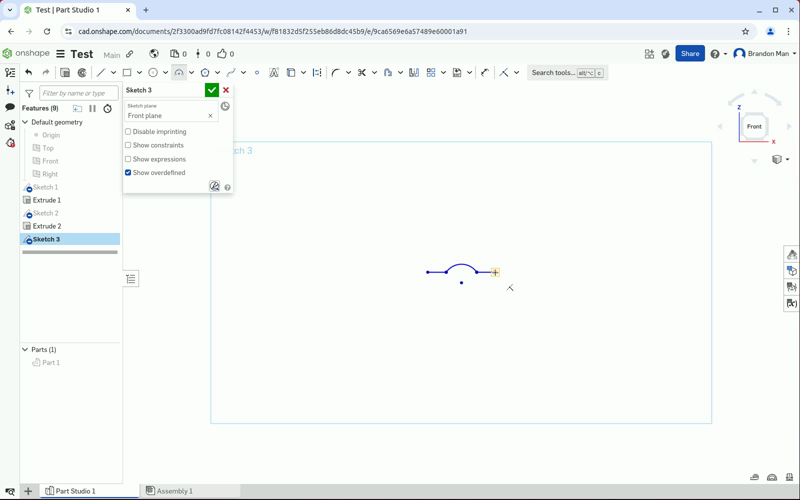
mouse_move(427, 272)
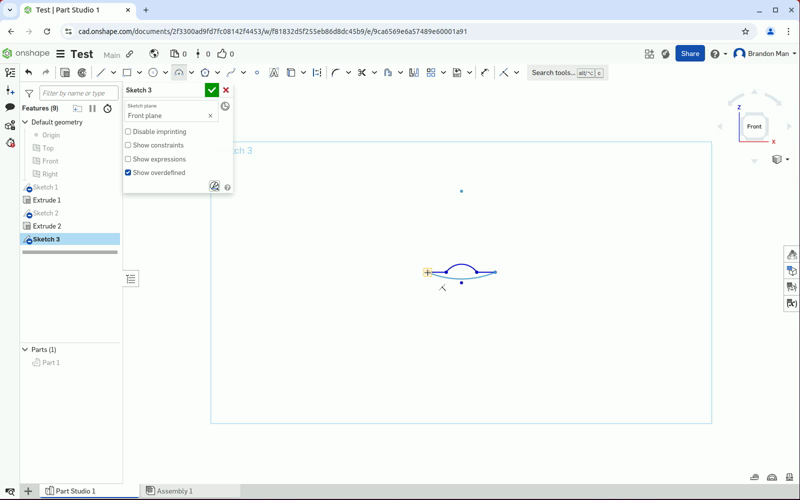
click(427, 272)
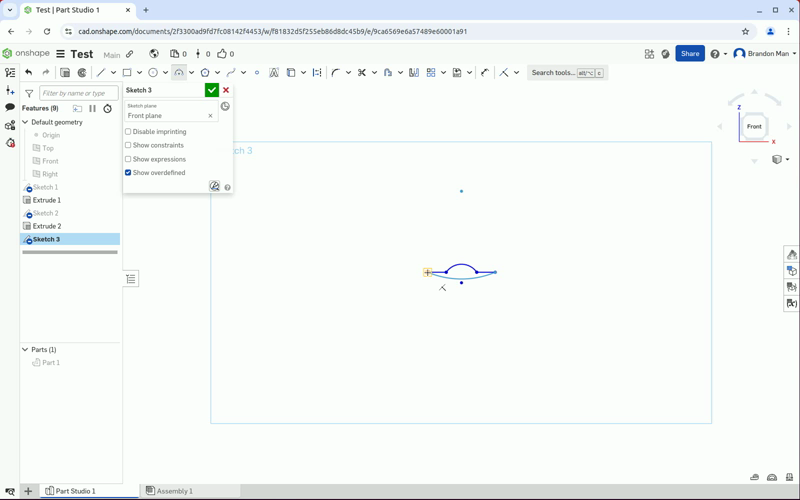
key_down(shift)
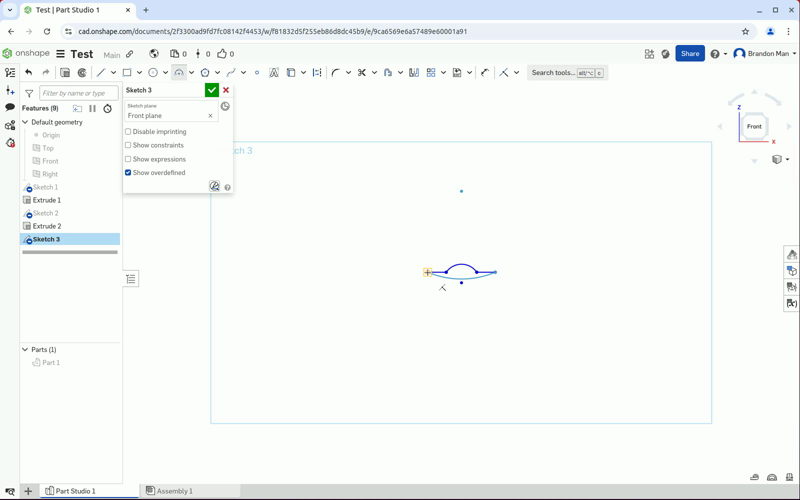
mouse_move(461, 247)
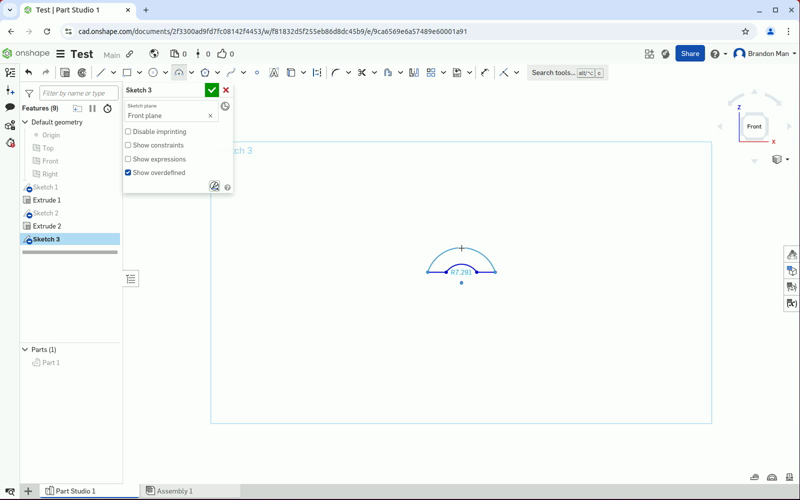
click(461, 247)
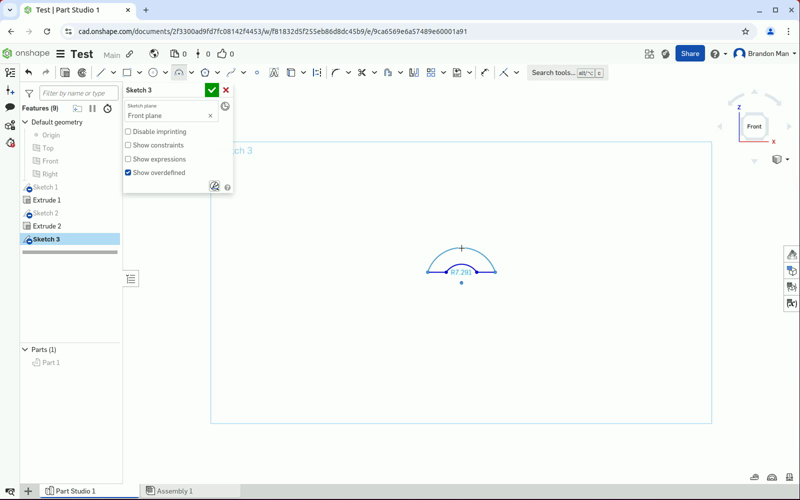
key_up(shift)
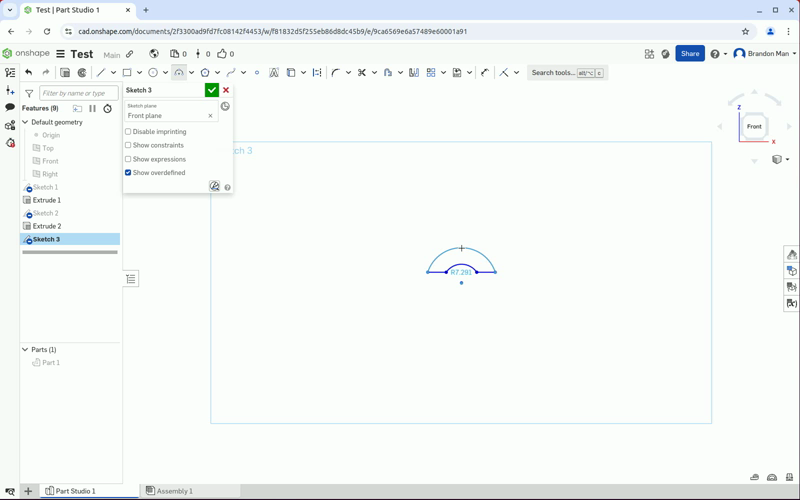
key(esc)
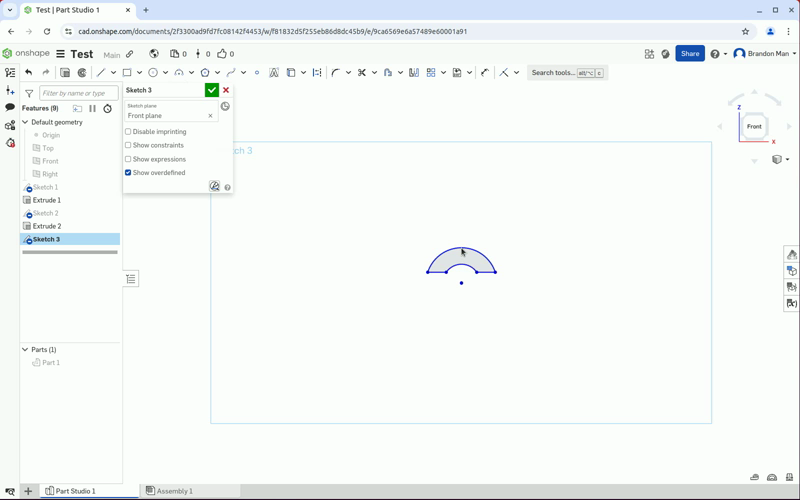
mouse_move(459, 261)
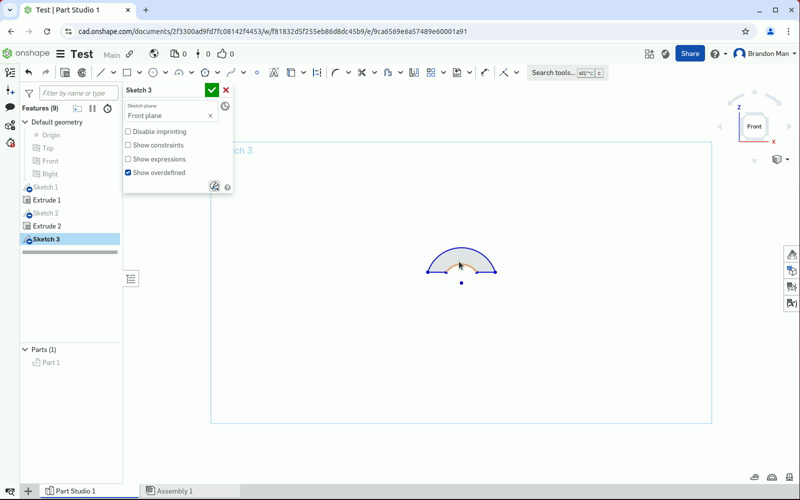
scroll(6)
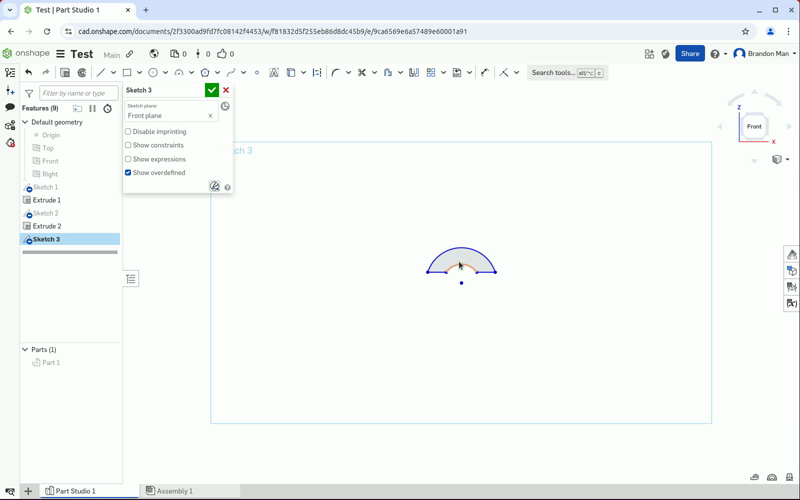
scroll(6)
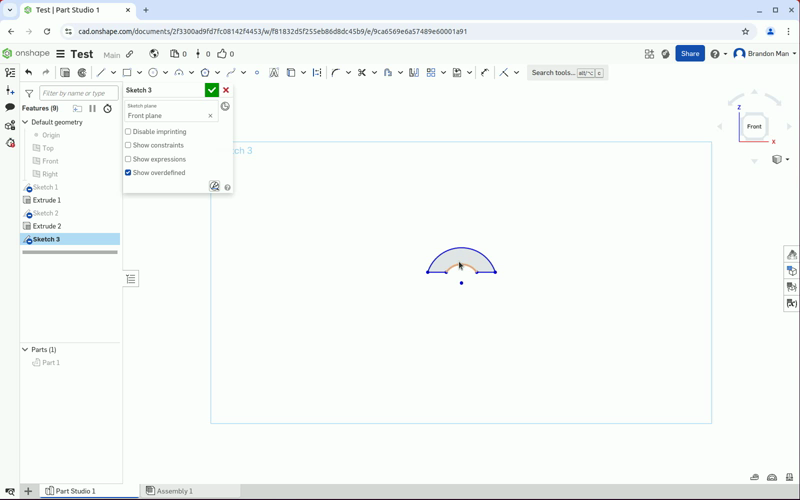
scroll(6)
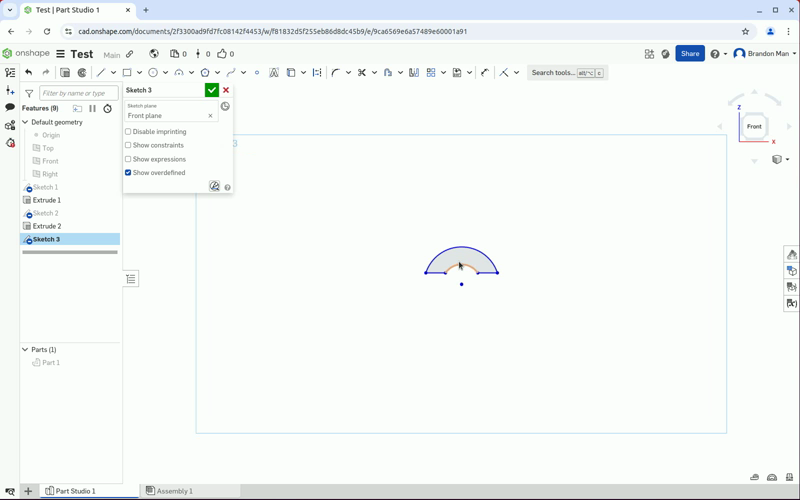
scroll(6)
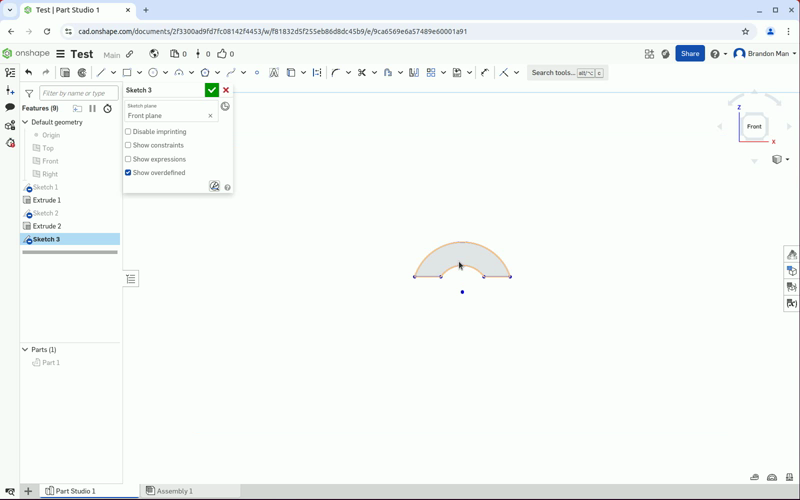
scroll(6)
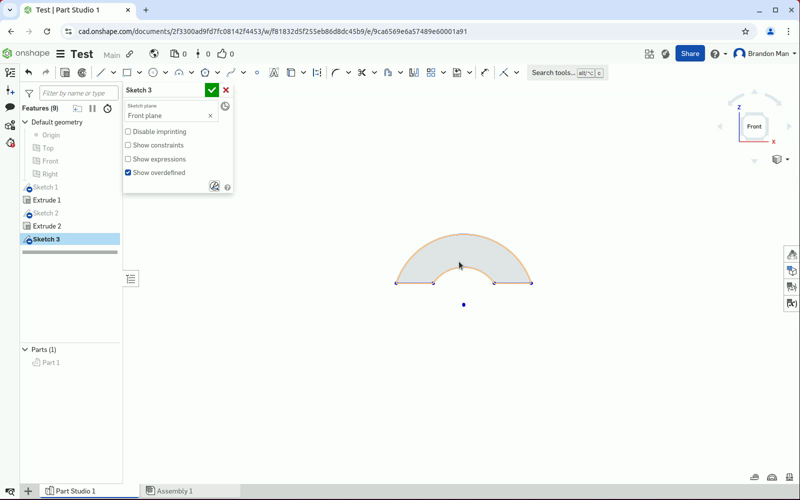
scroll(6)
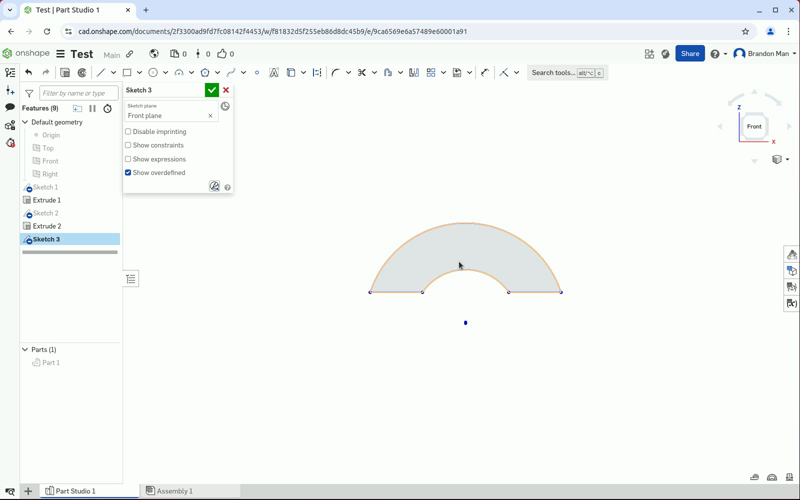
scroll(6)
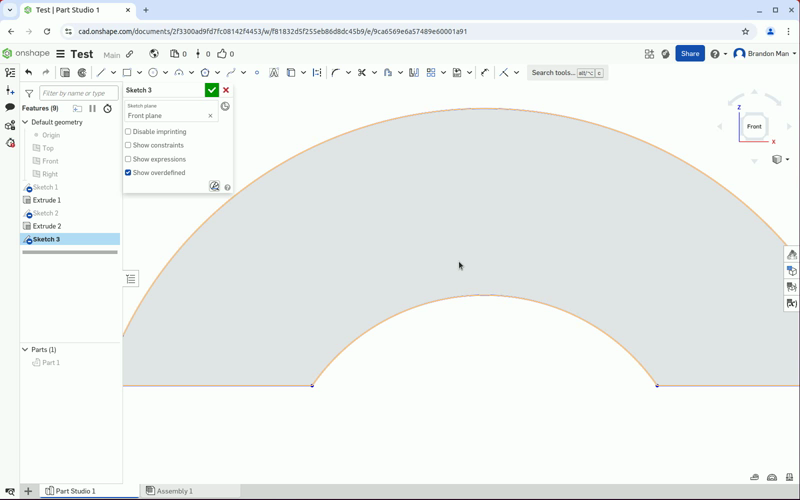
click(459, 261)
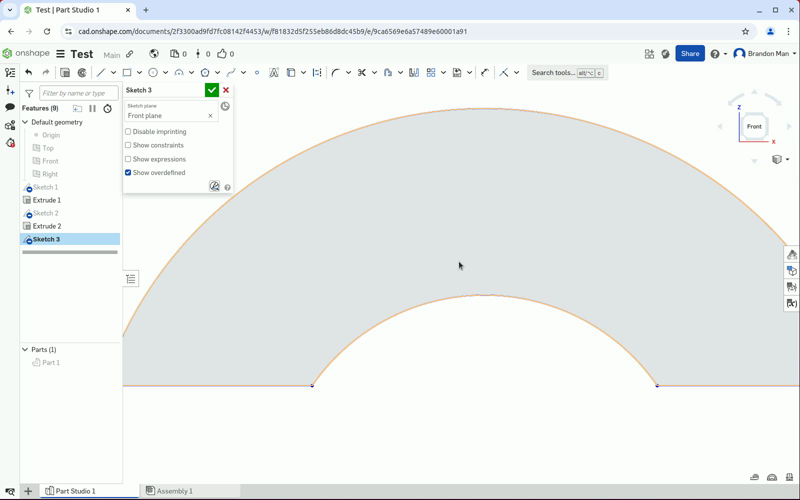
scroll(-6)
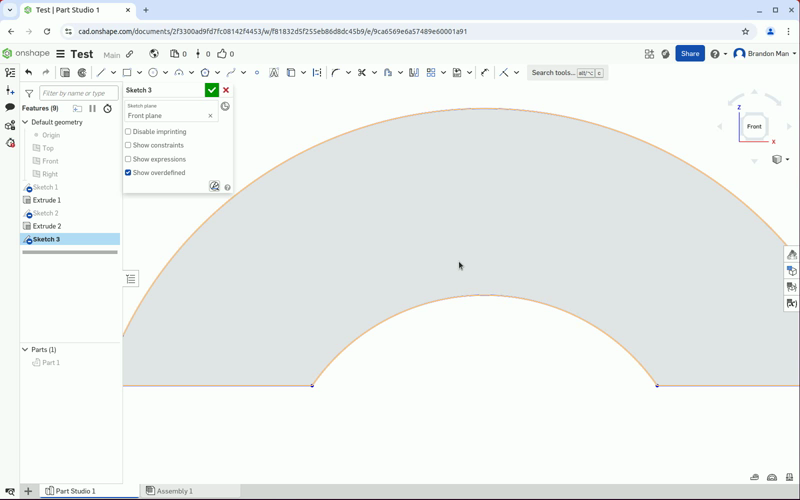
scroll(-6)
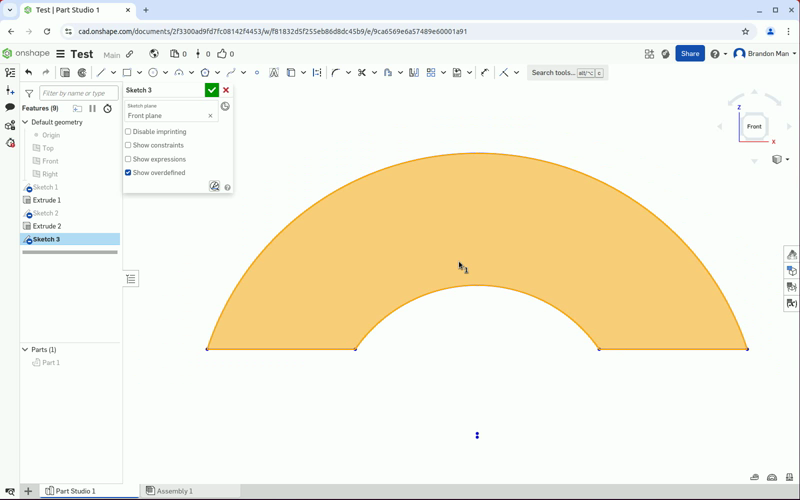
scroll(-6)
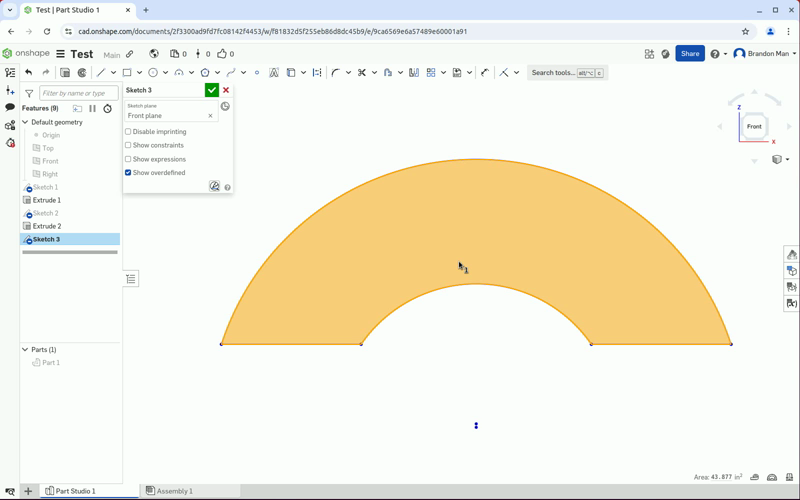
scroll(-6)
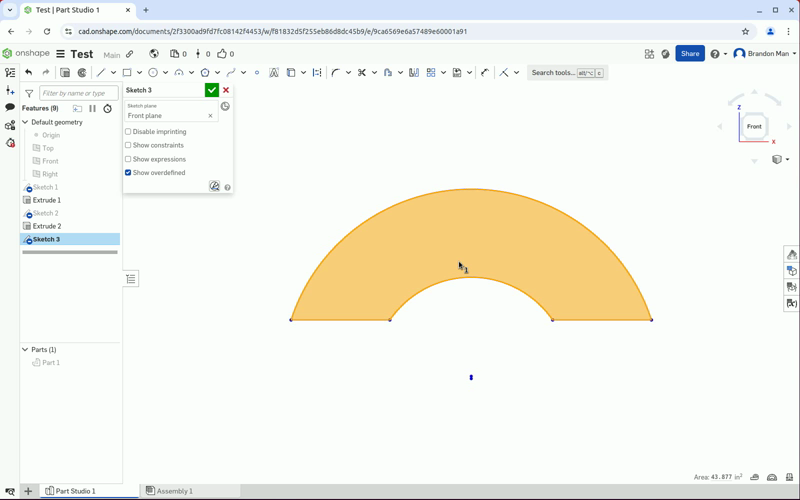
scroll(-6)
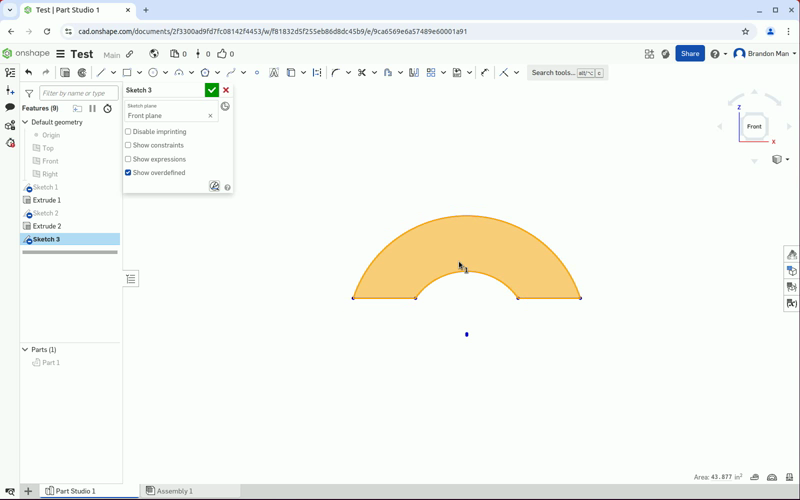
scroll(-6)
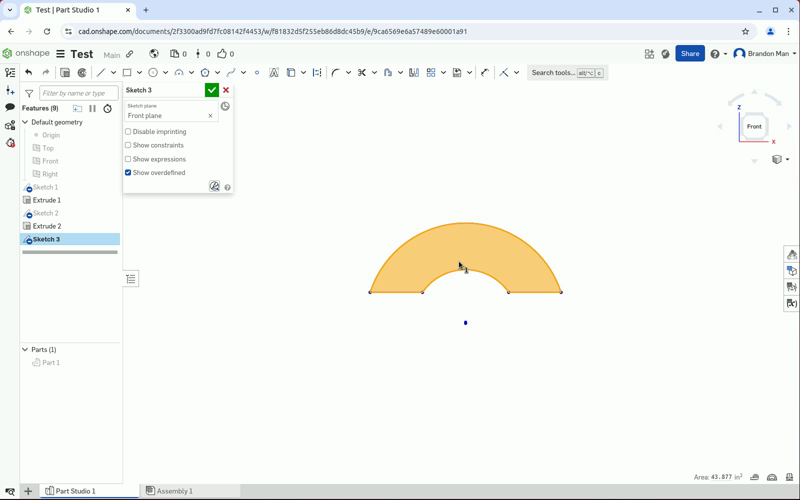
scroll(-6)
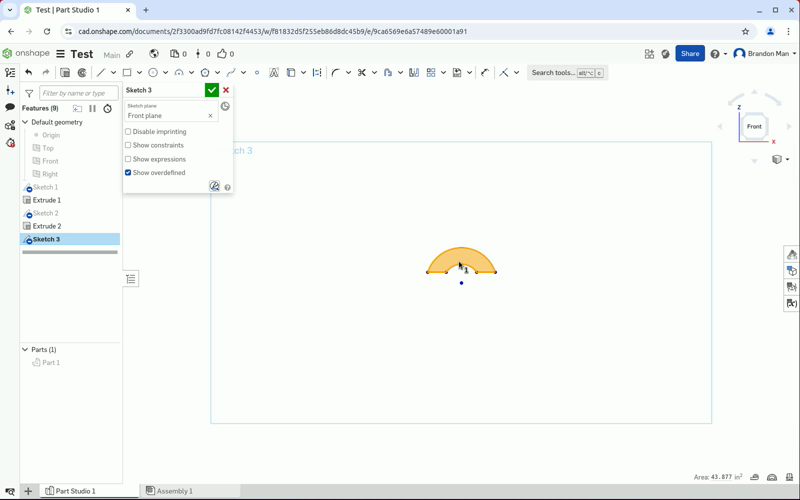
mouse_move(73, 352)
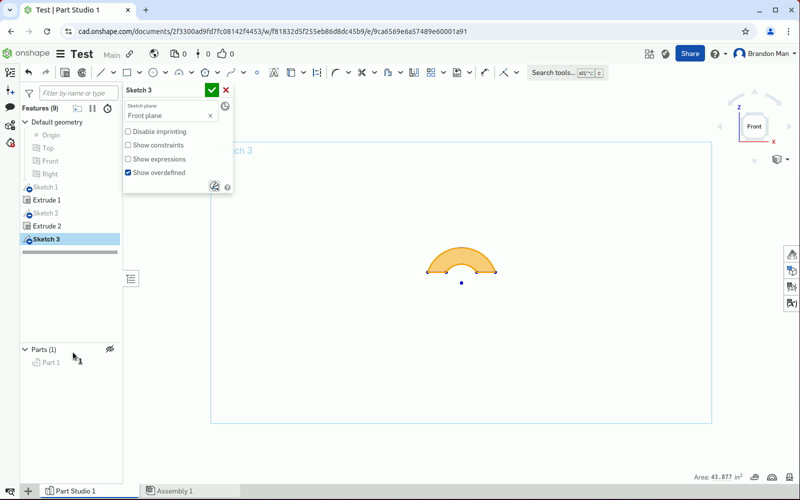
key(shift+y)
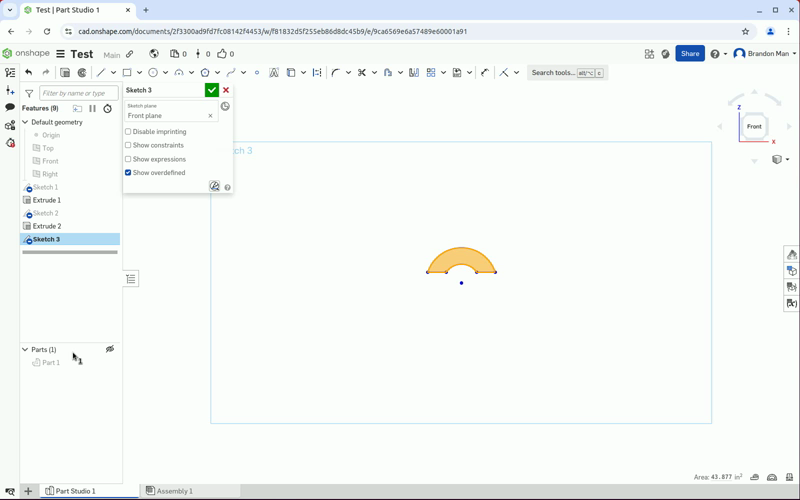
key(shift+e)
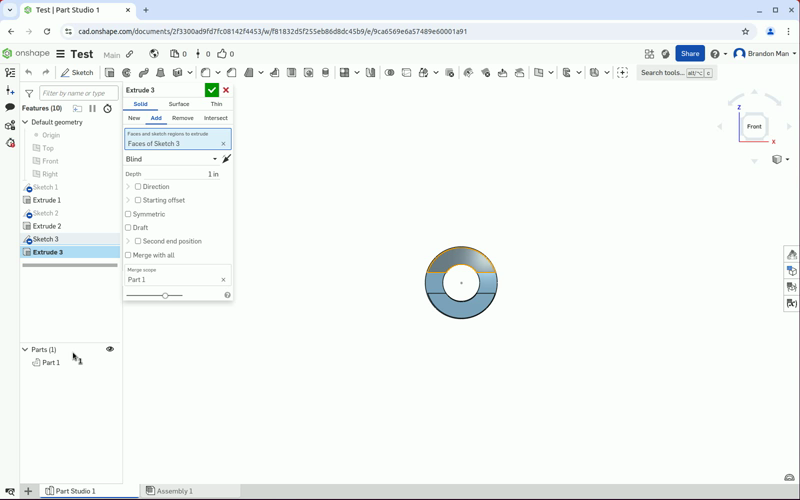
mouse_move(143, 106)
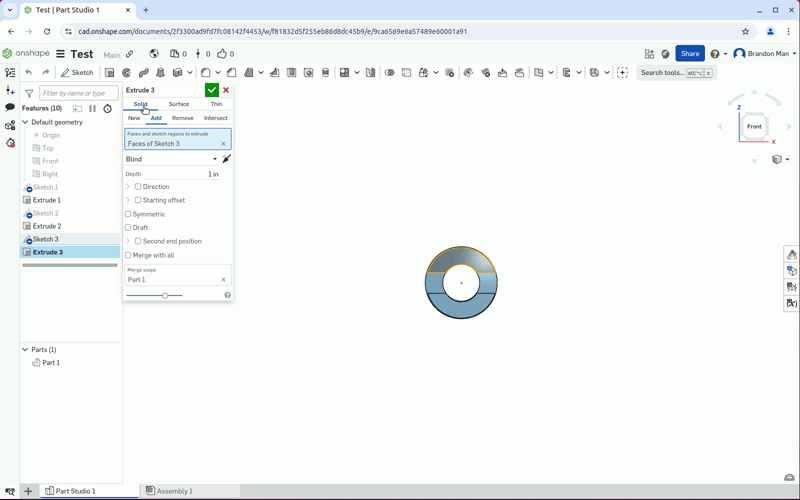
click(143, 106)
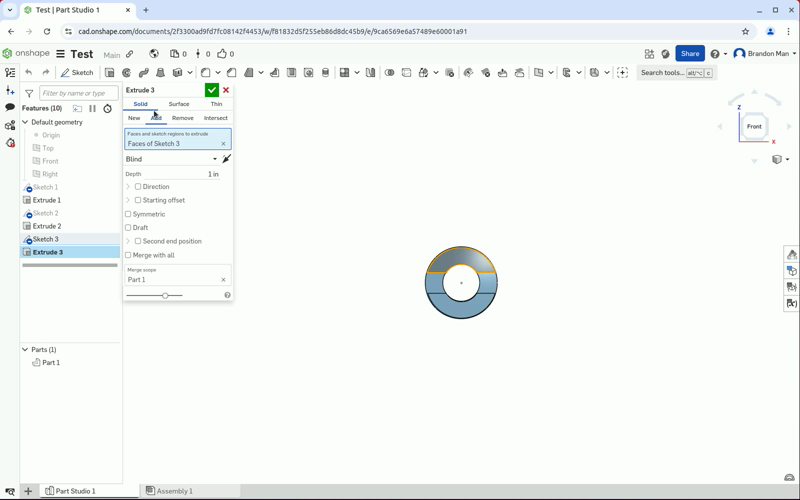
mouse_move(186, 120)
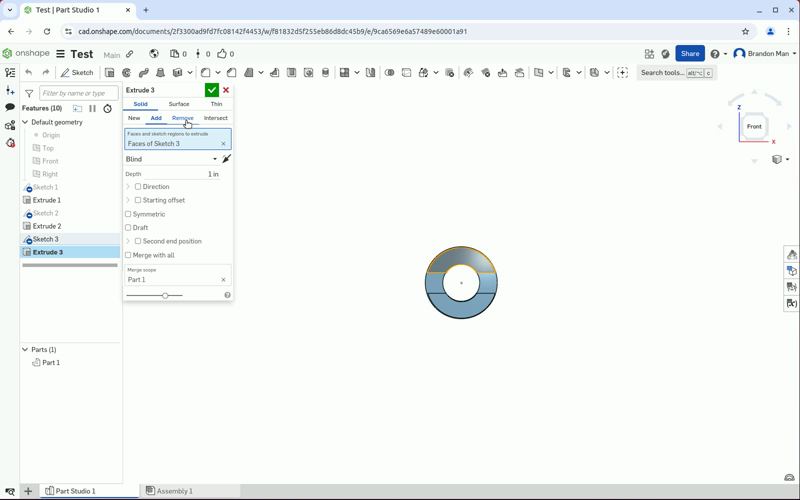
click(186, 120)
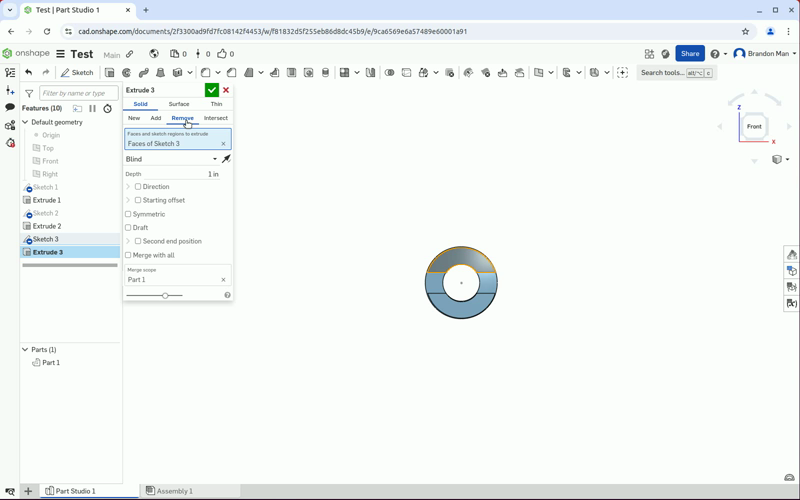
key(tab, 4)
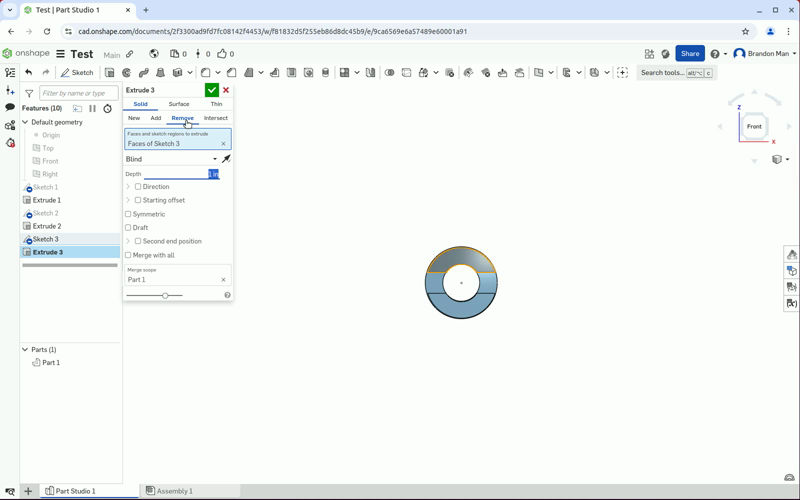
text(1.444)
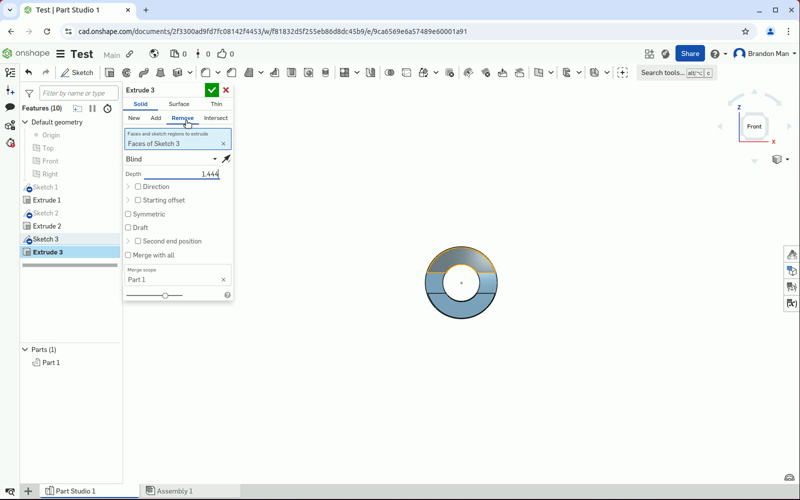
key(tab, 6)
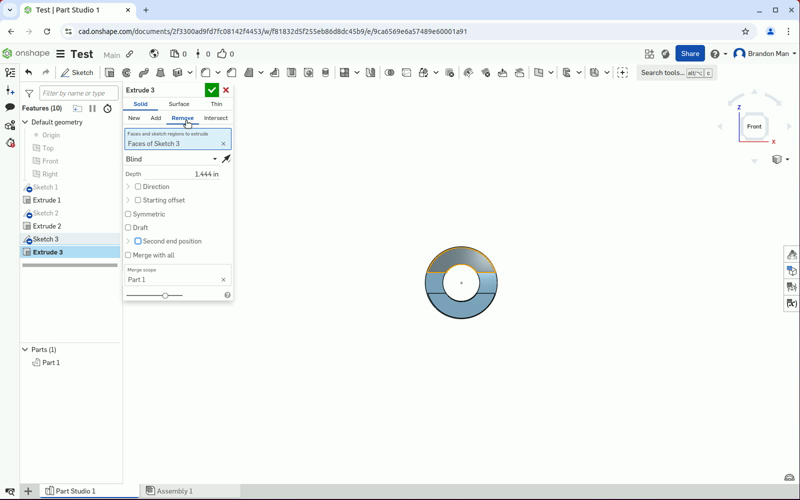
key(space)
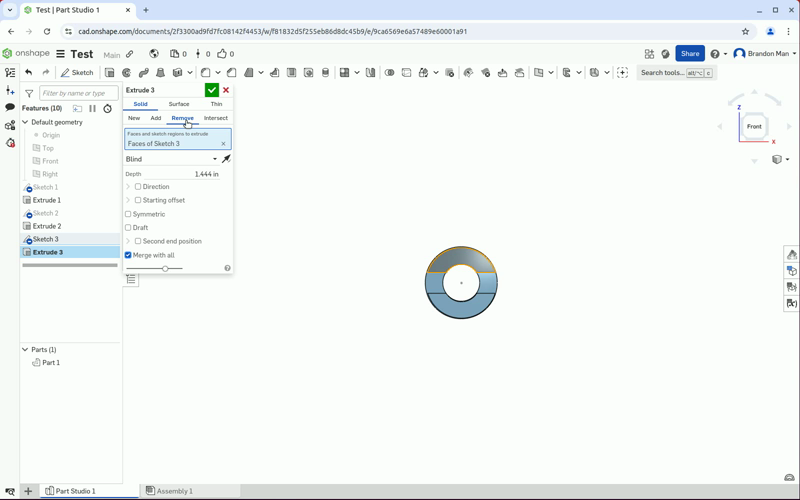
key(enter)
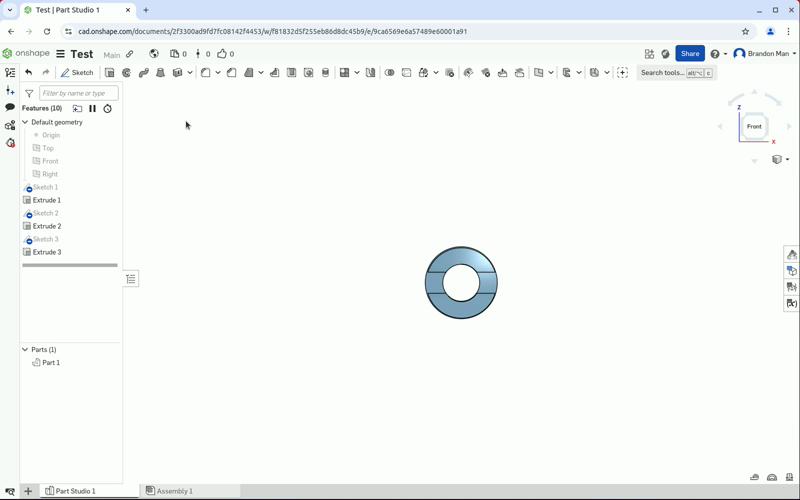
key(shift+h)
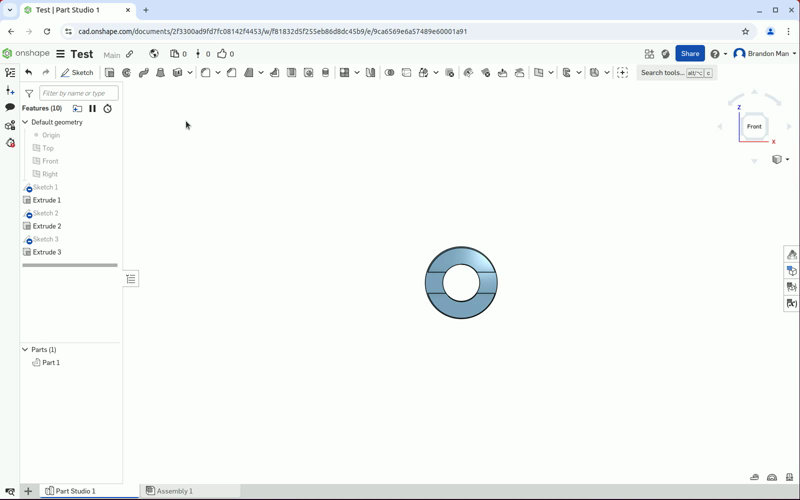
key(shift+h)
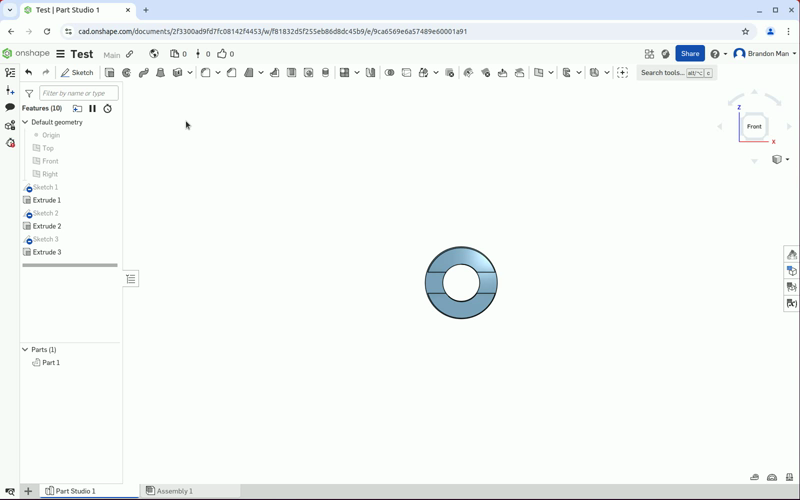
key(shift+7)
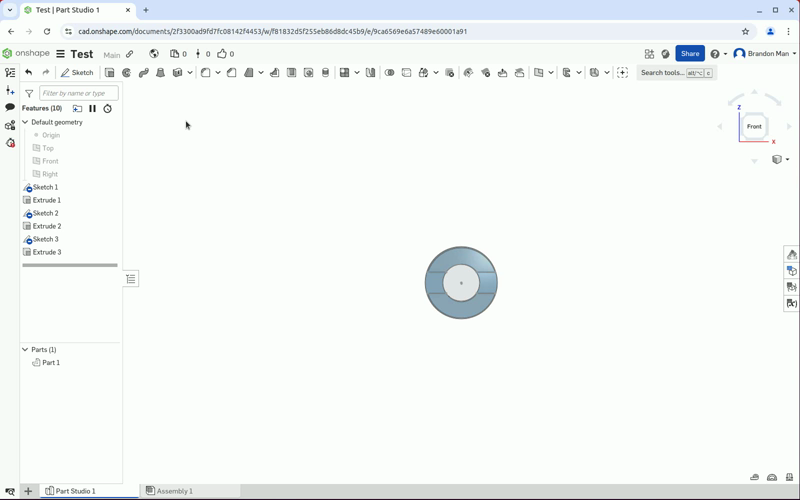
key(left, 2)
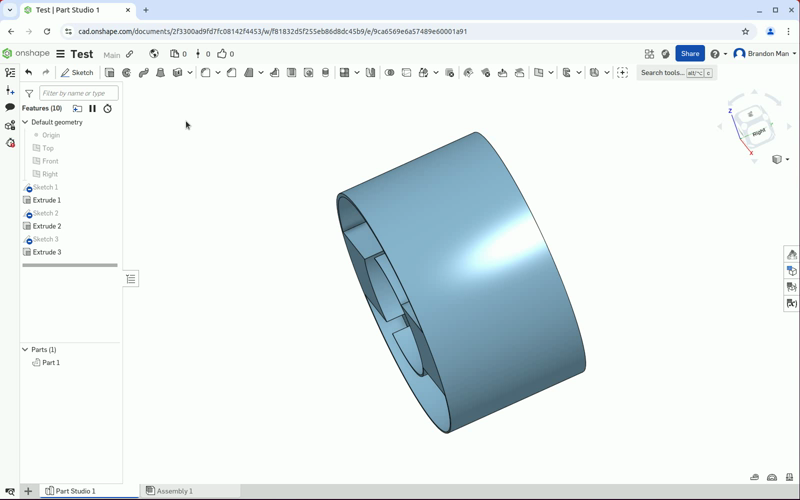
key(down, 2)
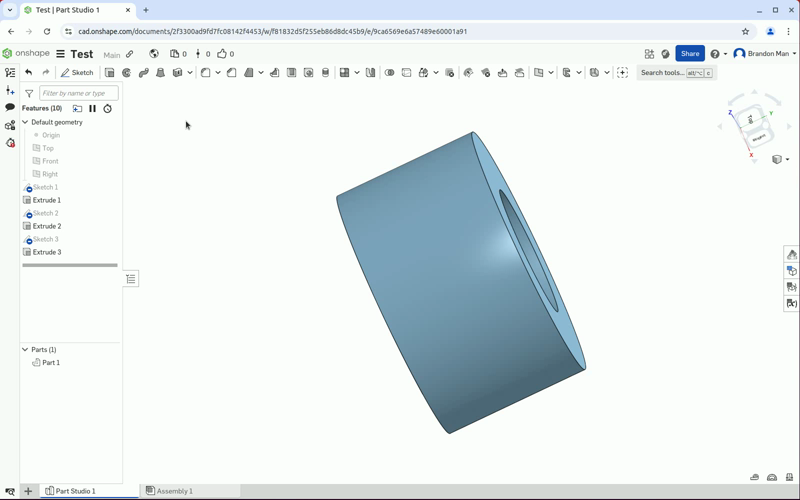
key(up, 2)
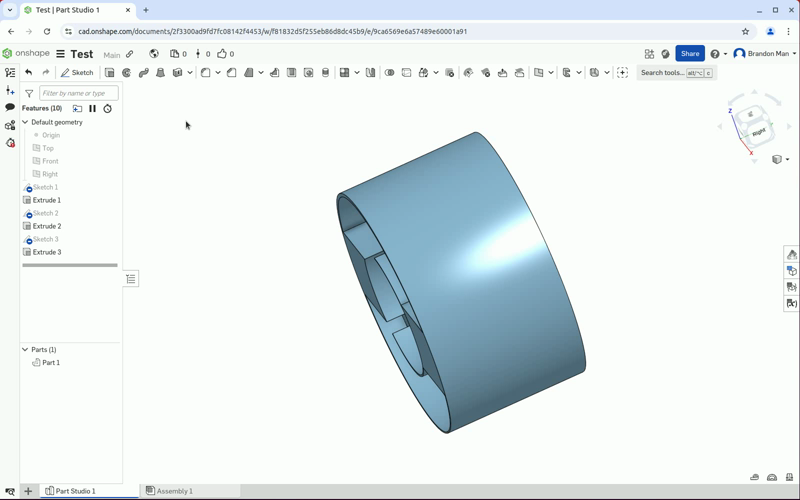
key(right, 2)
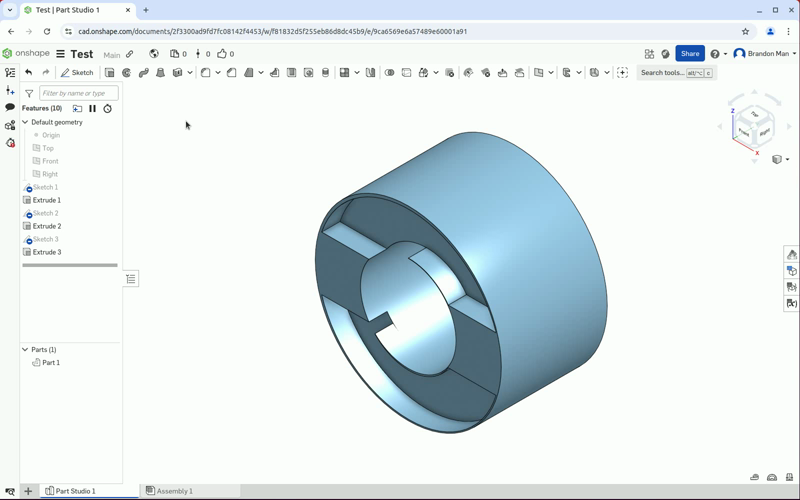
mouse_move(73, 189)
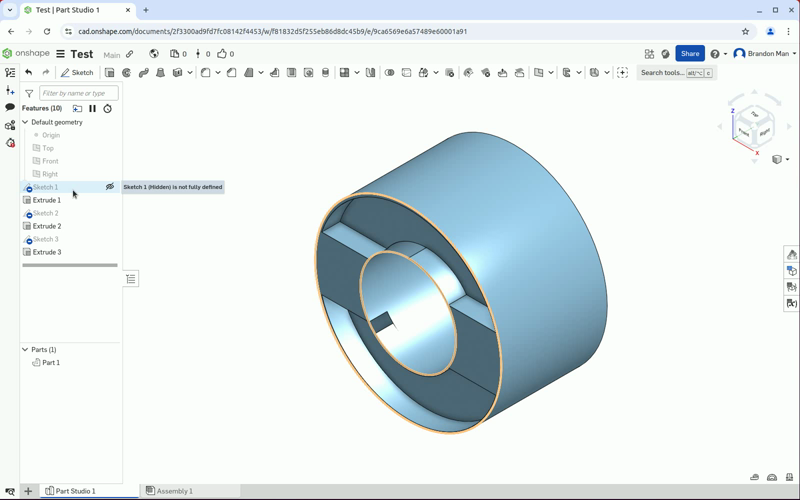
click(73, 189)